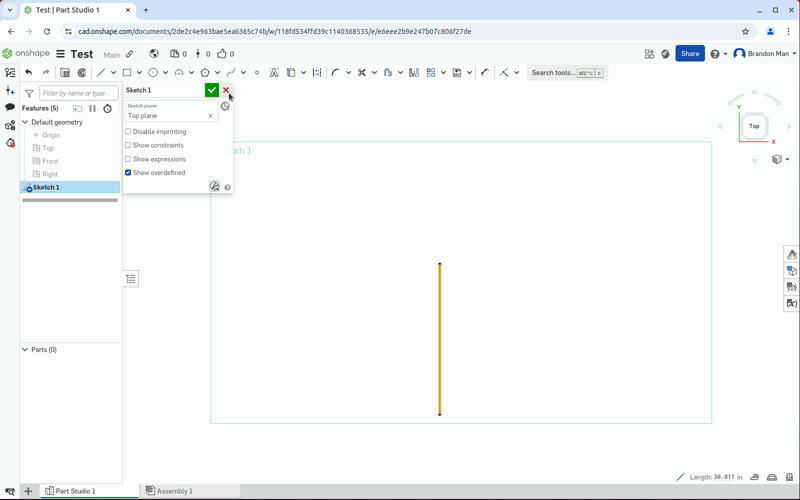
key(shift+h)
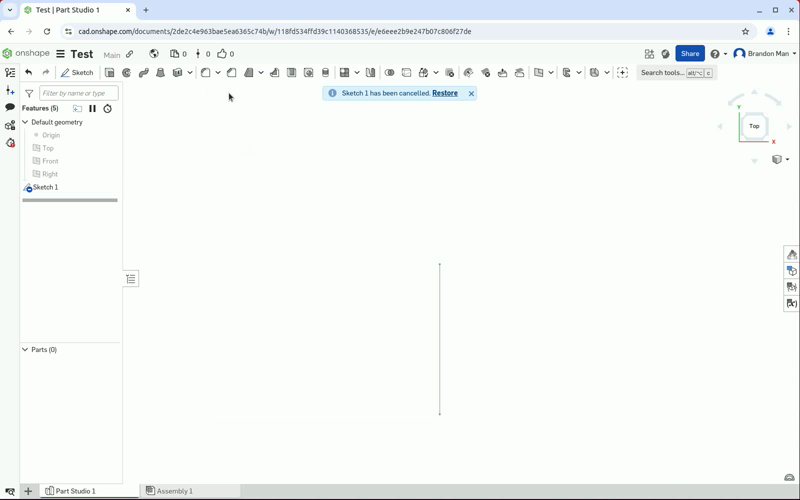
key(shift+s)
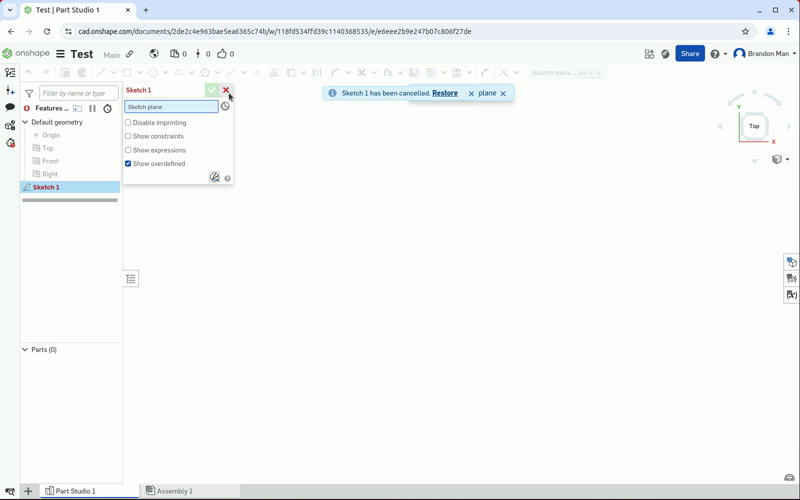
mouse_move(73, 150)
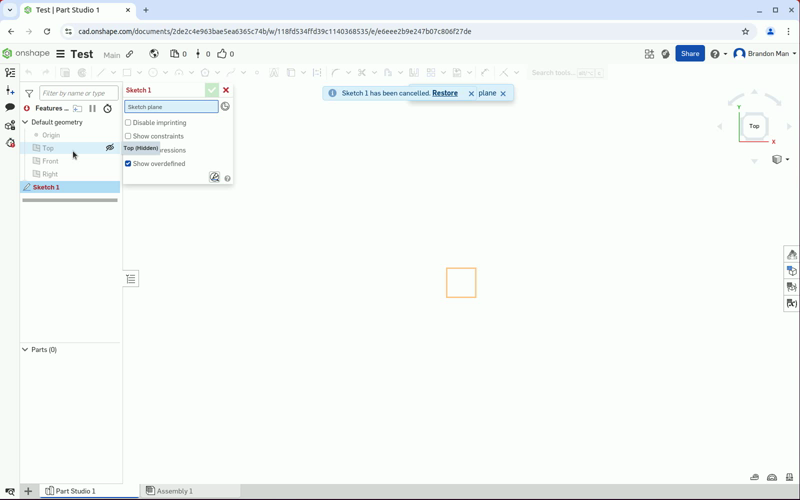
click(73, 150)
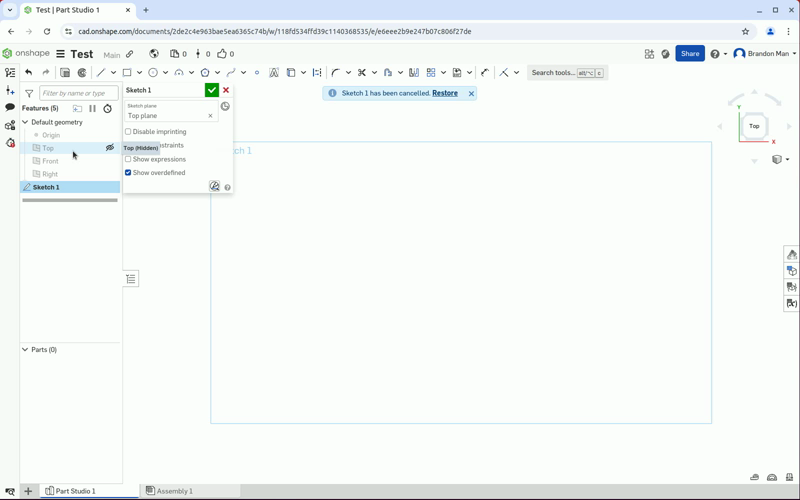
mouse_move(73, 352)
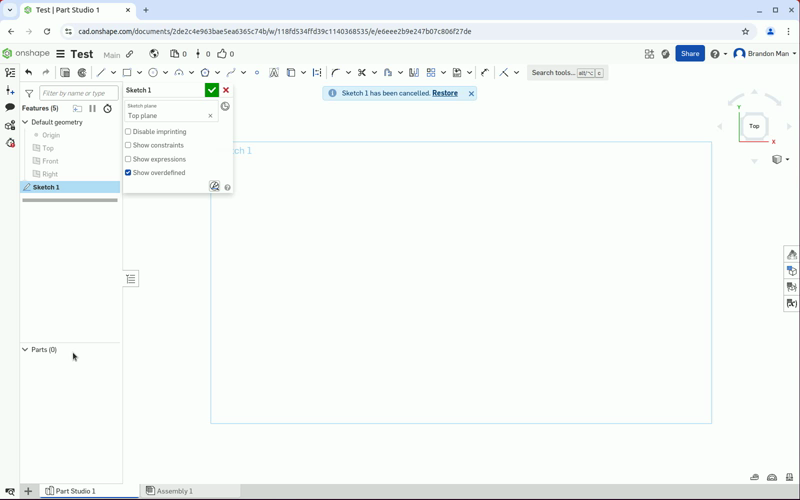
key(y)
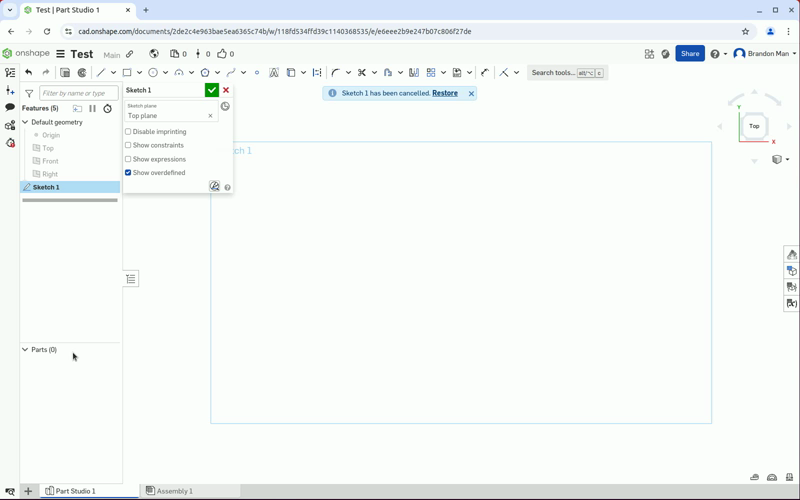
key(l)
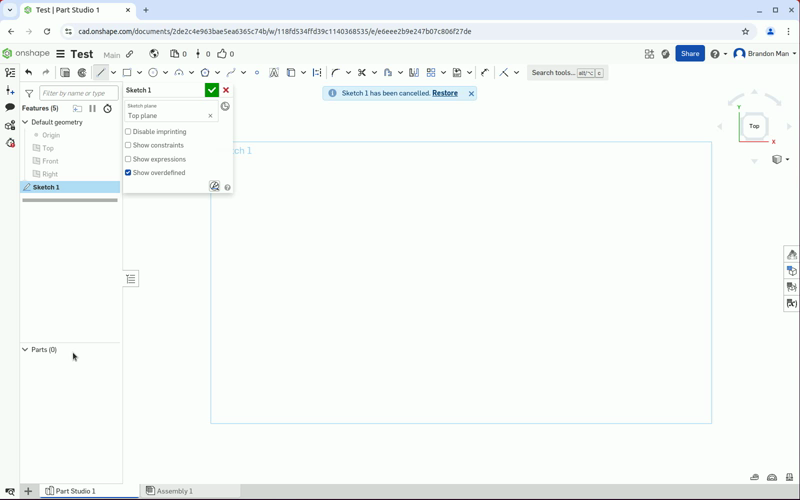
key_down(shift)
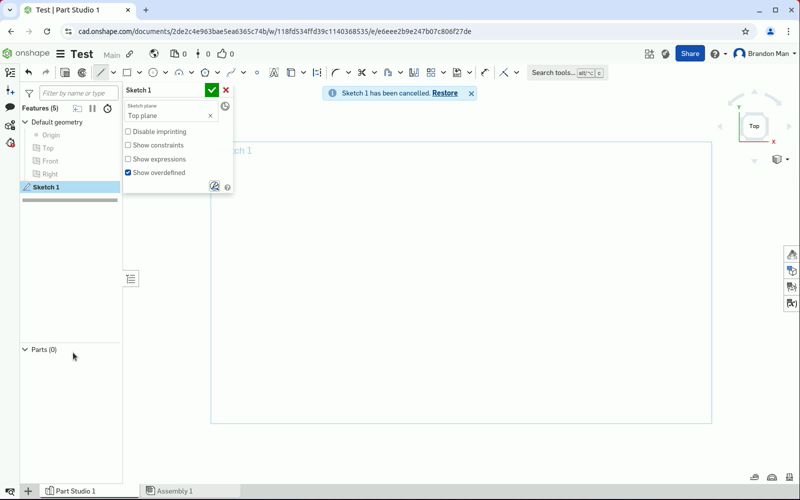
mouse_move(483, 260)
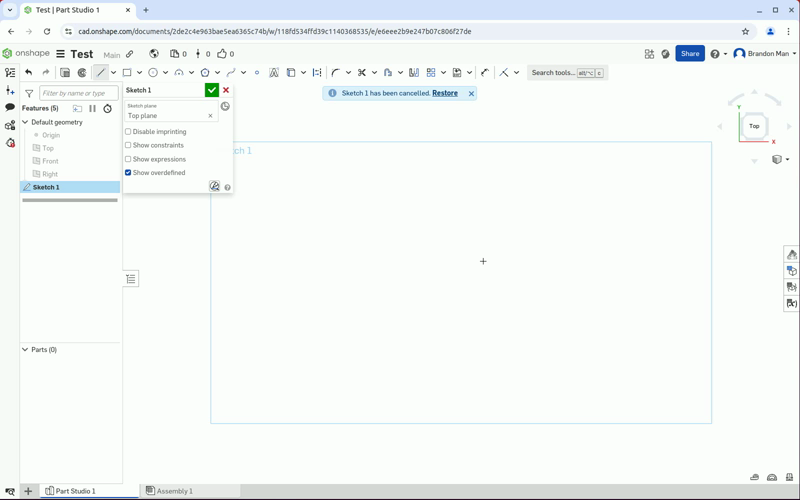
click(483, 260)
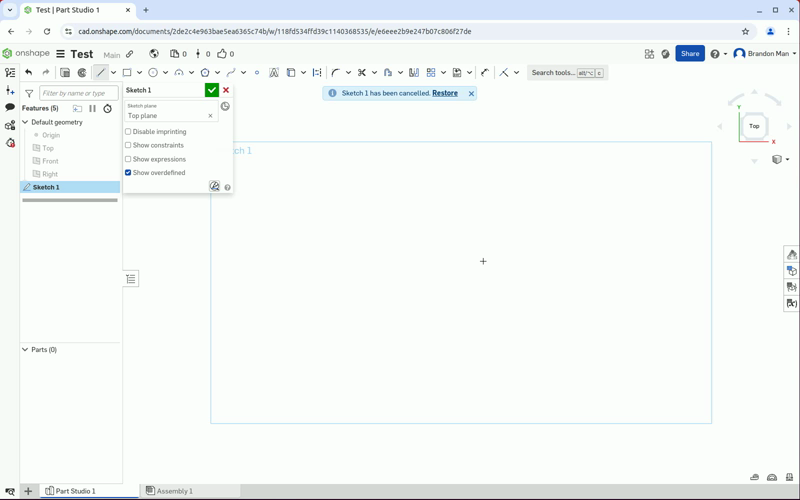
key_up(shift)
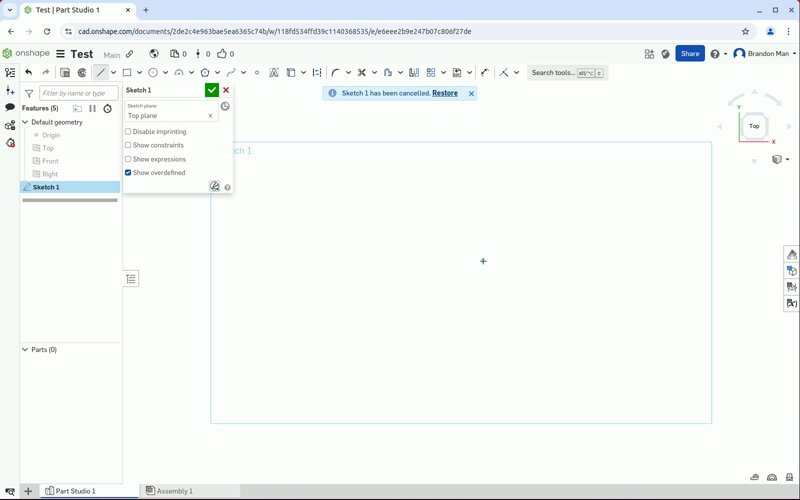
key_down(shift)
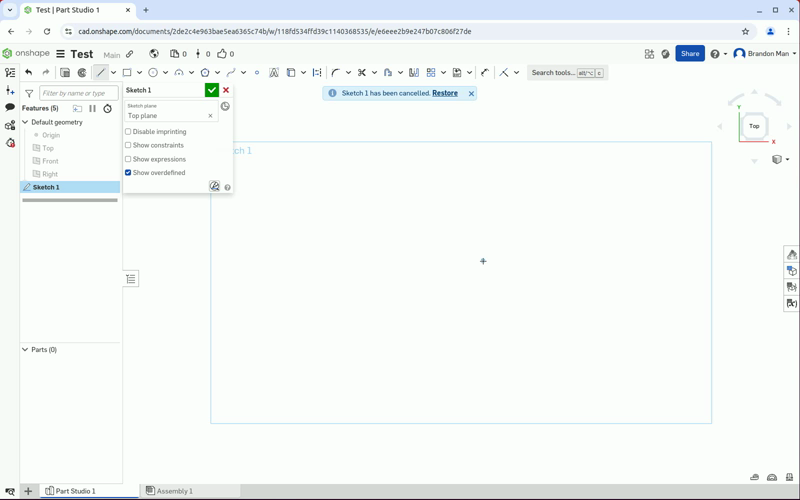
mouse_move(513, 260)
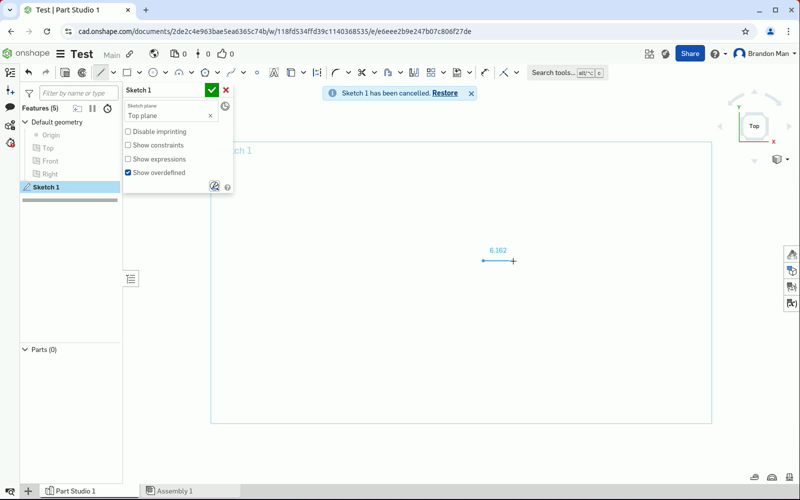
mouse_move(525, 260)
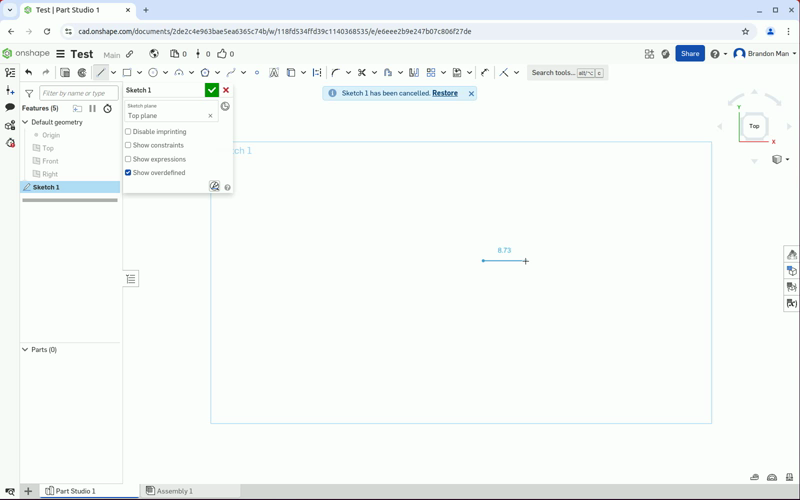
click(525, 260)
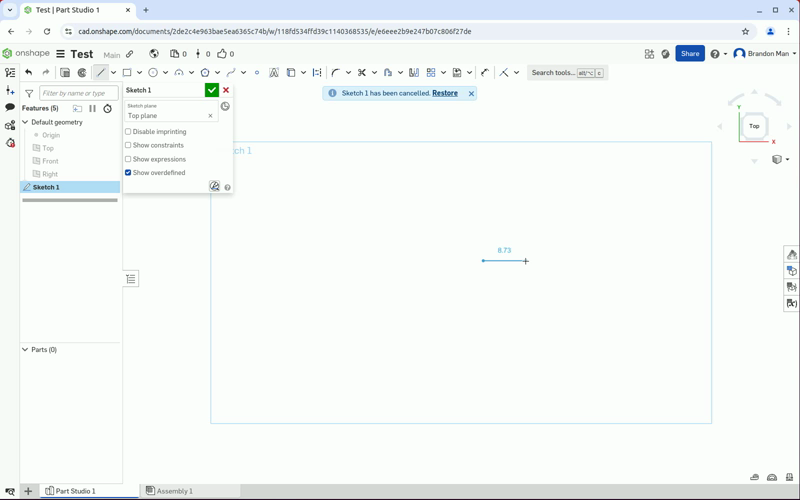
key_up(shift)
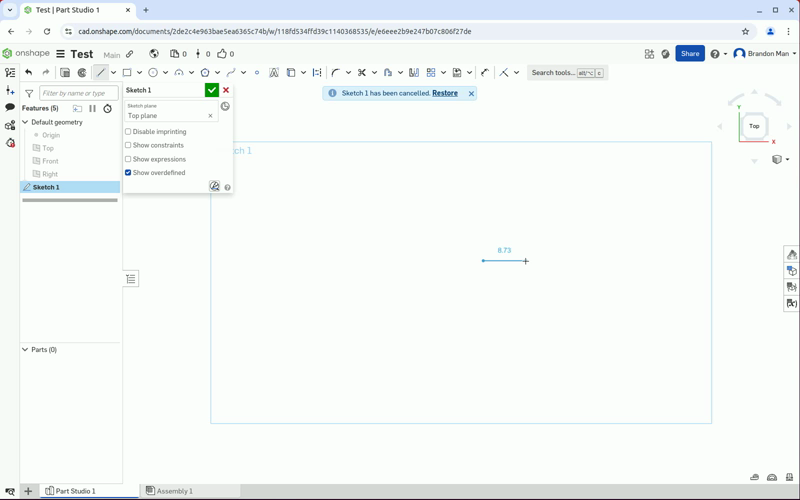
key_down(shift)
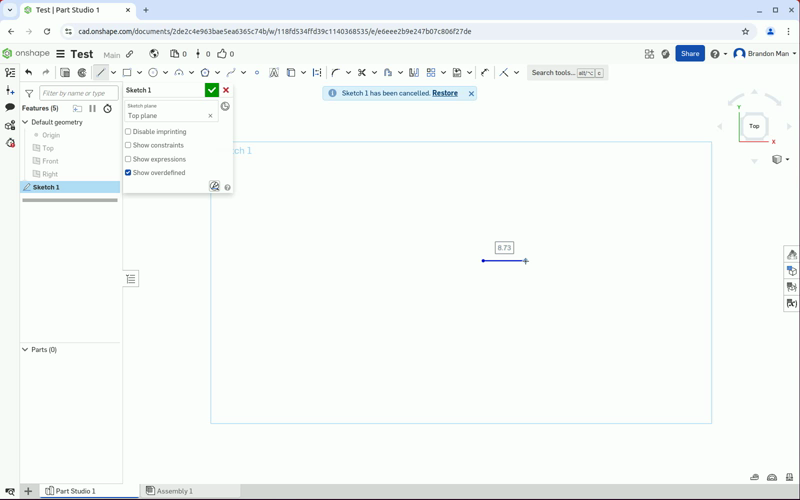
mouse_move(555, 260)
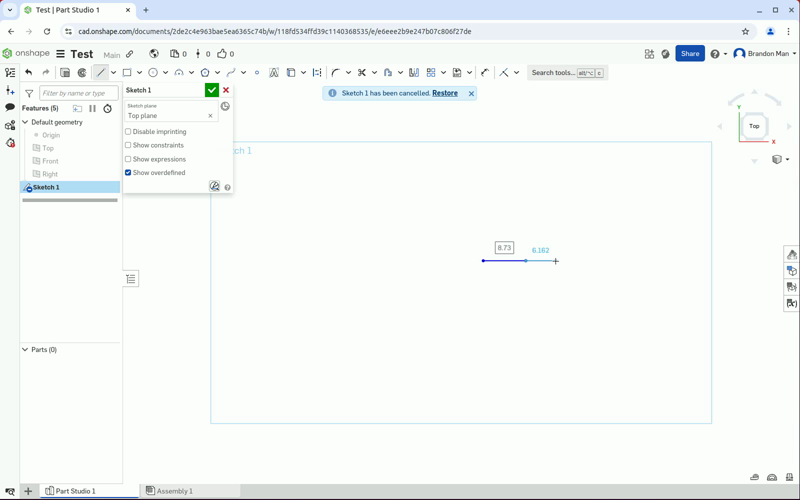
mouse_move(525, 235)
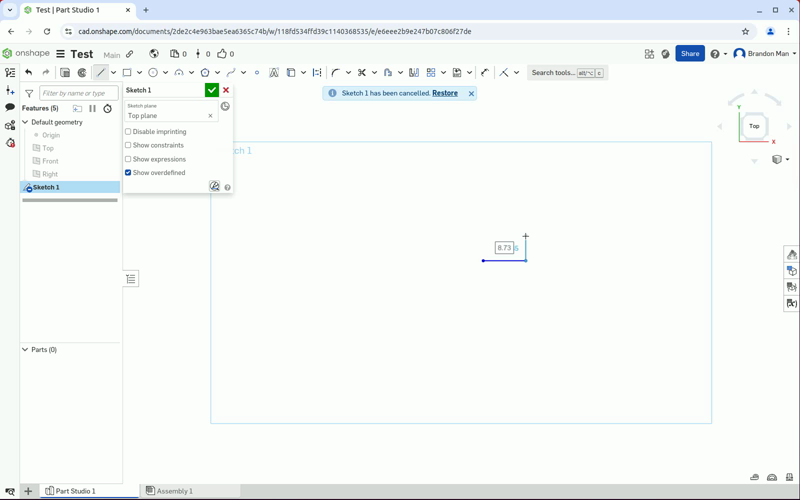
click(525, 235)
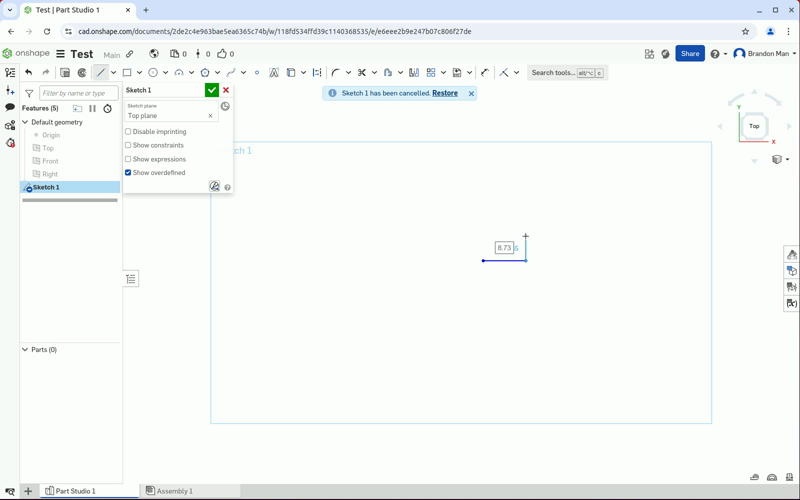
key_up(shift)
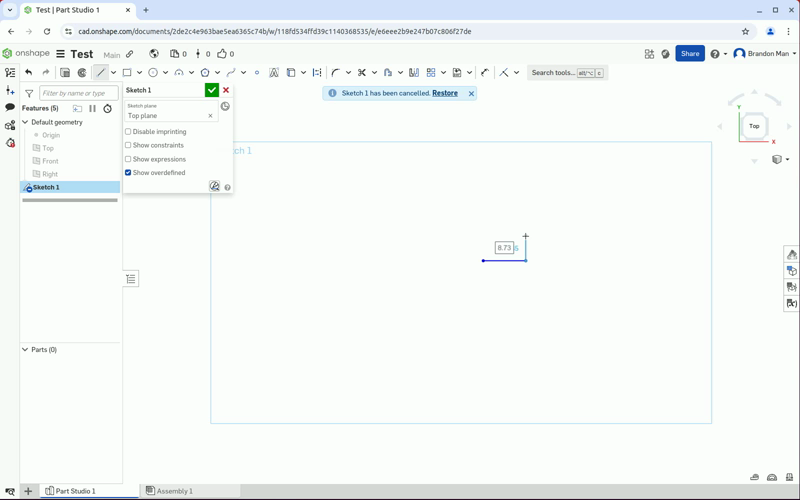
key_down(shift)
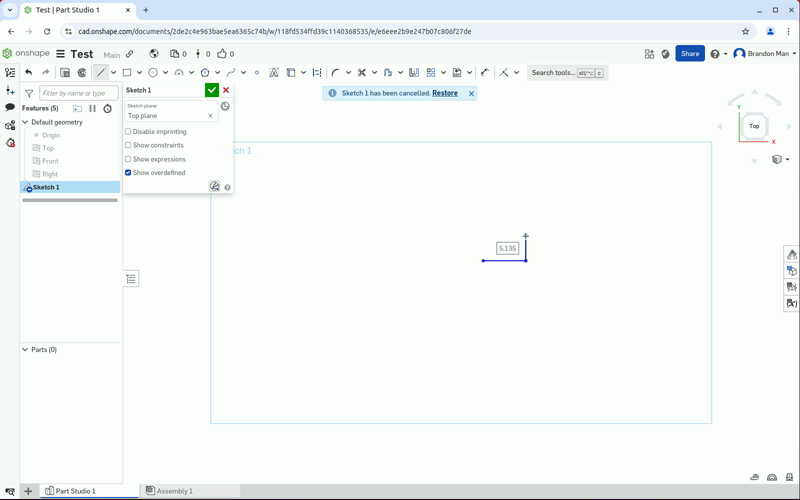
mouse_move(555, 235)
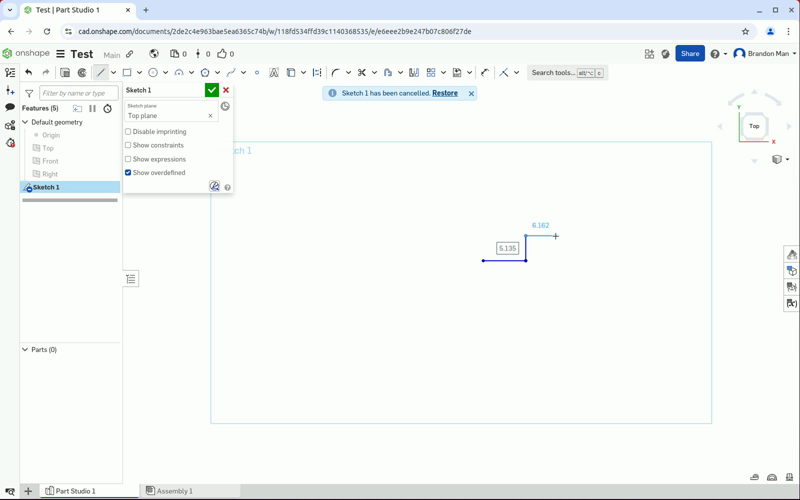
mouse_move(483, 235)
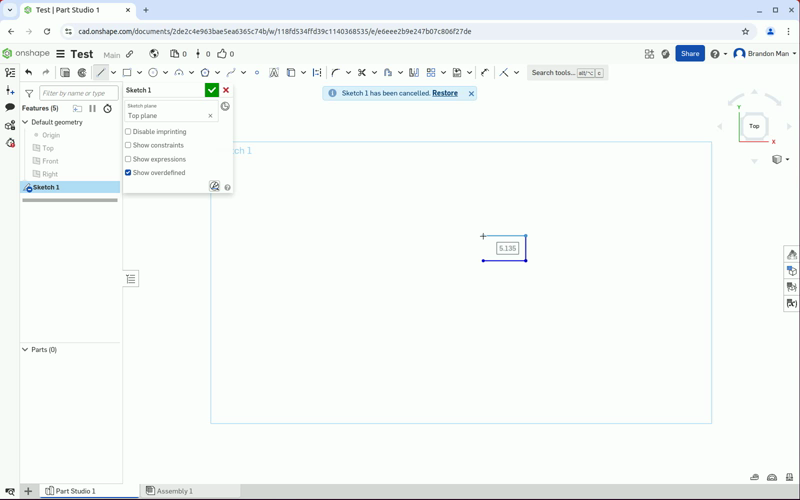
click(483, 235)
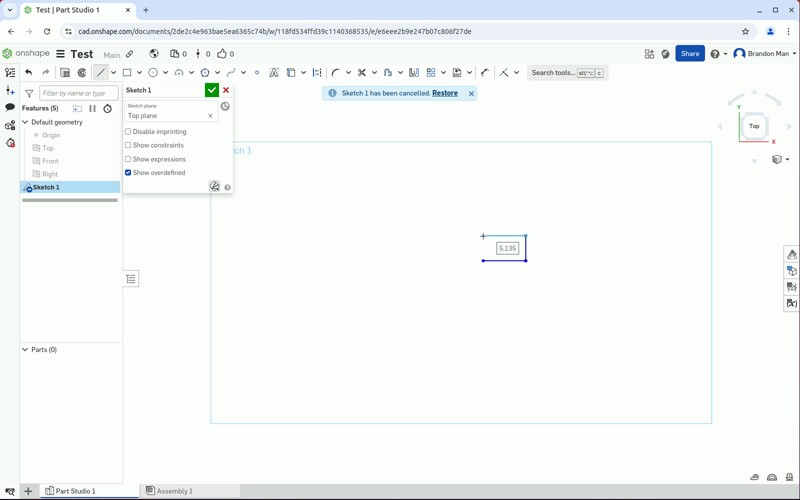
key_up(shift)
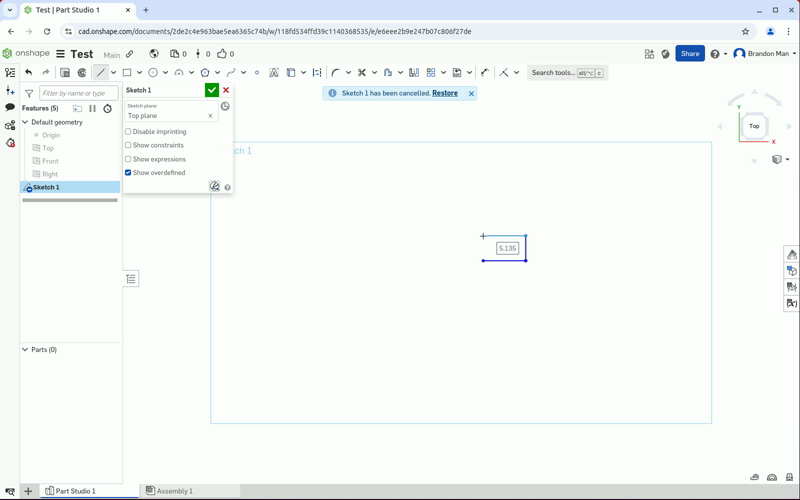
mouse_move(513, 235)
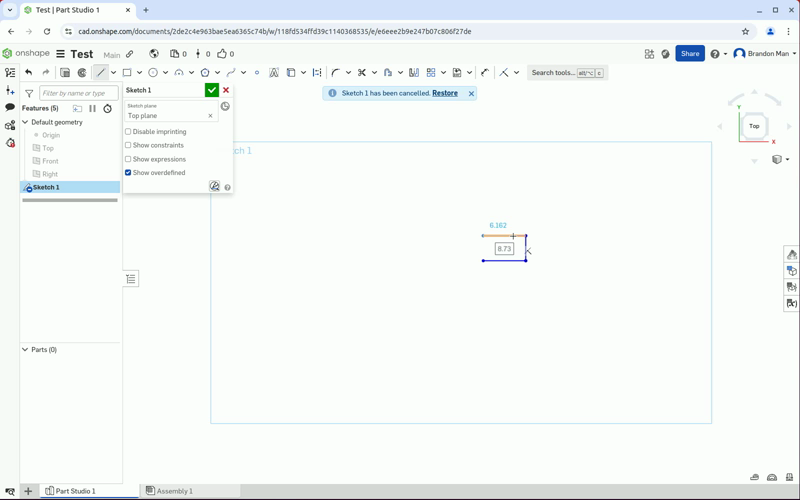
key_down(shift)
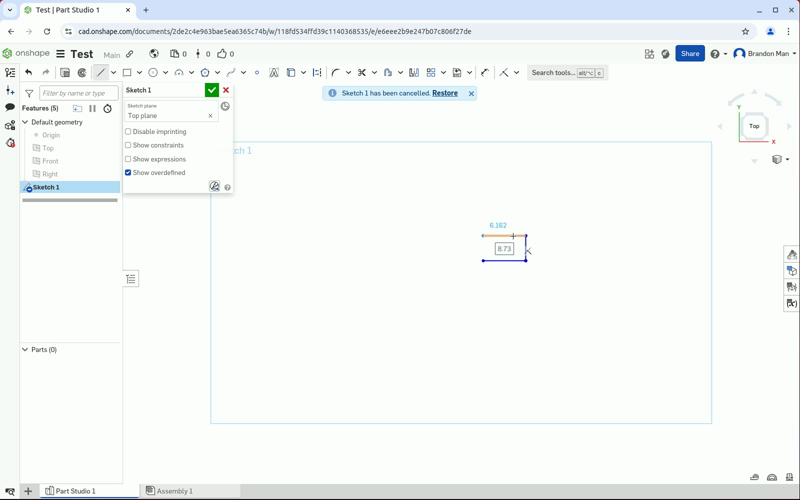
mouse_move(483, 260)
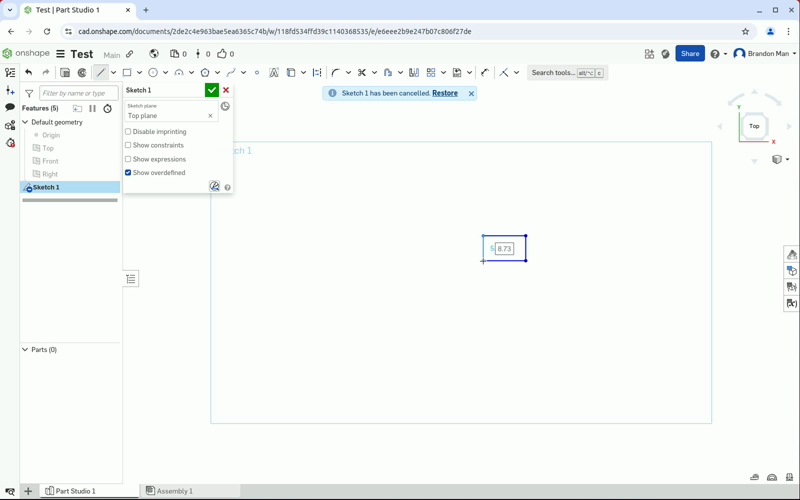
key_up(shift)
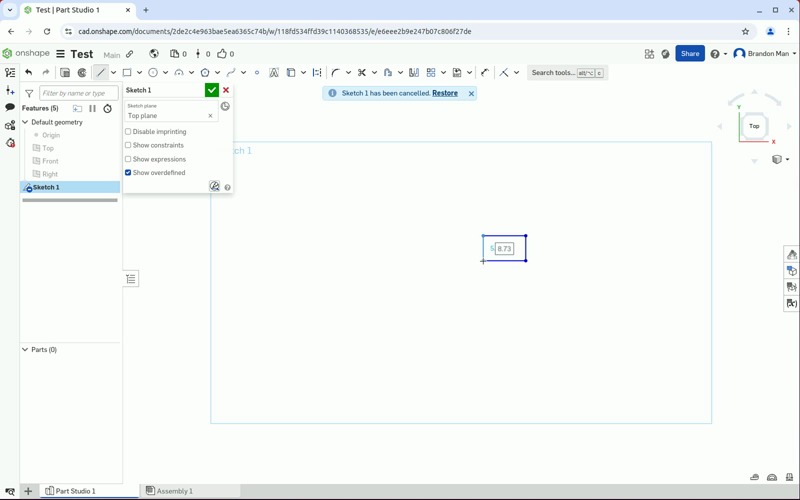
click(483, 260)
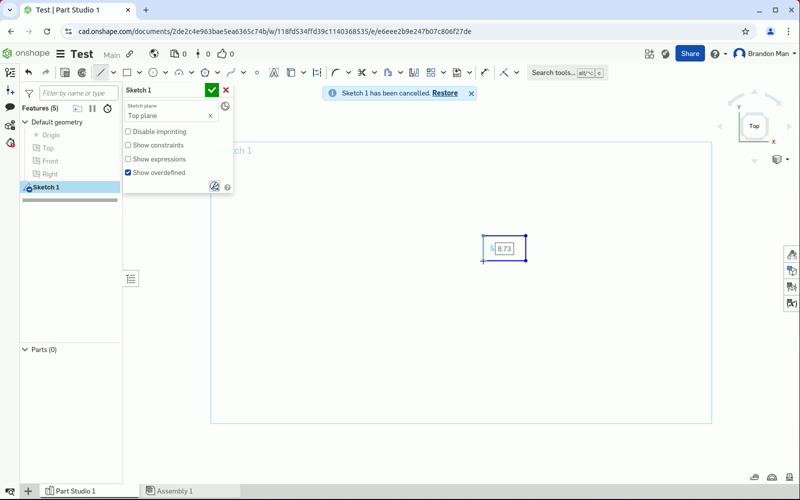
key(esc)
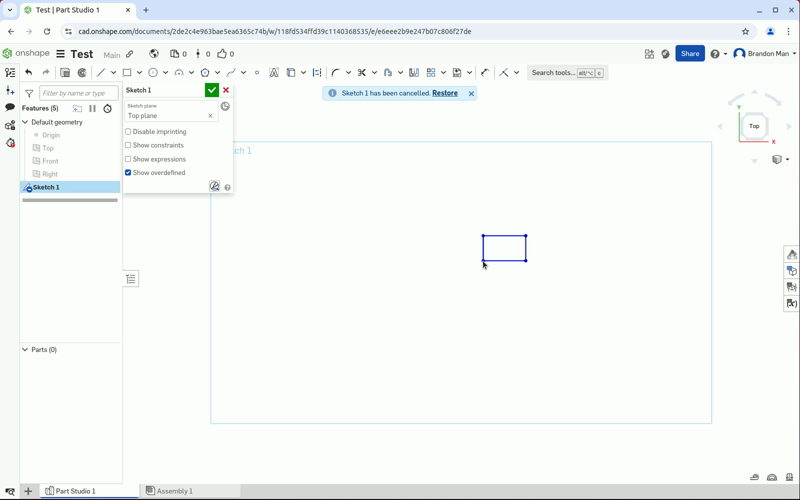
mouse_move(521, 250)
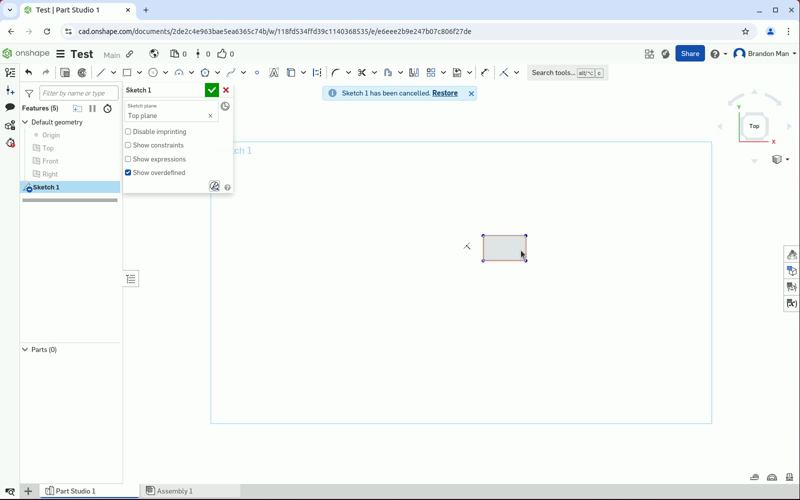
scroll(6)
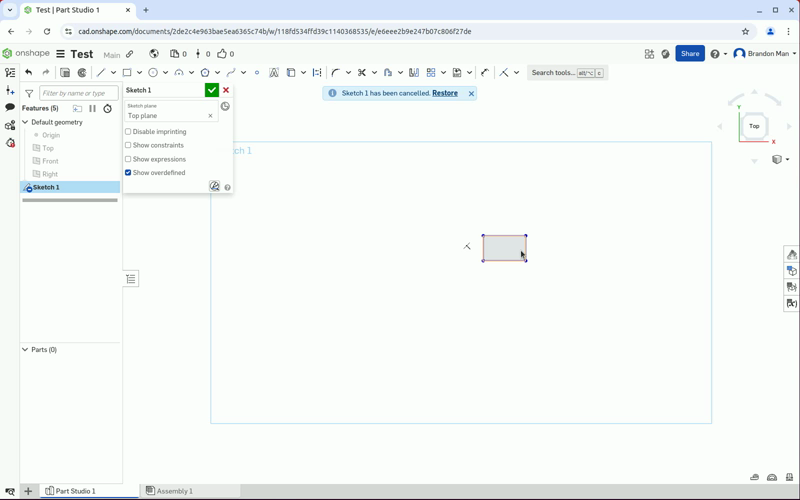
scroll(6)
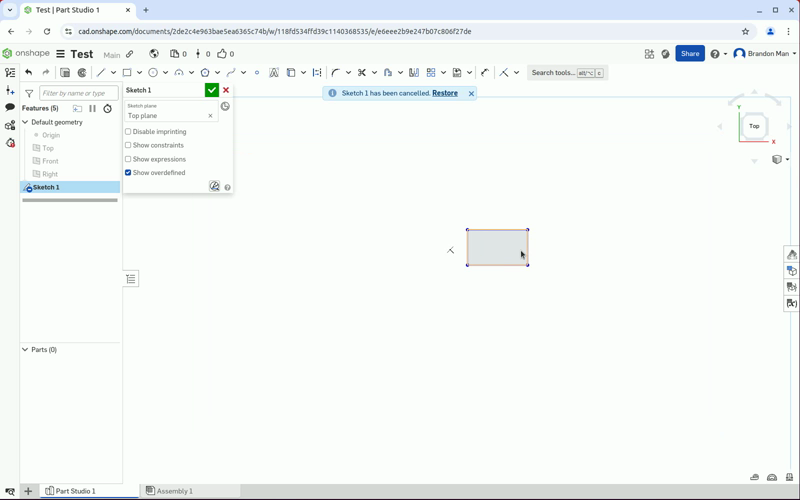
scroll(6)
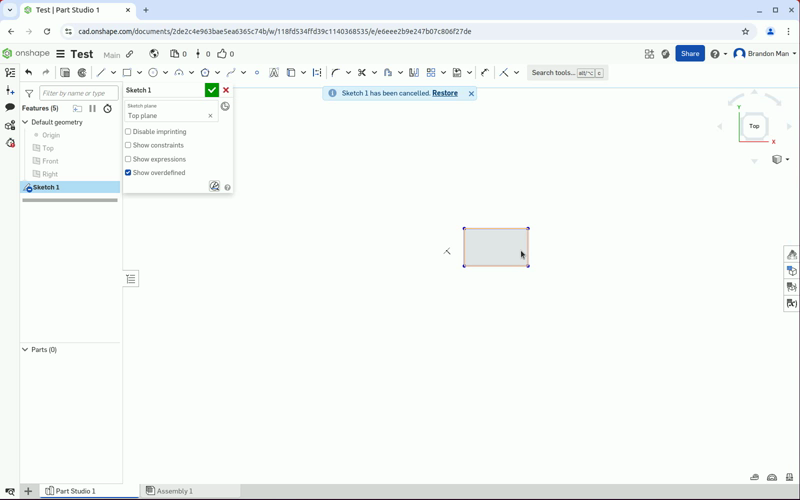
scroll(6)
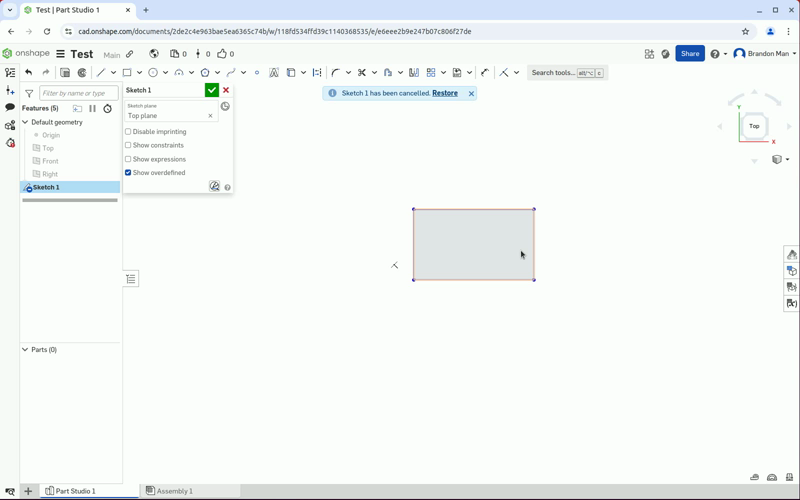
scroll(6)
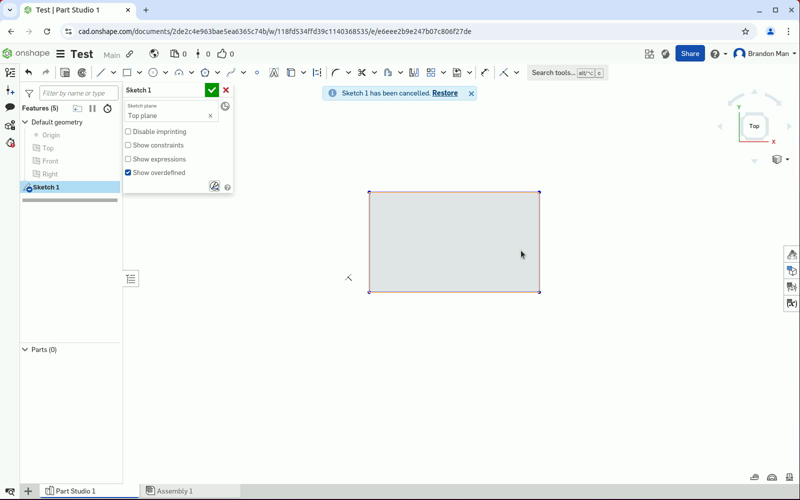
scroll(6)
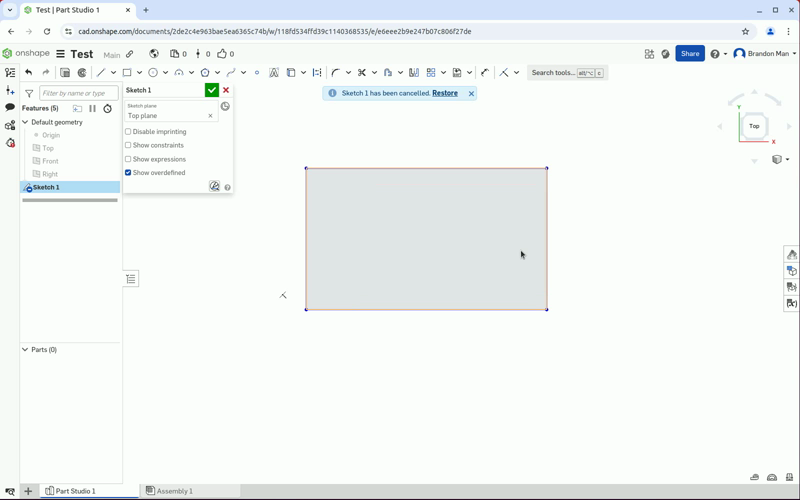
scroll(6)
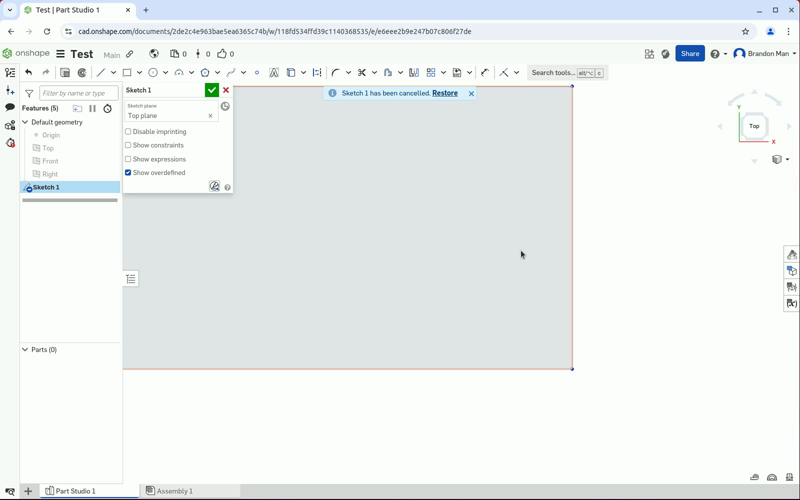
click(521, 250)
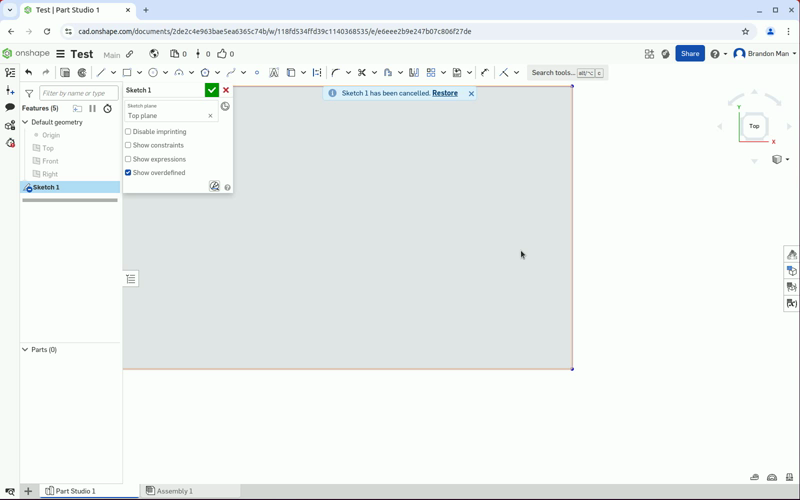
scroll(-6)
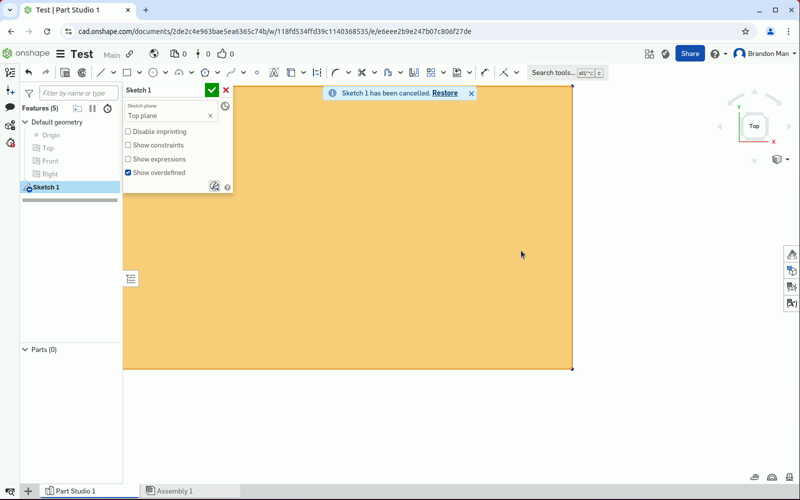
scroll(-6)
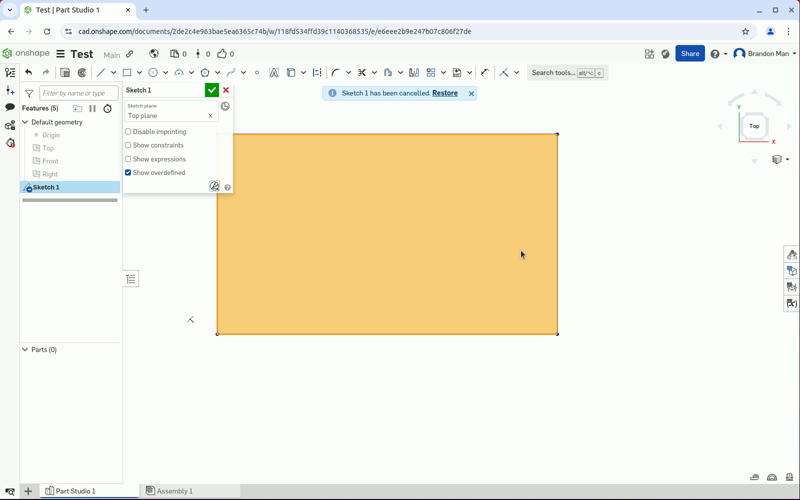
scroll(-6)
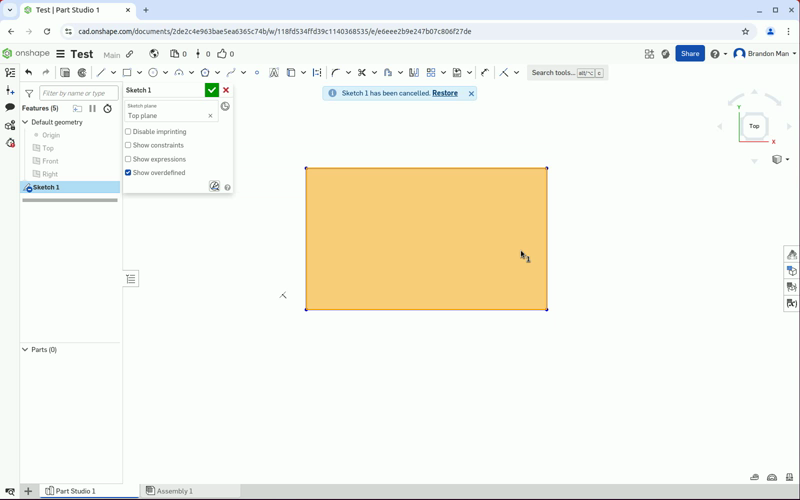
scroll(-6)
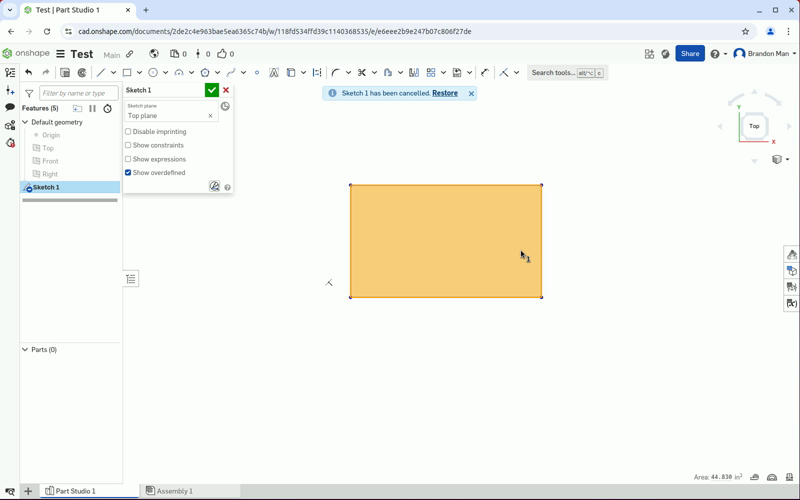
scroll(-6)
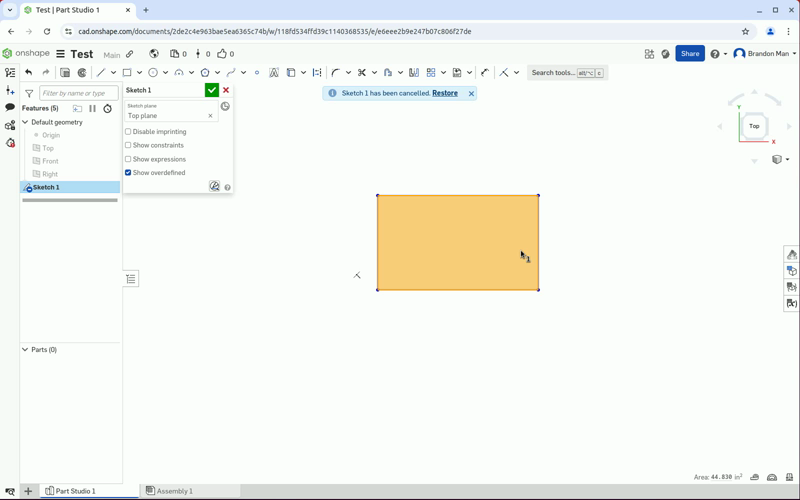
scroll(-6)
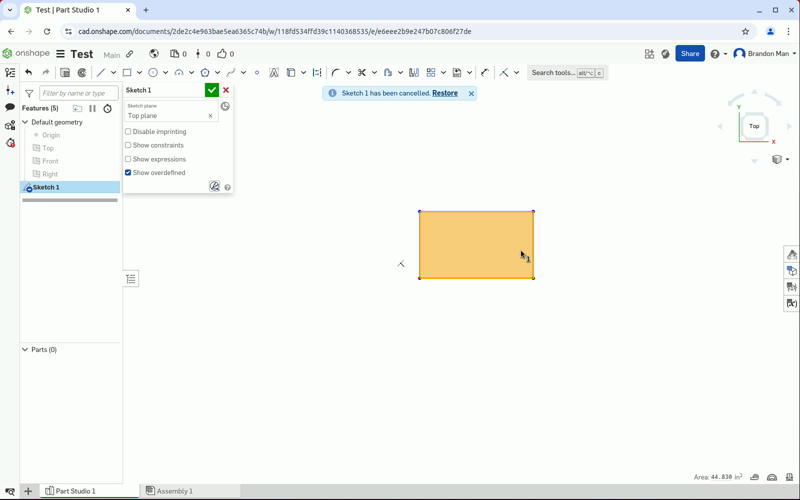
scroll(-6)
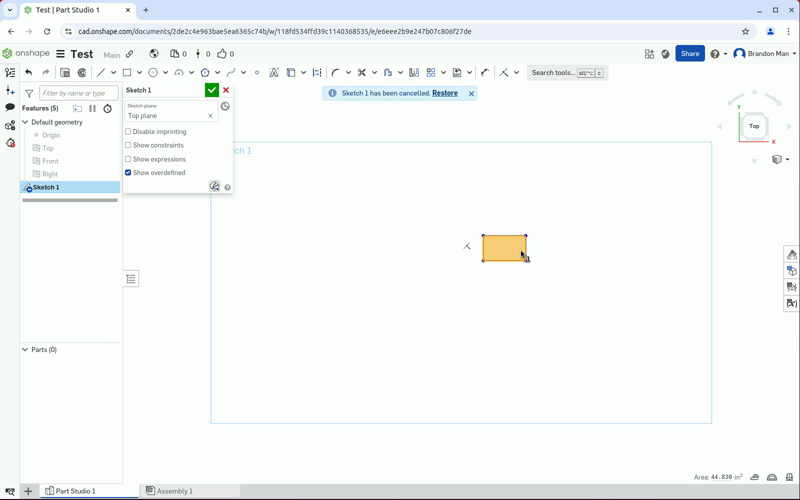
mouse_move(73, 352)
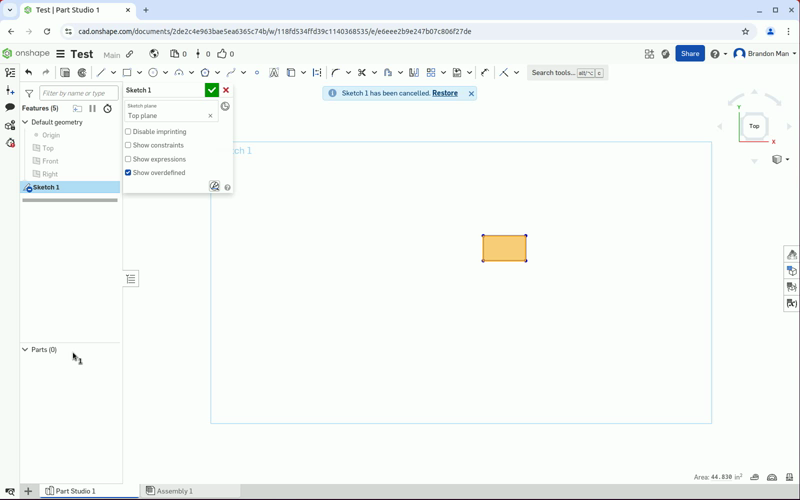
key(shift+y)
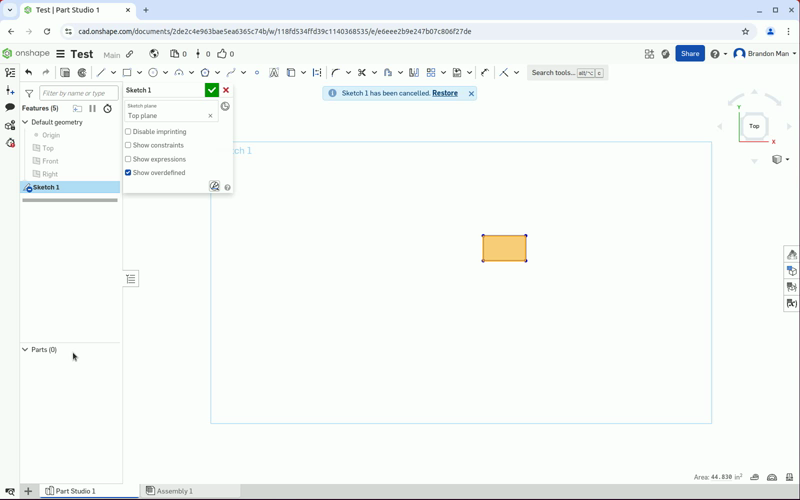
key(shift+e)
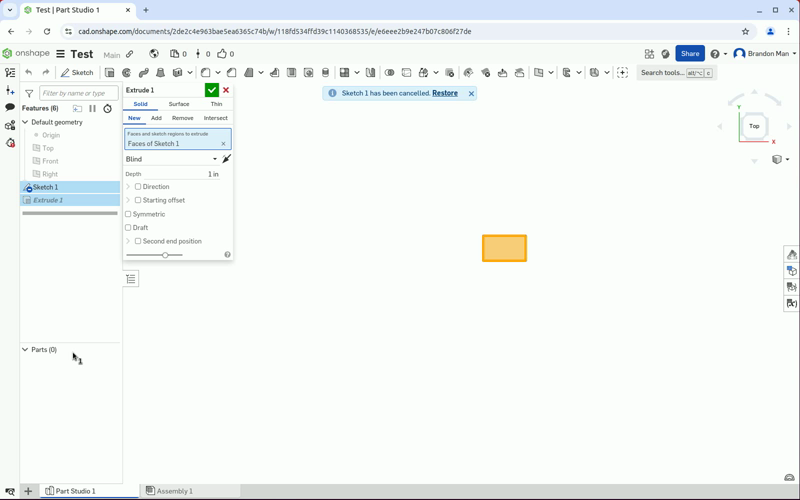
mouse_move(143, 106)
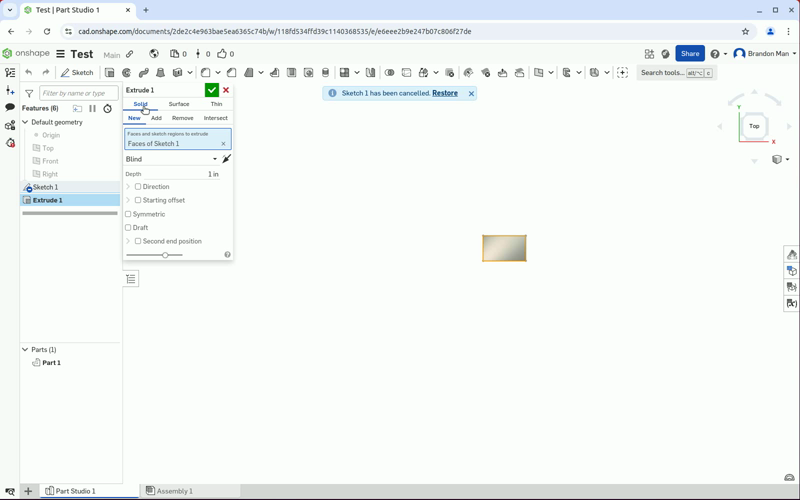
click(143, 106)
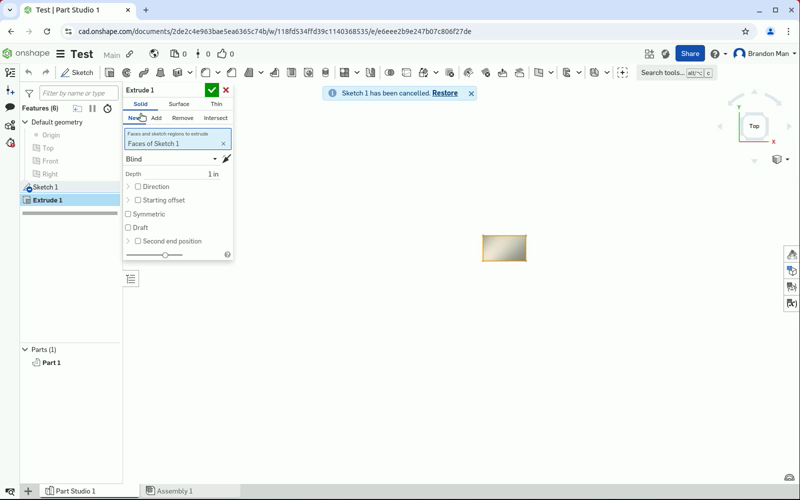
mouse_move(137, 120)
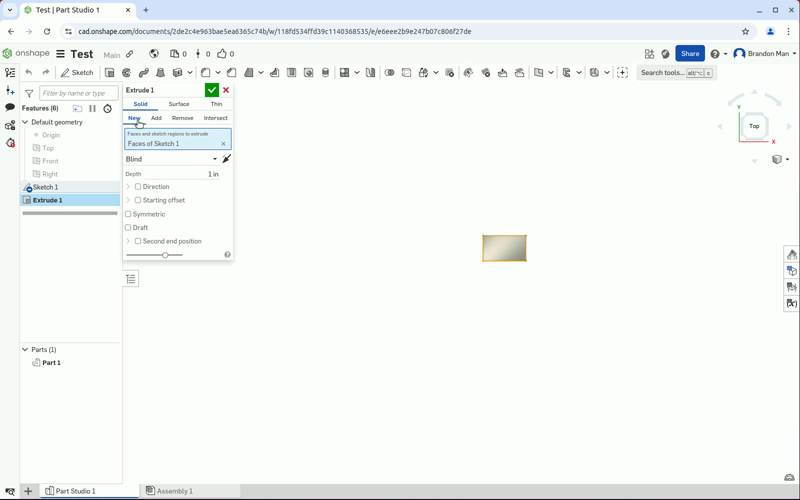
click(137, 120)
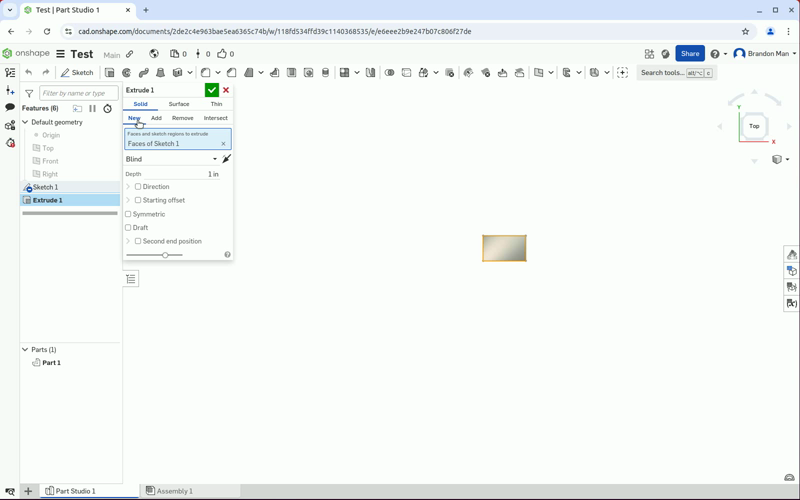
key(tab, 4)
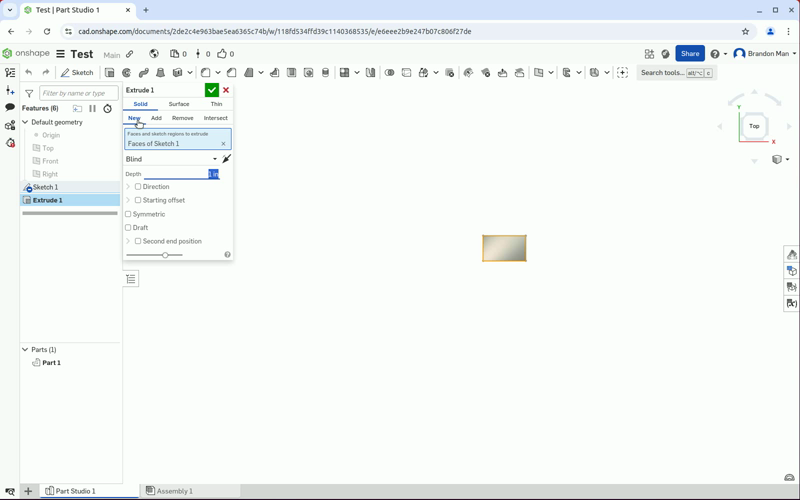
text(3.37)
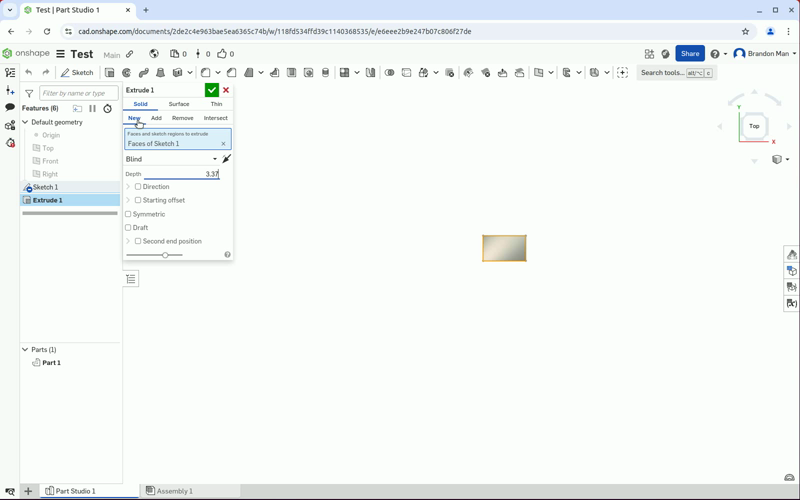
key(enter)
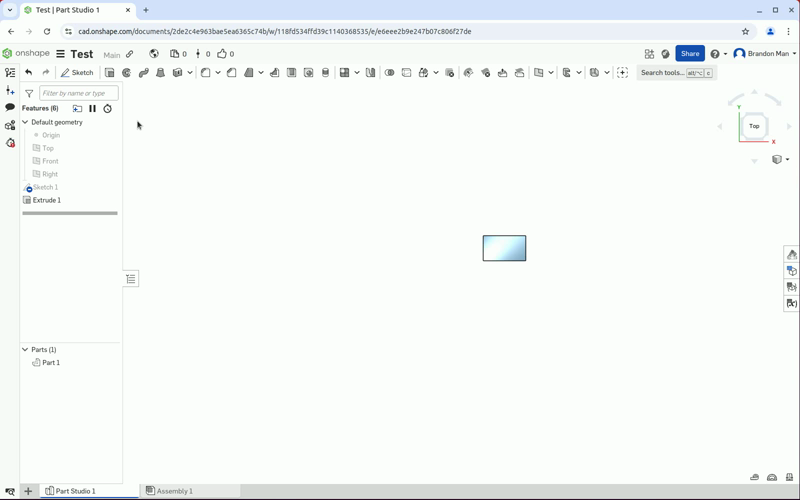
key(shift+h)
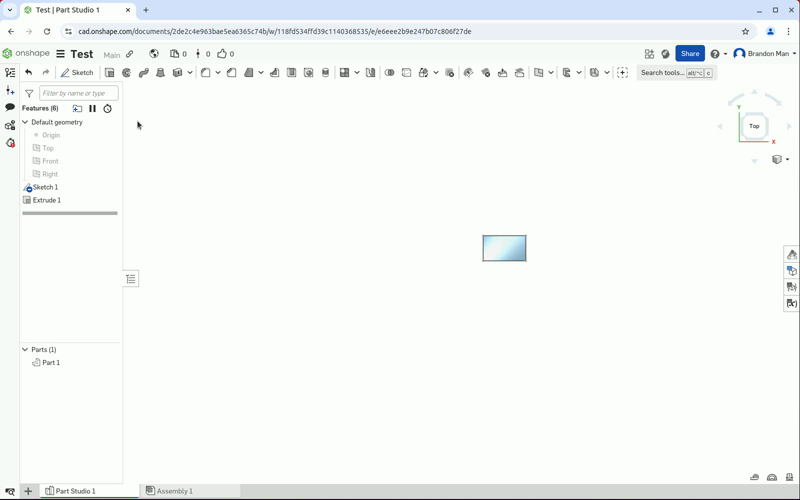
key(shift+h)
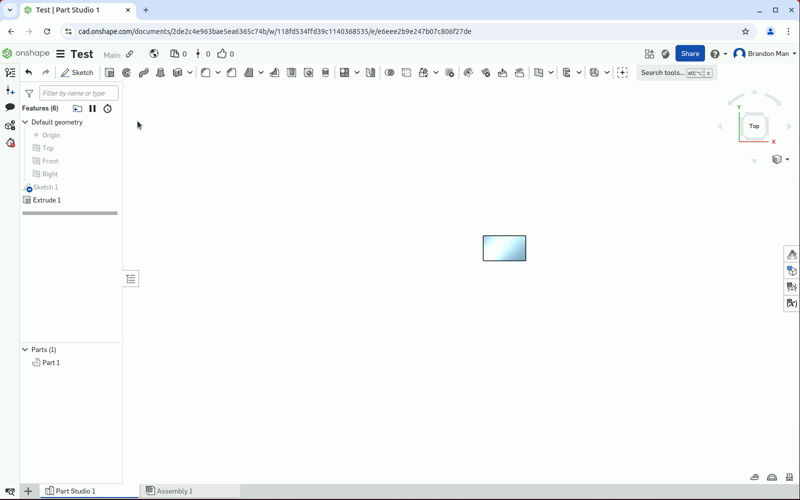
mouse_move(73, 189)
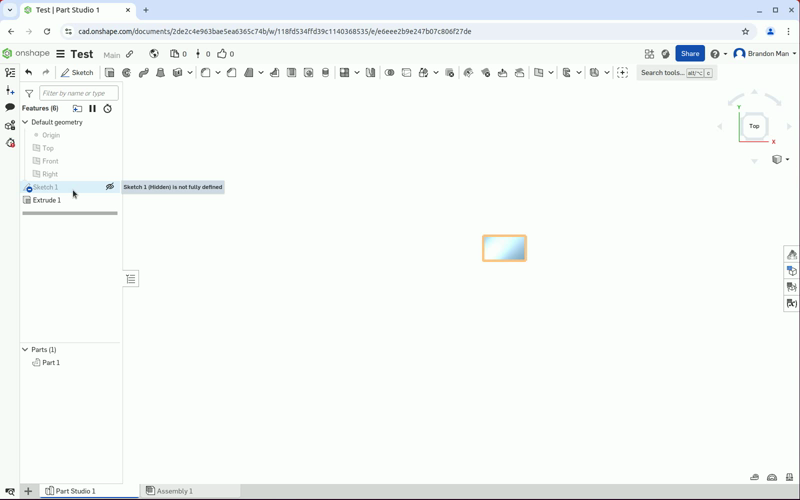
click(73, 189)
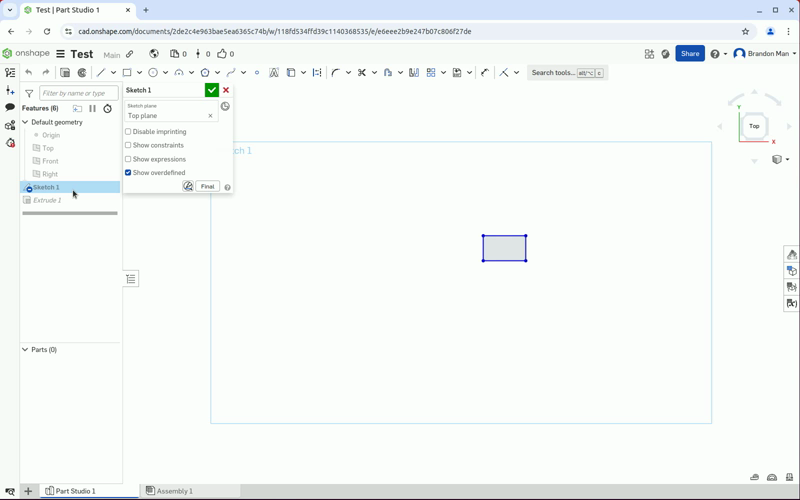
mouse_move(229, 92)
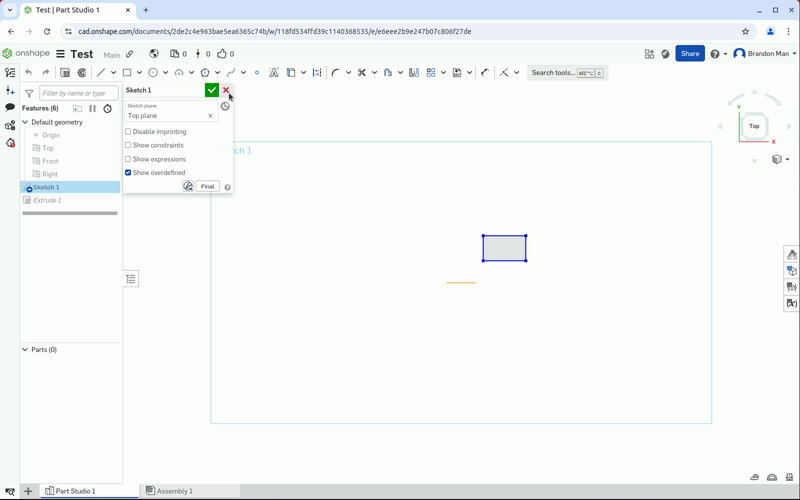
click(229, 92)
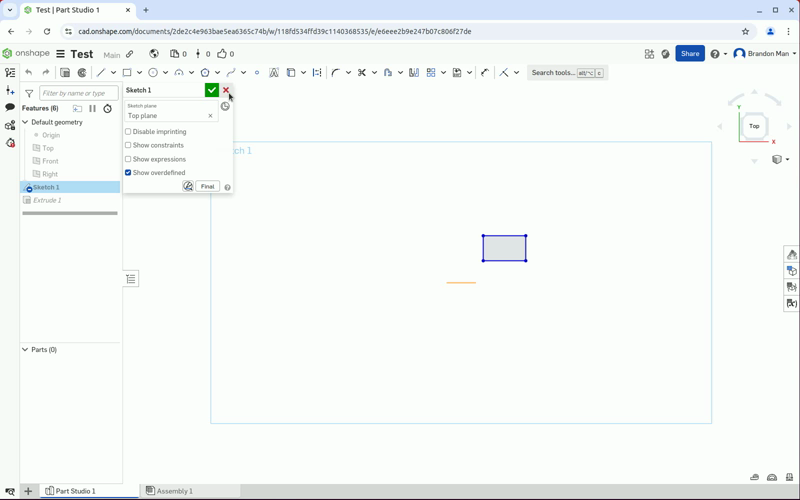
key(shift+s)
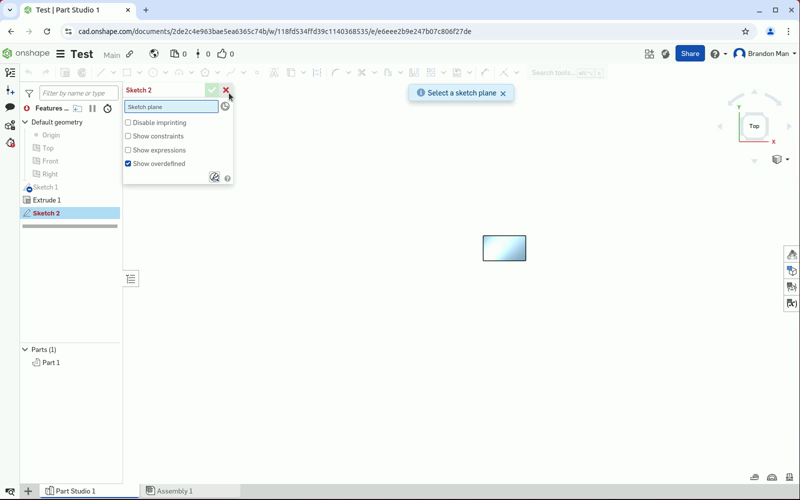
mouse_move(73, 150)
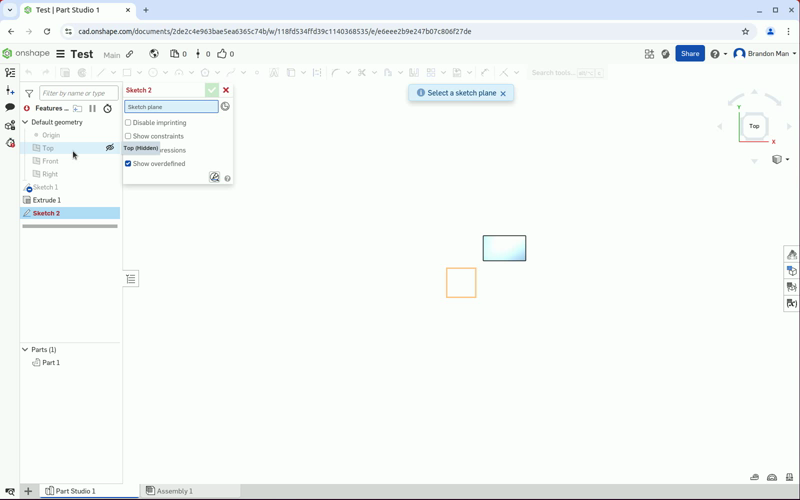
click(73, 150)
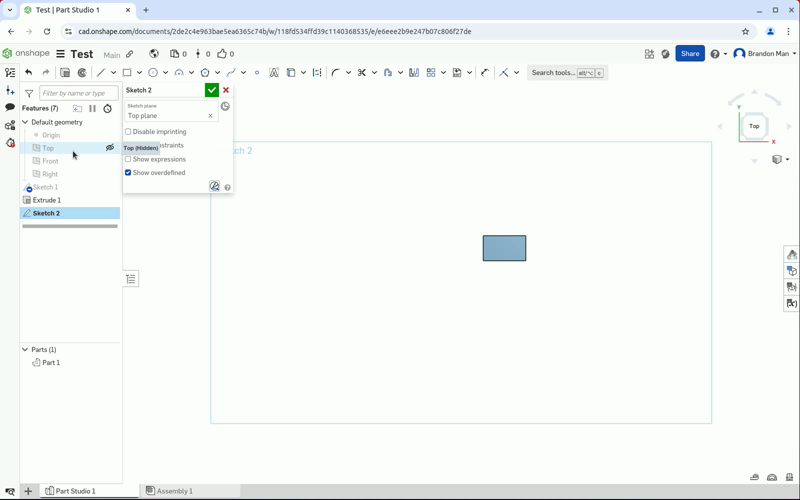
mouse_move(73, 352)
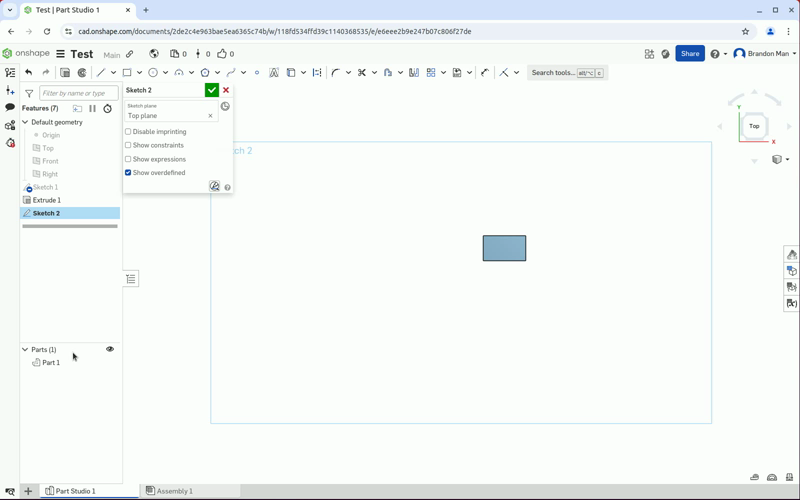
key(y)
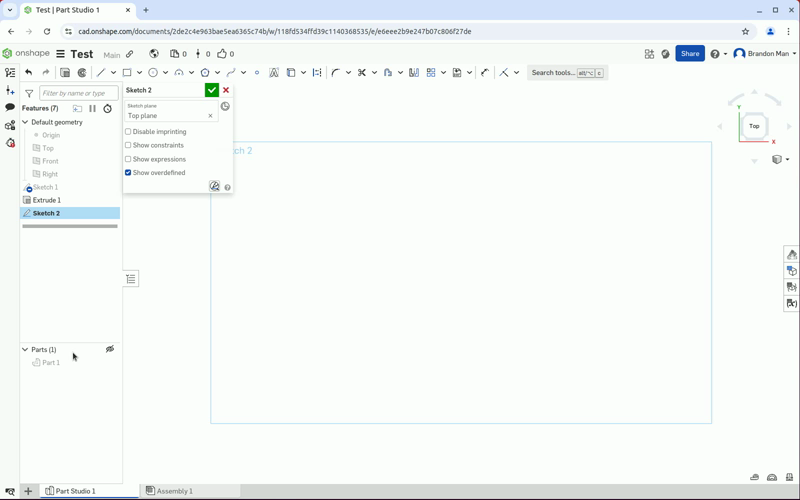
key(c)
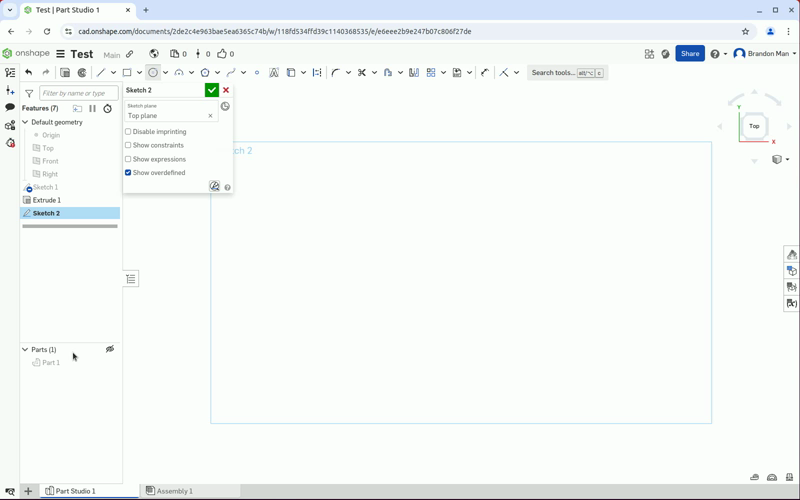
key_down(shift)
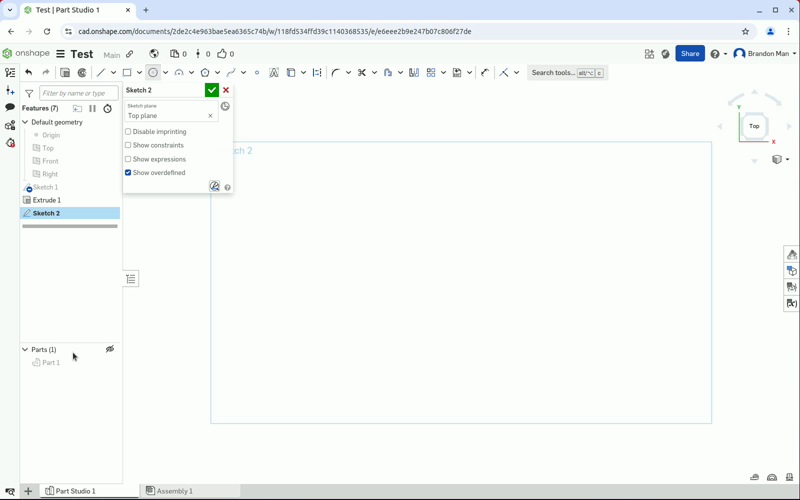
mouse_move(398, 232)
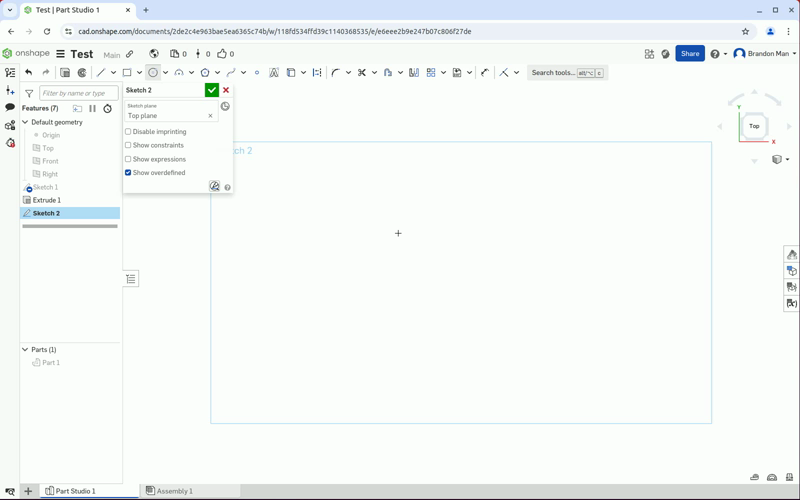
click(398, 232)
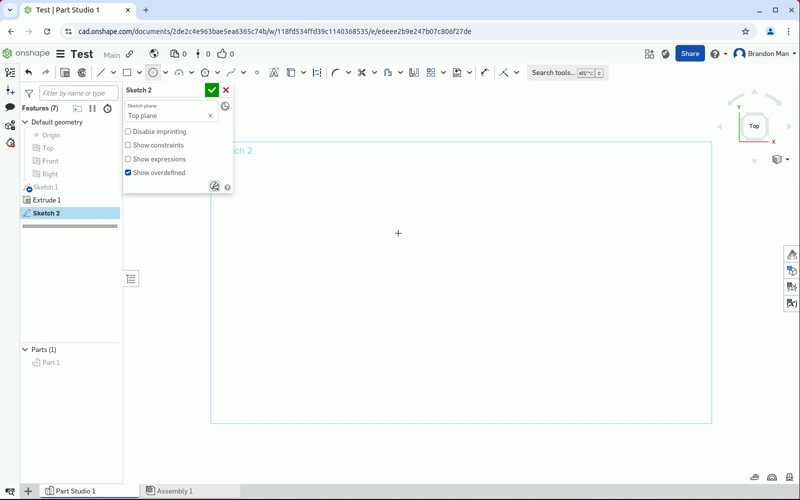
key_up(shift)
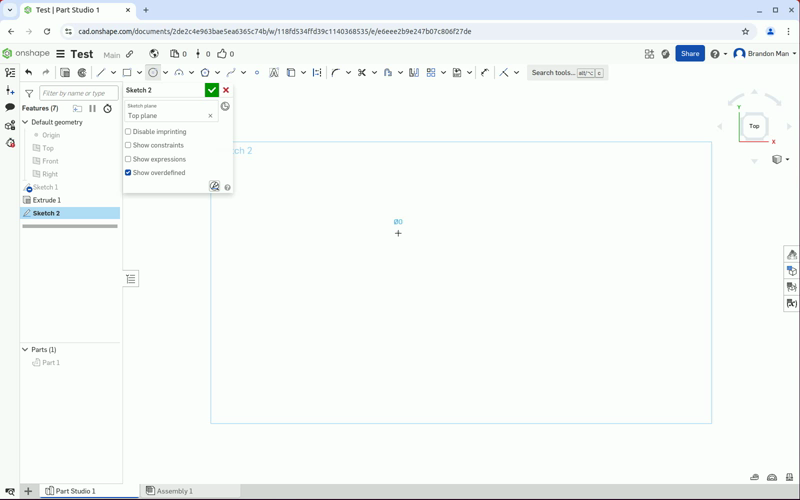
mouse_move(411, 232)
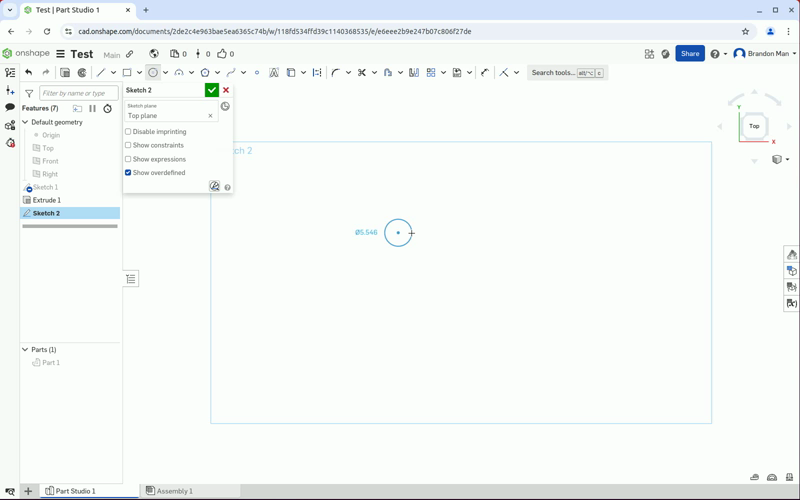
click(411, 232)
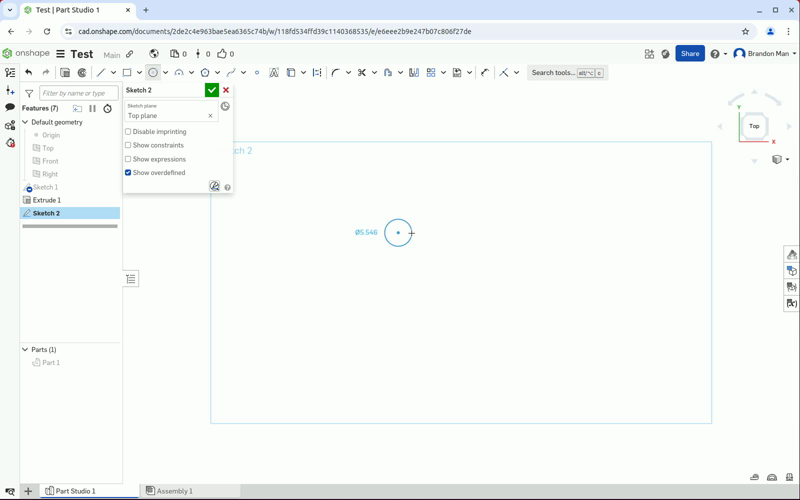
key(esc)
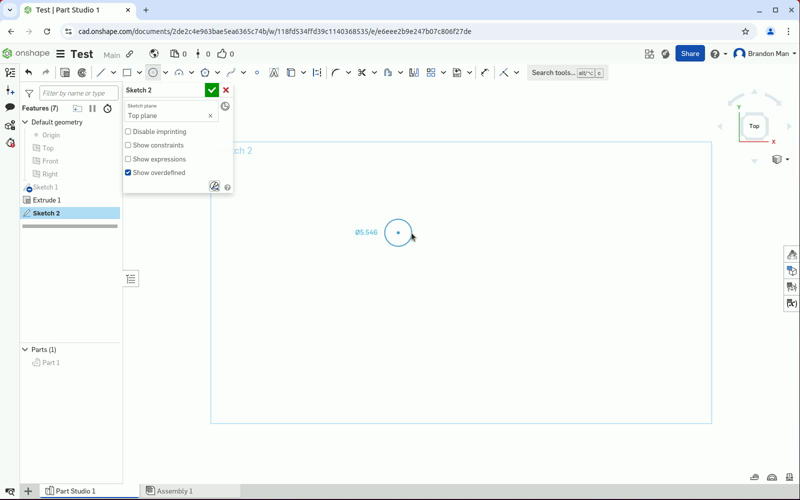
mouse_move(396, 219)
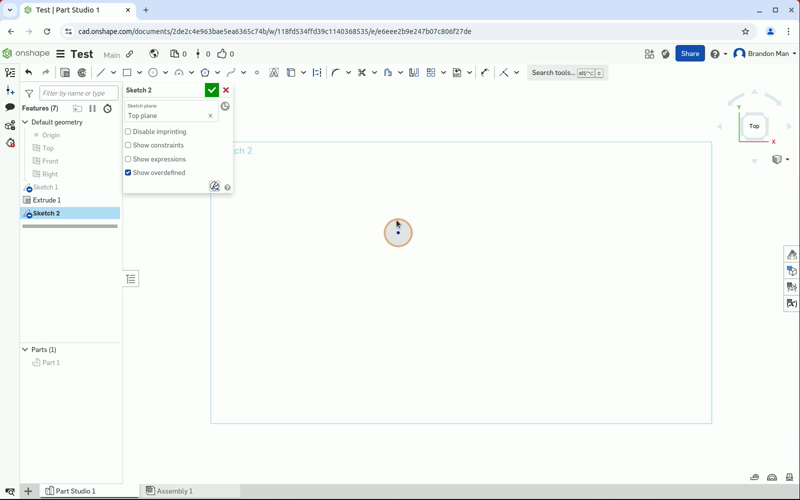
scroll(6)
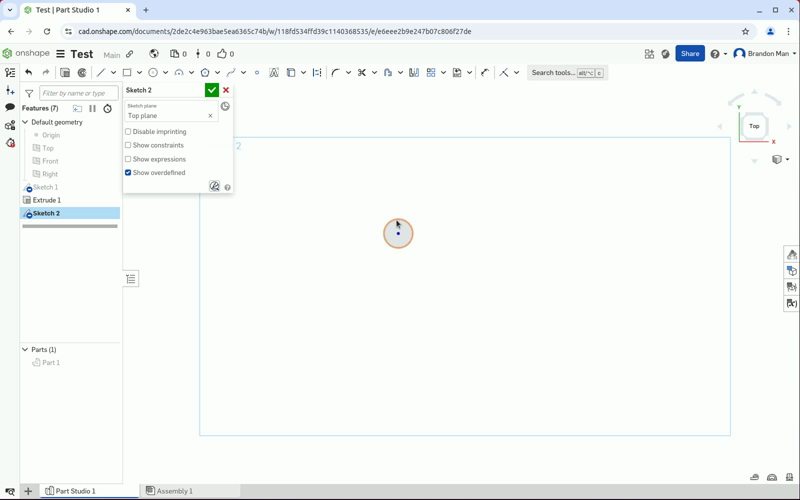
scroll(6)
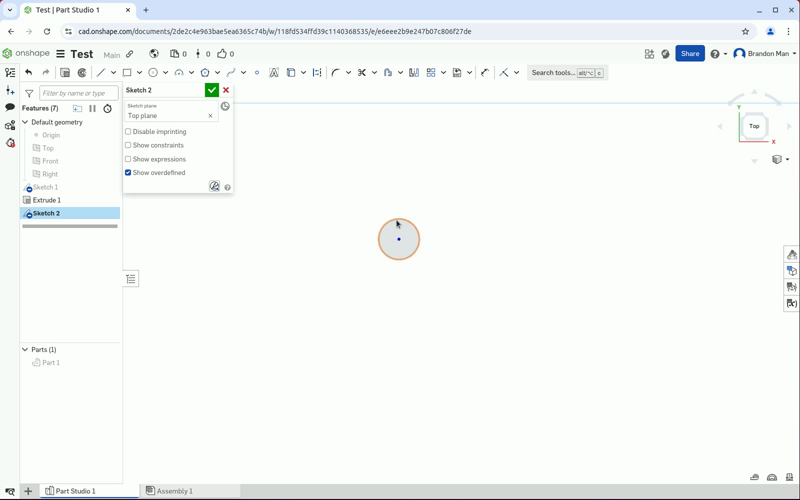
scroll(6)
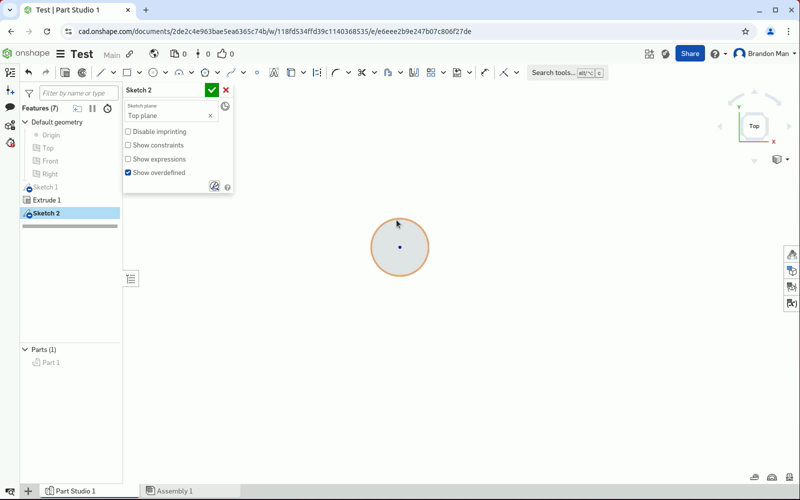
scroll(6)
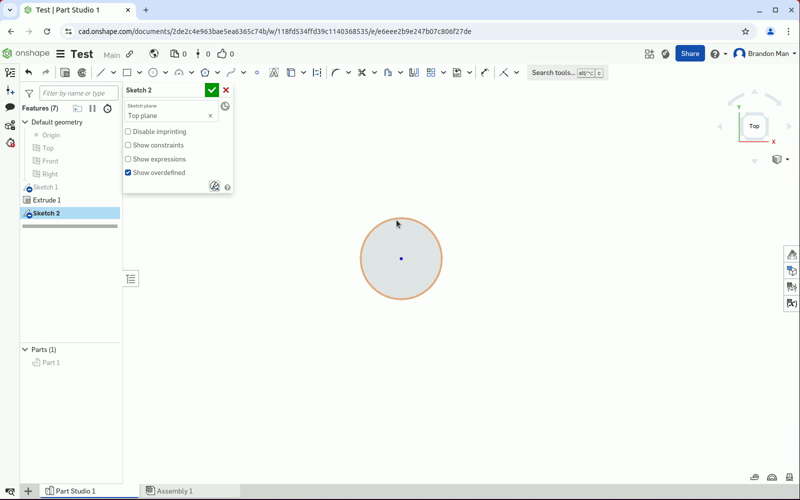
scroll(6)
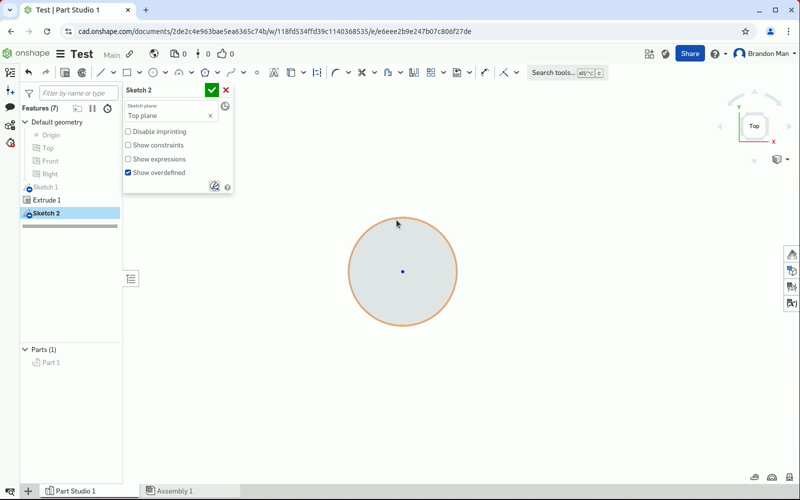
scroll(6)
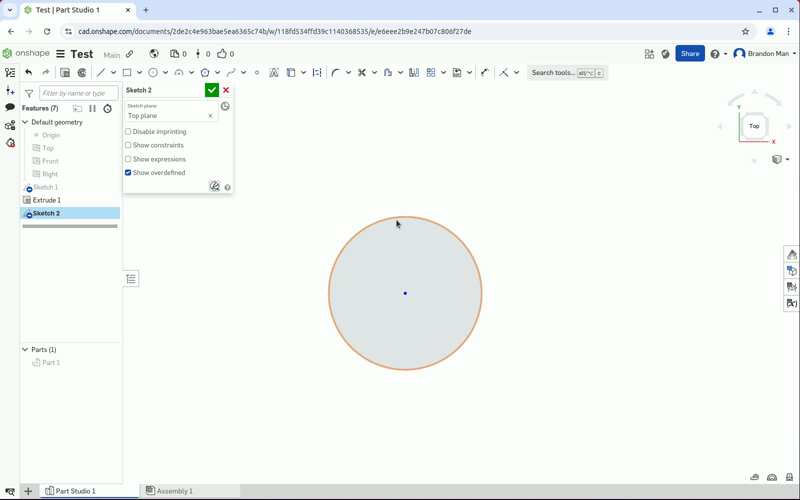
scroll(6)
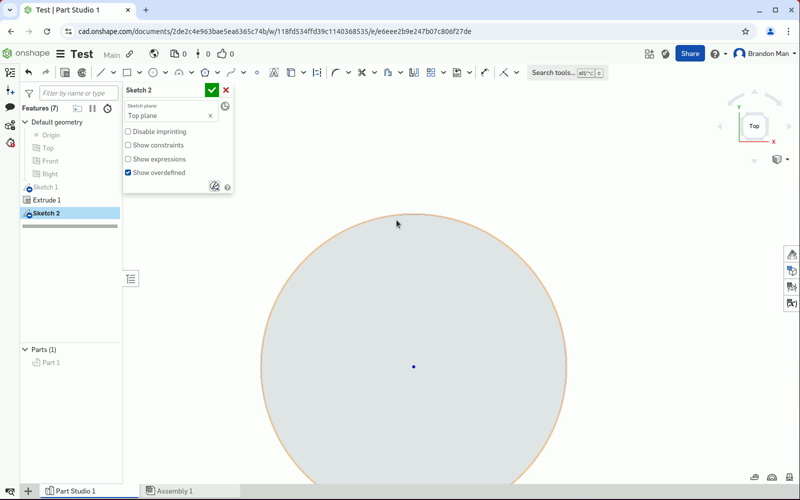
click(396, 219)
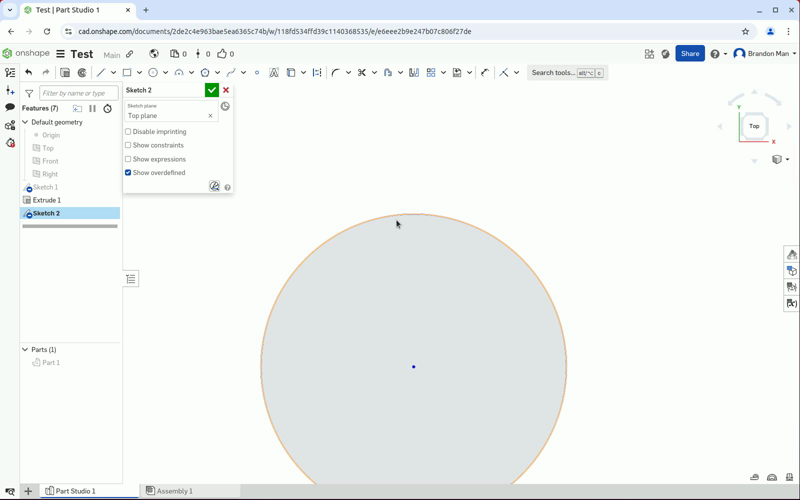
scroll(-6)
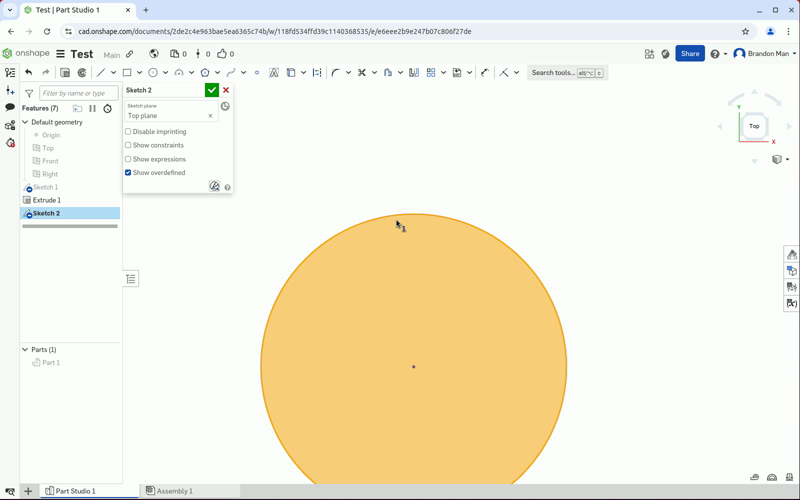
scroll(-6)
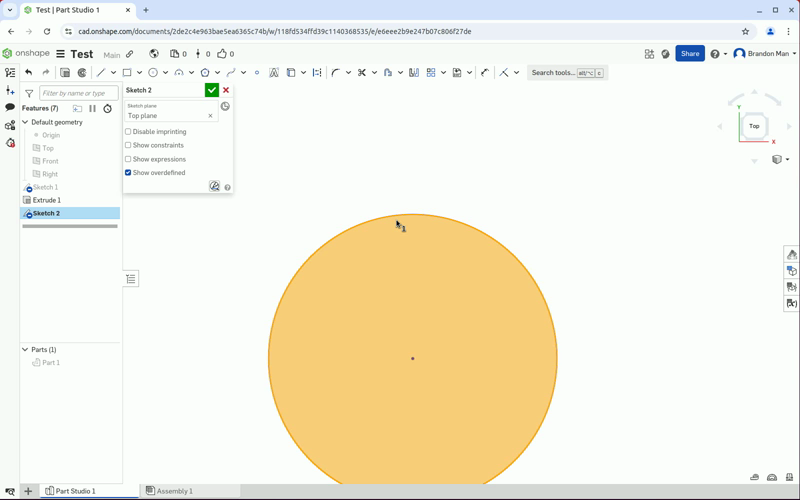
scroll(-6)
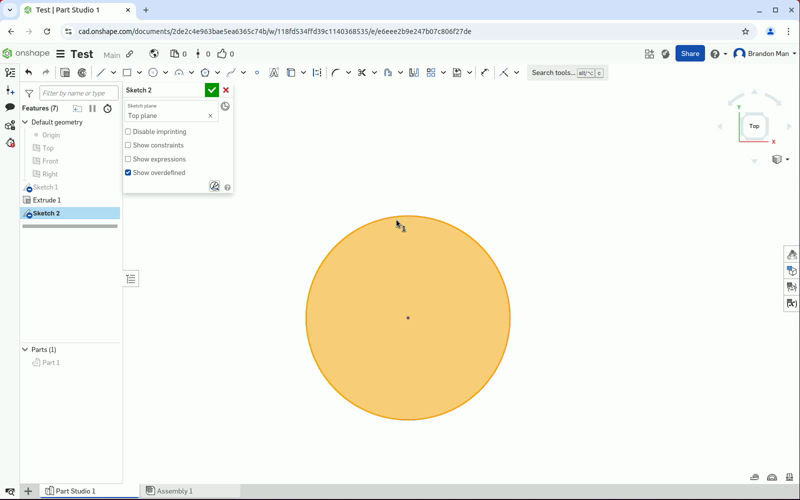
scroll(-6)
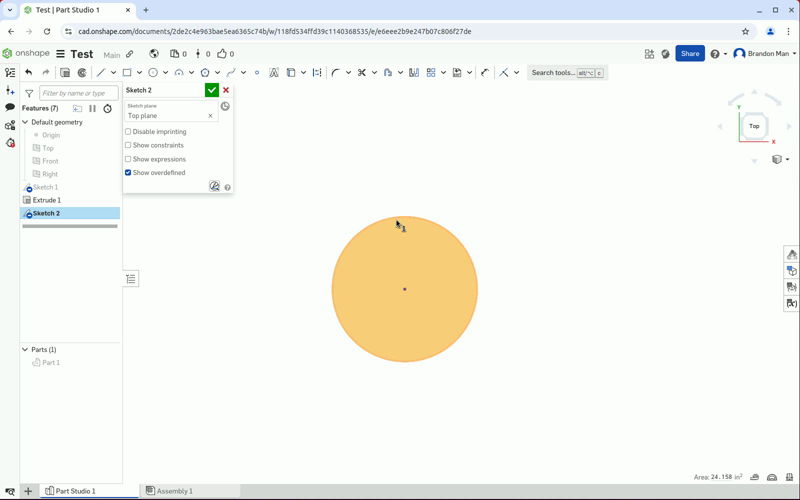
scroll(-6)
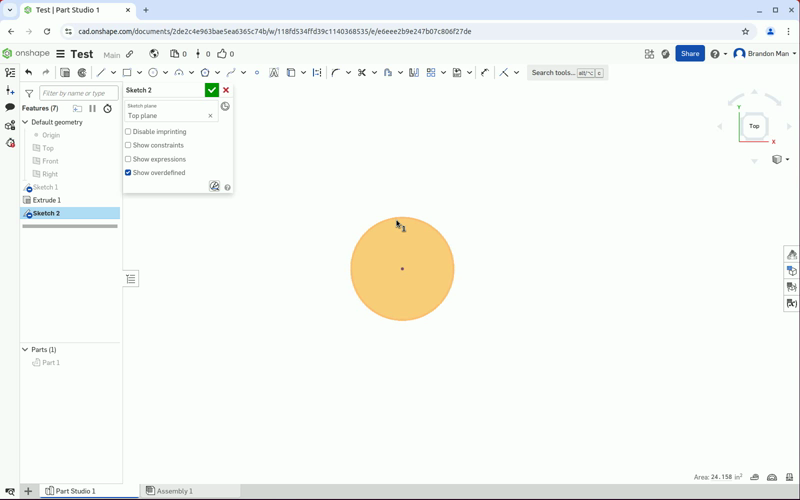
scroll(-6)
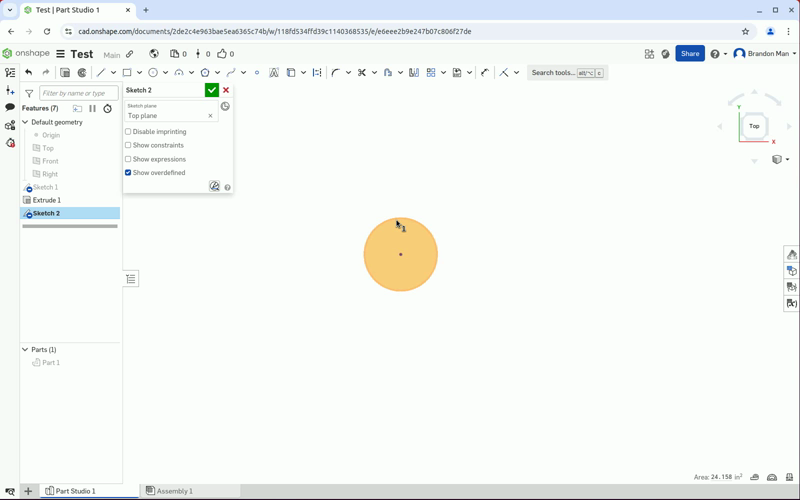
scroll(-6)
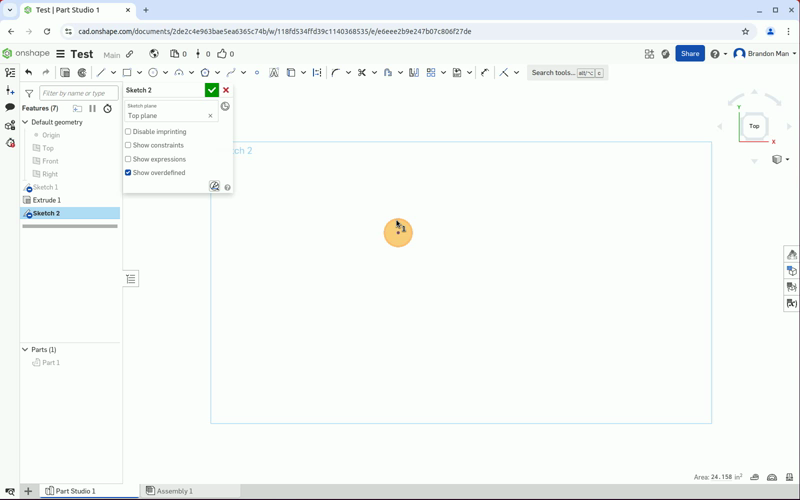
mouse_move(73, 352)
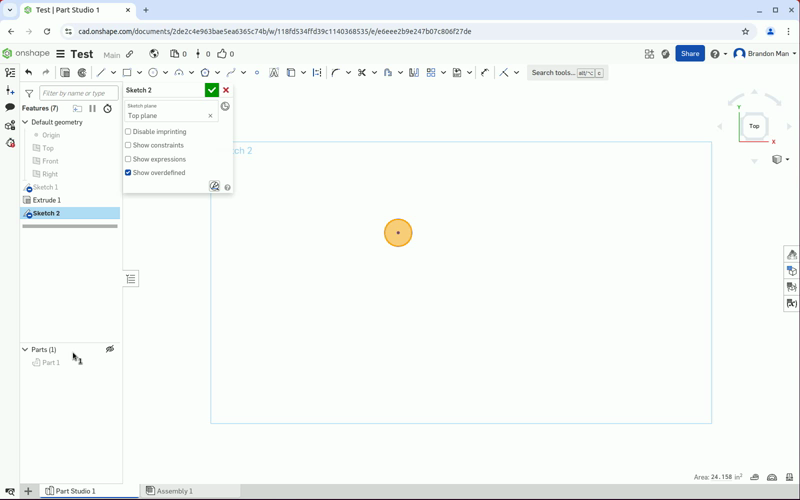
key(shift+y)
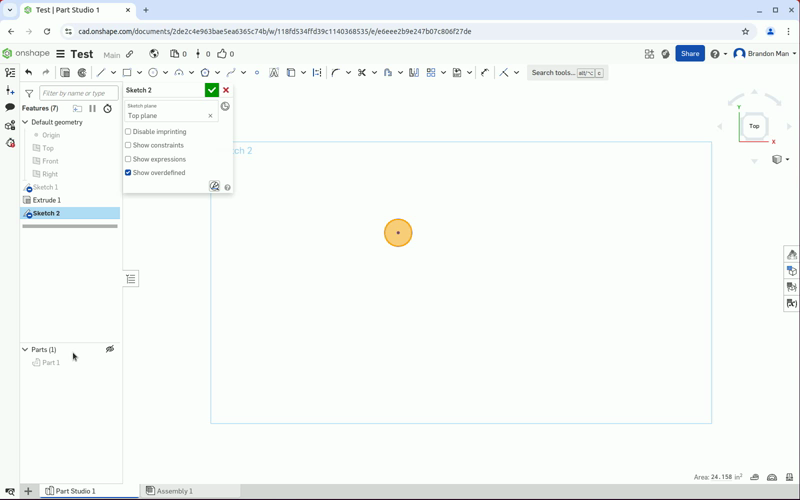
key(shift+e)
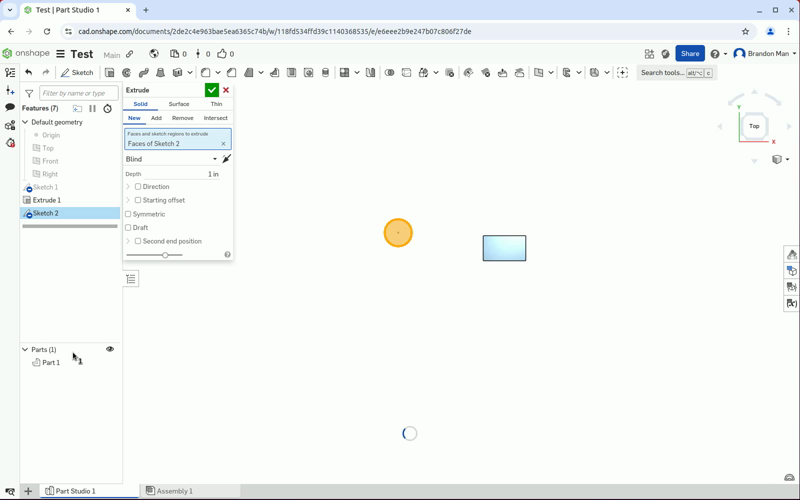
mouse_move(143, 106)
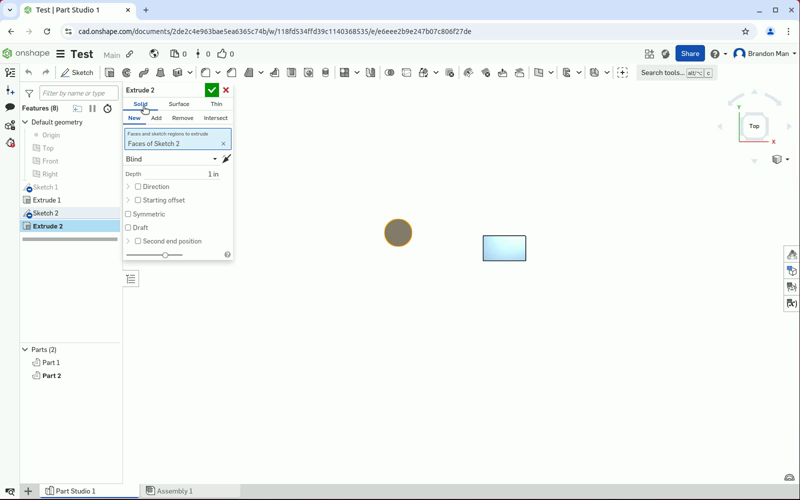
click(143, 106)
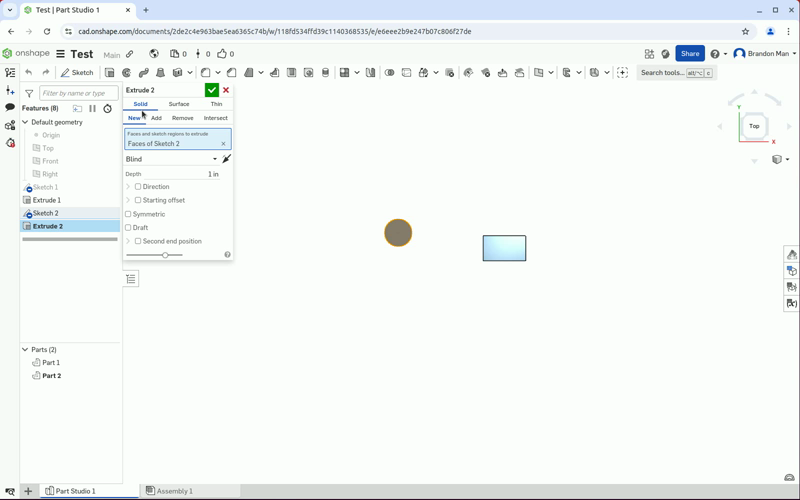
mouse_move(137, 120)
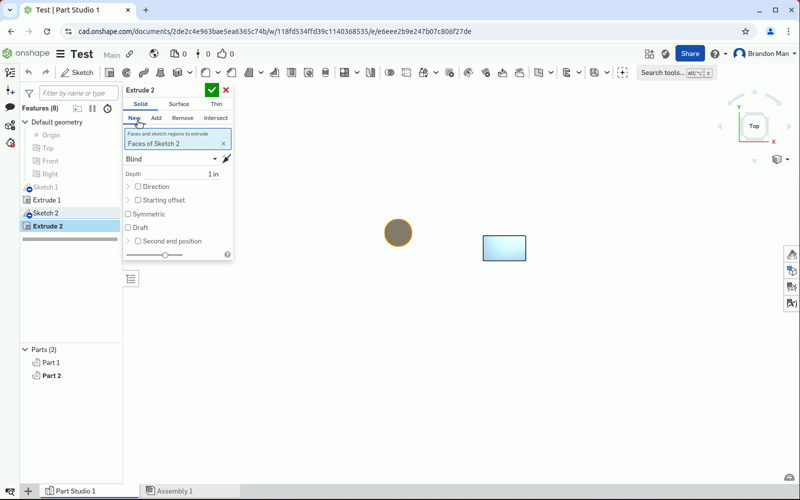
click(137, 120)
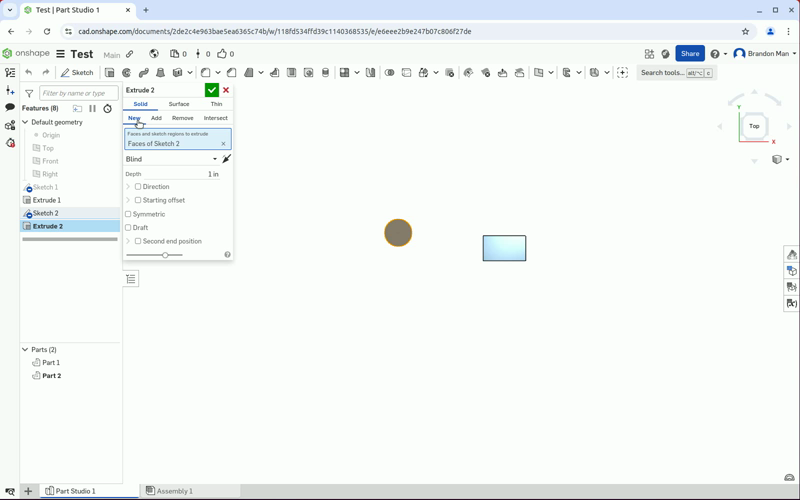
key(tab, 4)
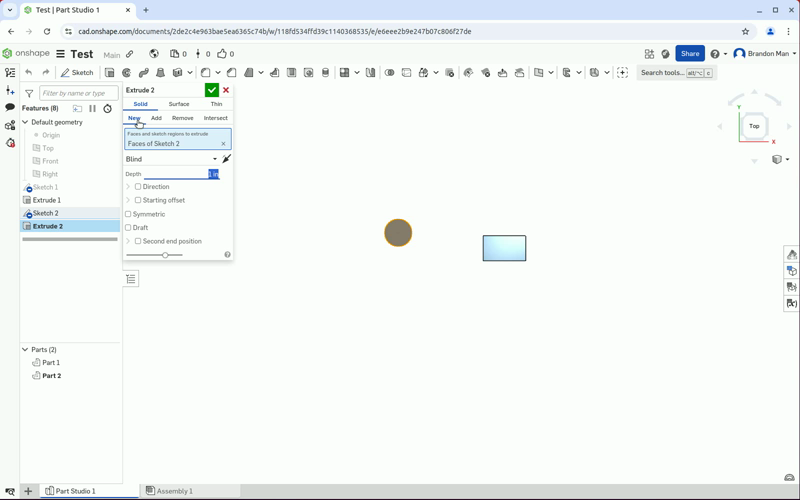
text(23.108)
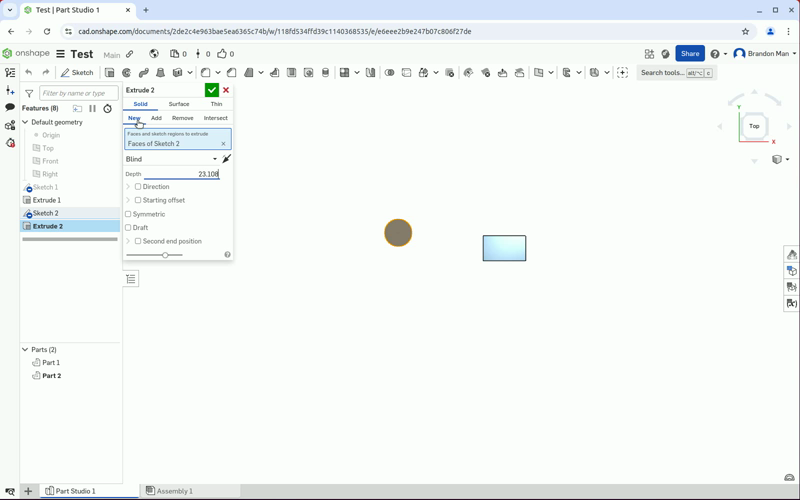
key(enter)
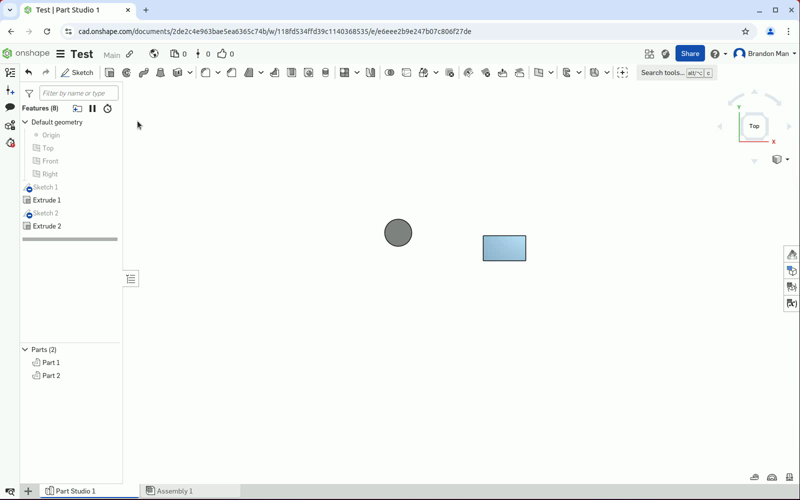
key(shift+h)
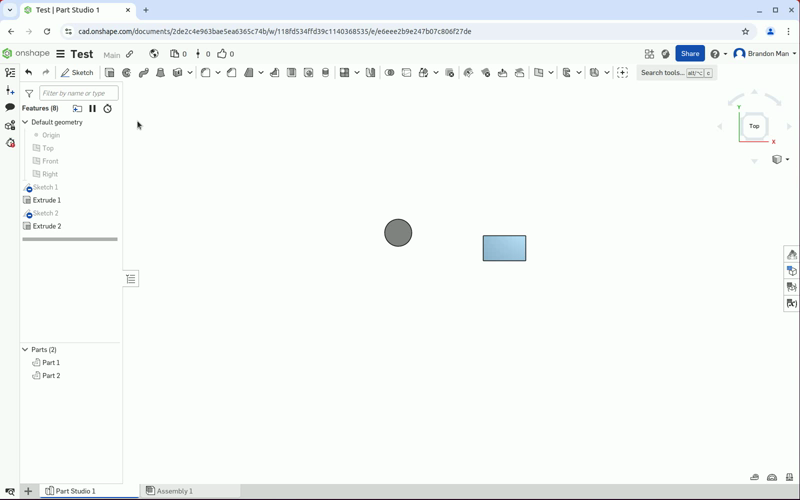
key(shift+h)
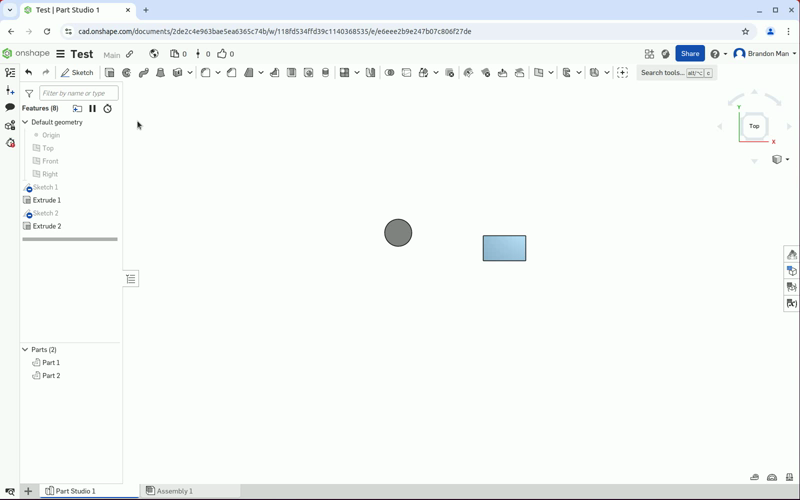
mouse_move(73, 189)
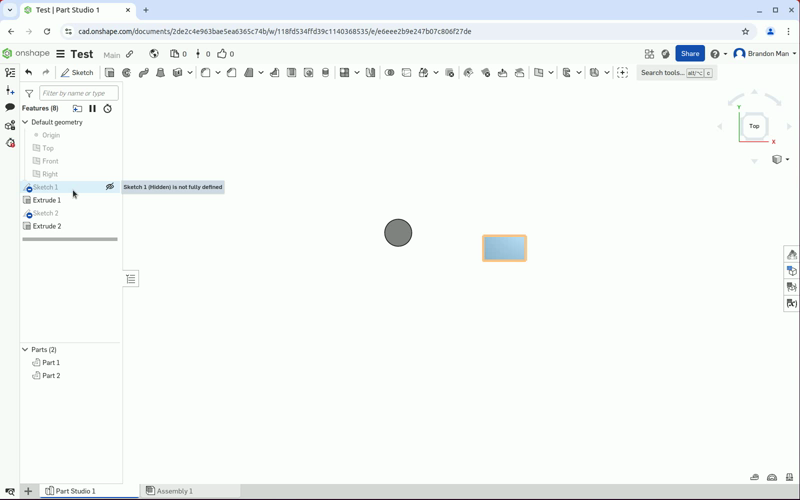
click(73, 189)
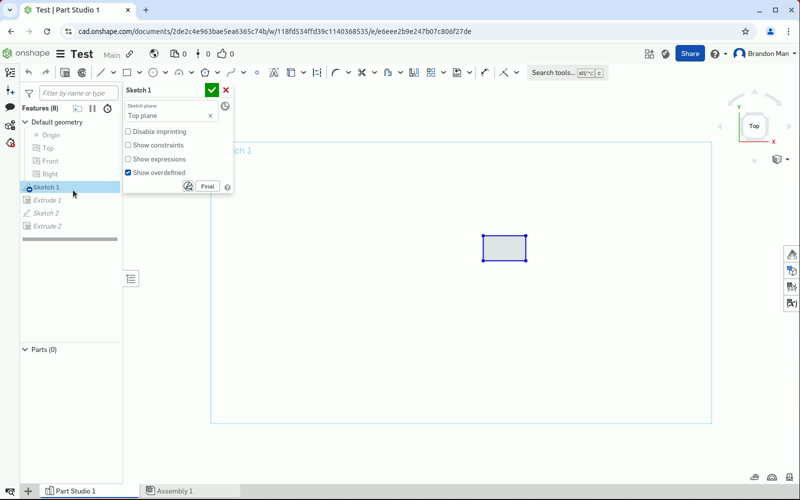
mouse_move(229, 92)
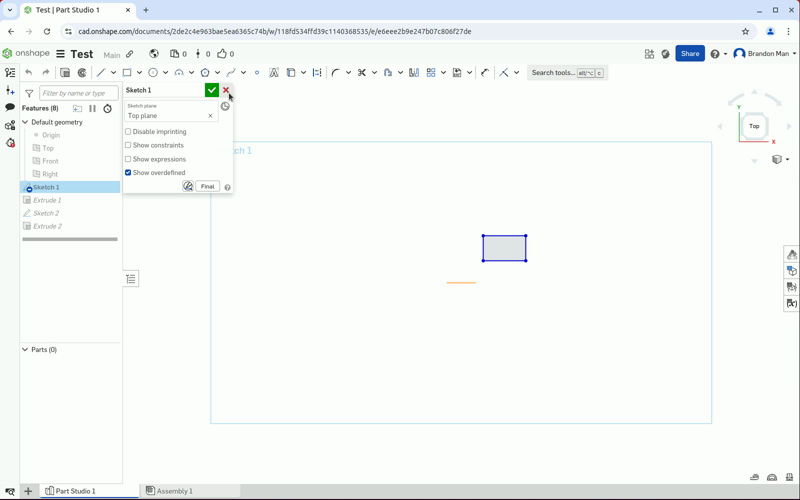
click(229, 92)
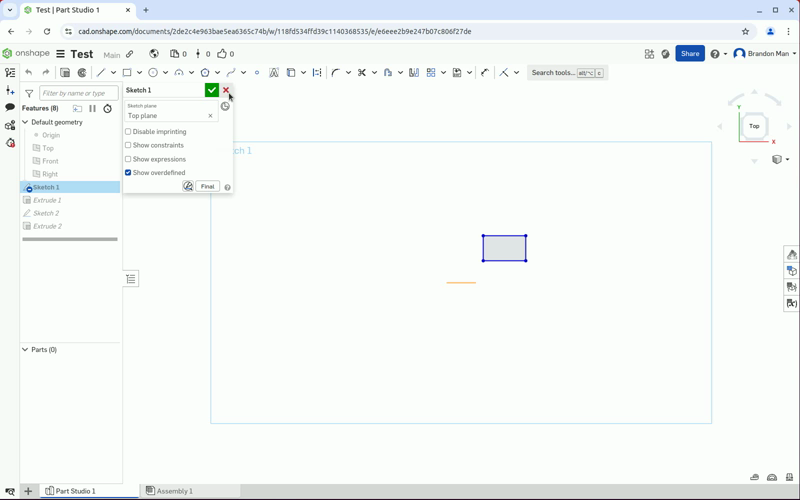
key(shift+s)
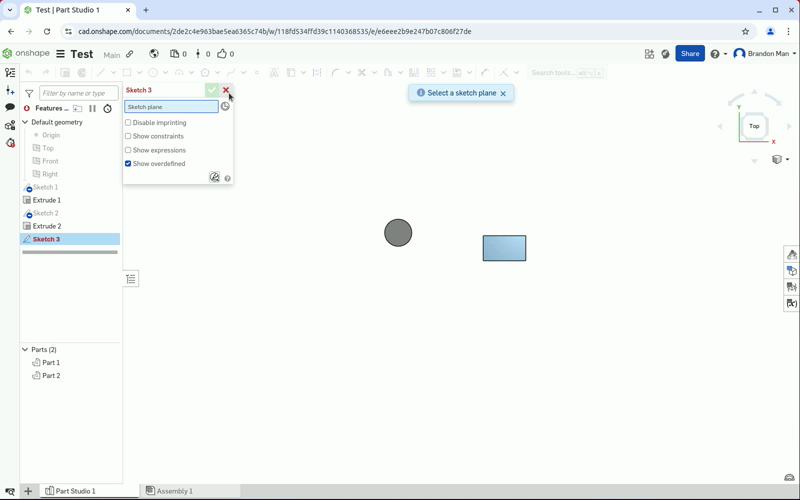
mouse_move(73, 150)
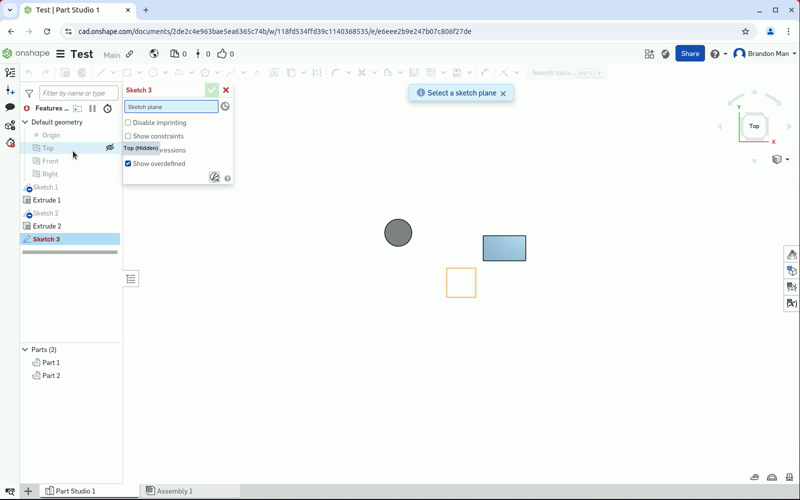
click(73, 150)
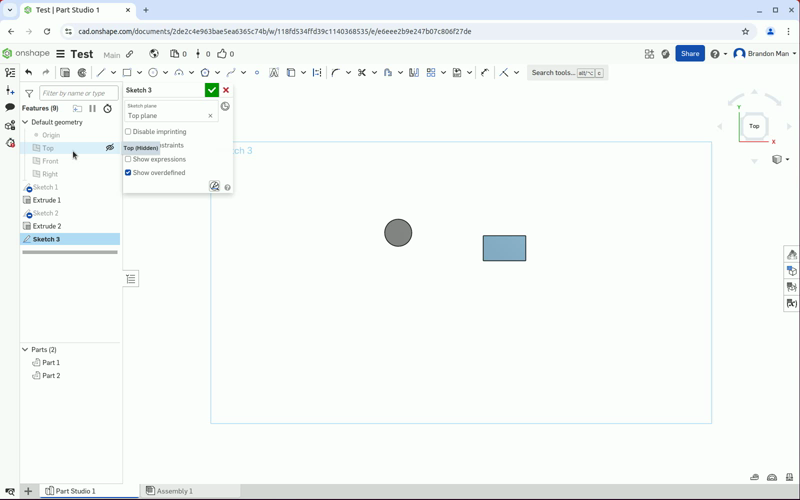
mouse_move(73, 352)
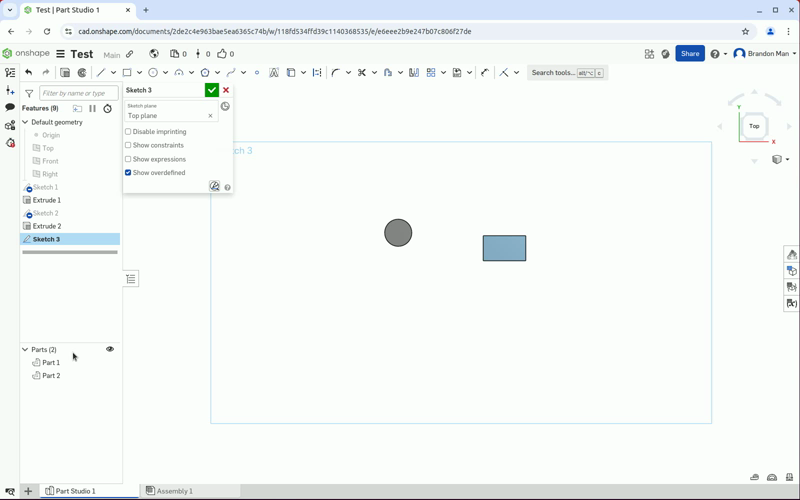
key(y)
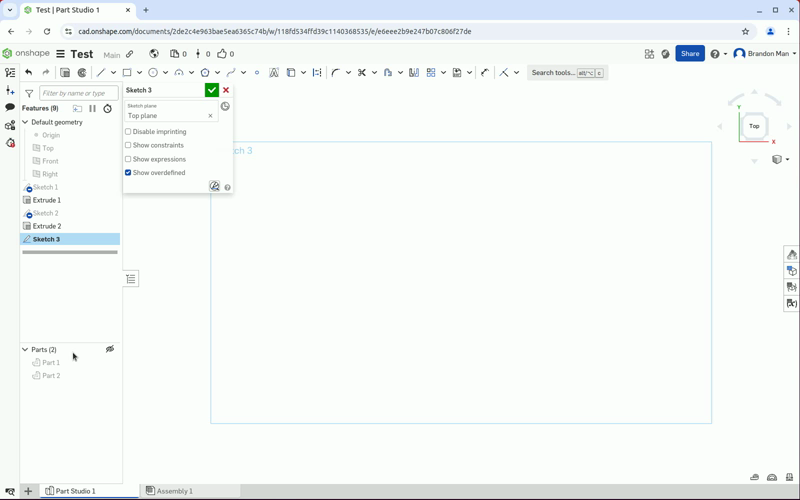
key(l)
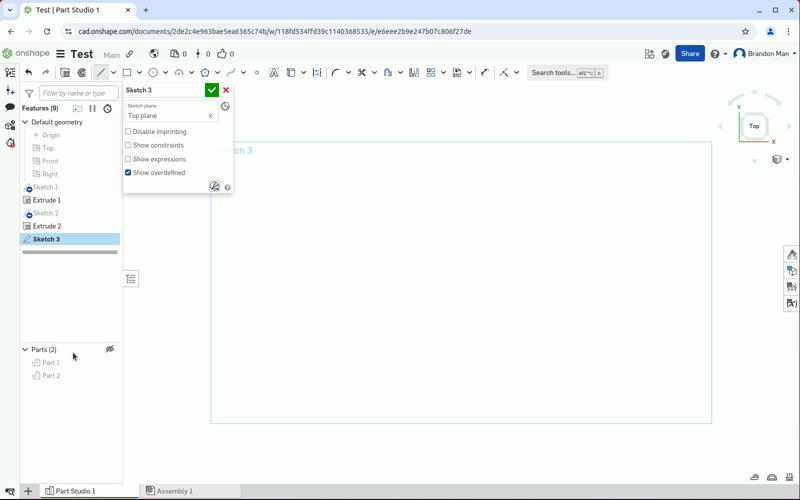
key_down(shift)
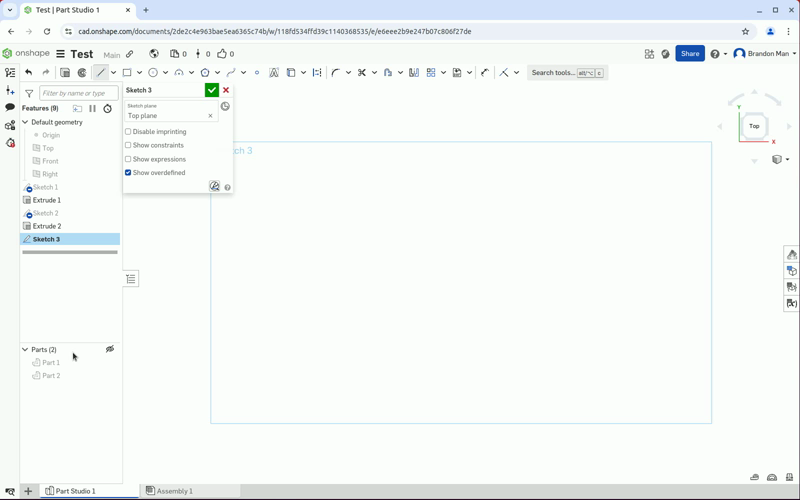
mouse_move(386, 359)
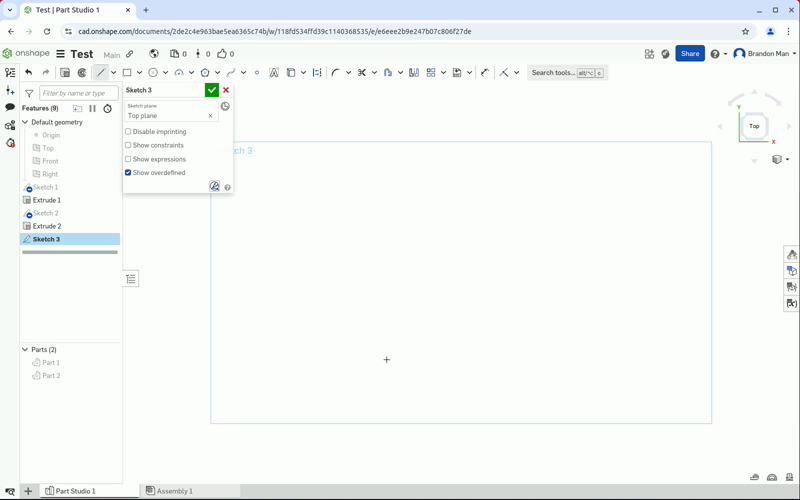
click(386, 359)
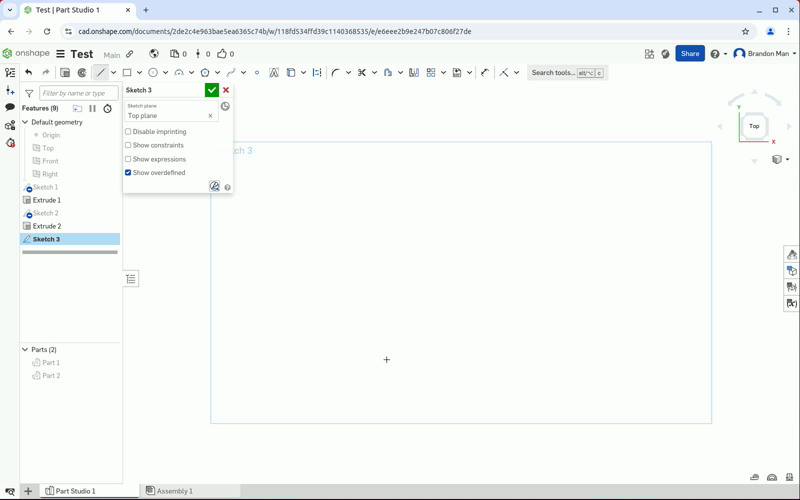
key_up(shift)
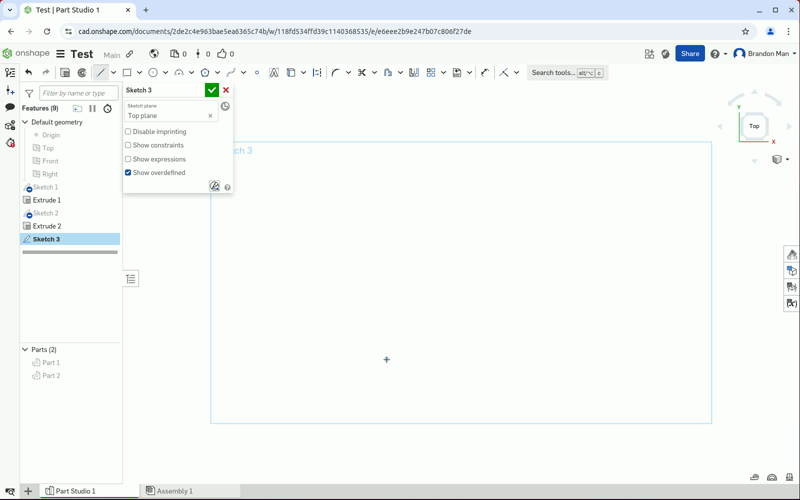
key_down(shift)
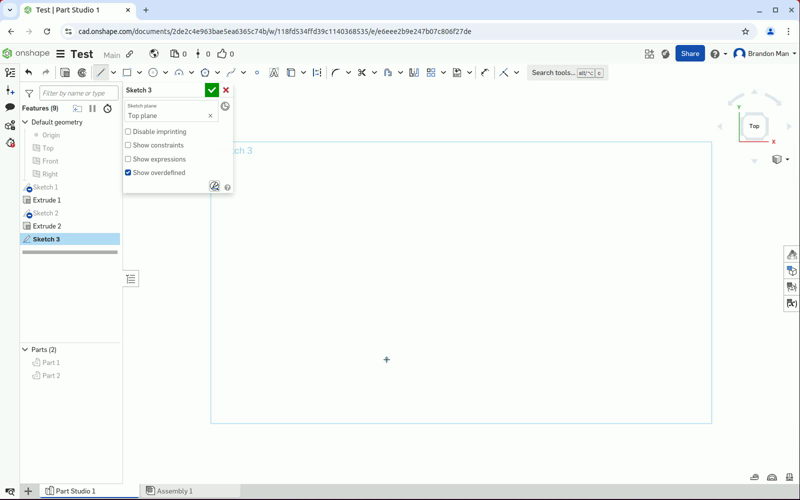
mouse_move(417, 359)
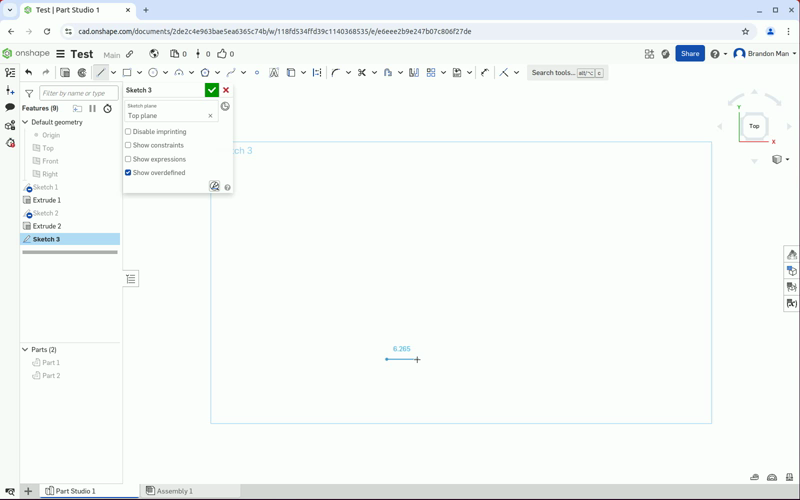
mouse_move(431, 352)
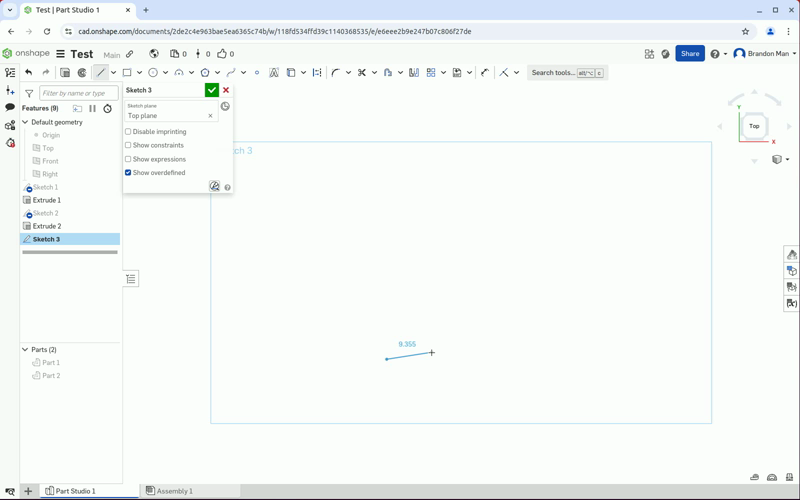
click(431, 352)
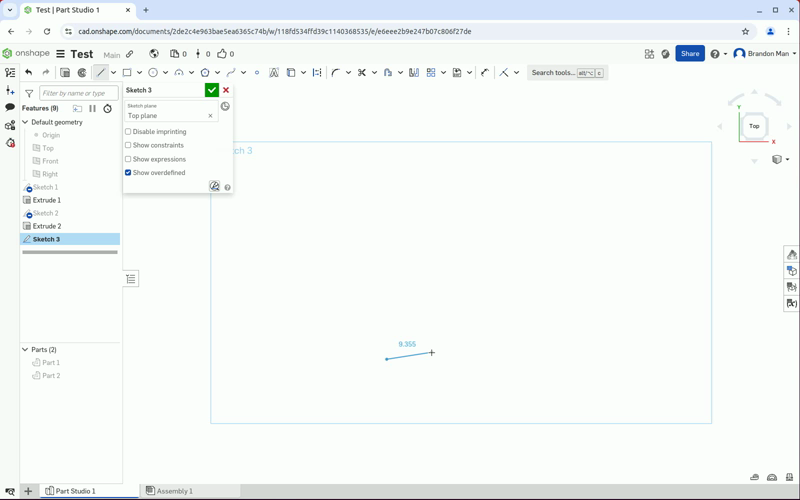
key_up(shift)
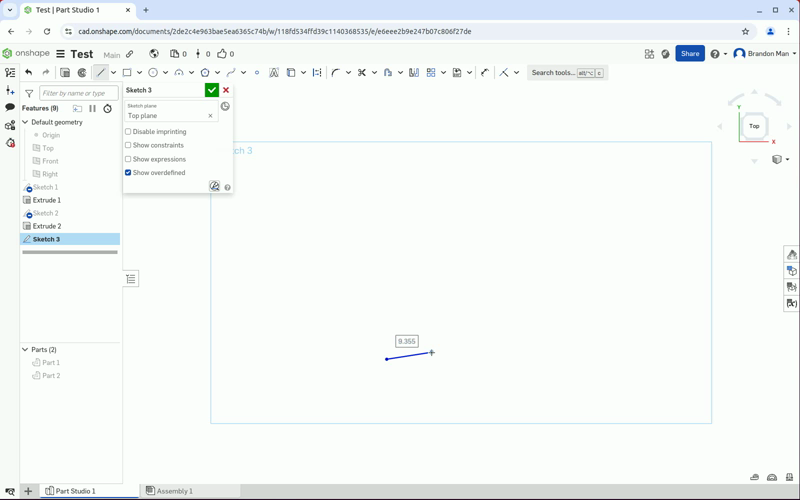
key_down(shift)
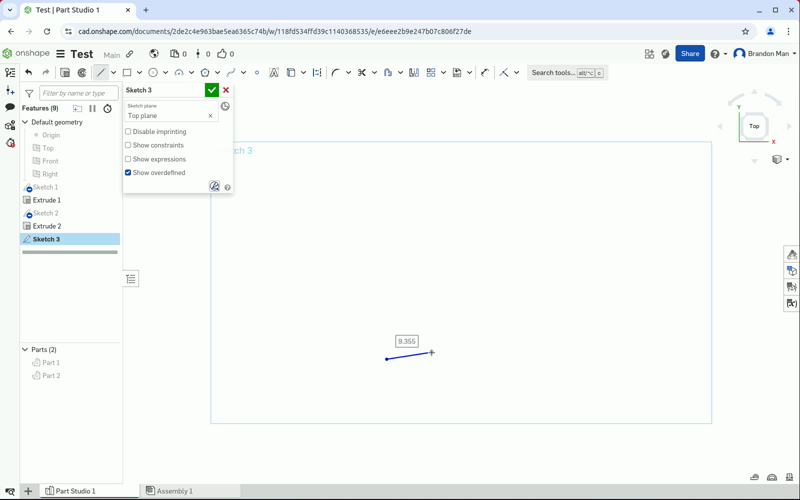
mouse_move(461, 352)
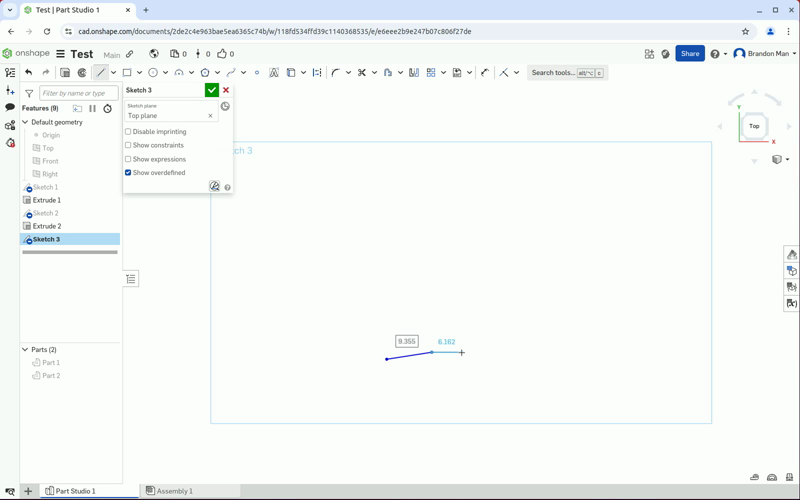
mouse_move(431, 312)
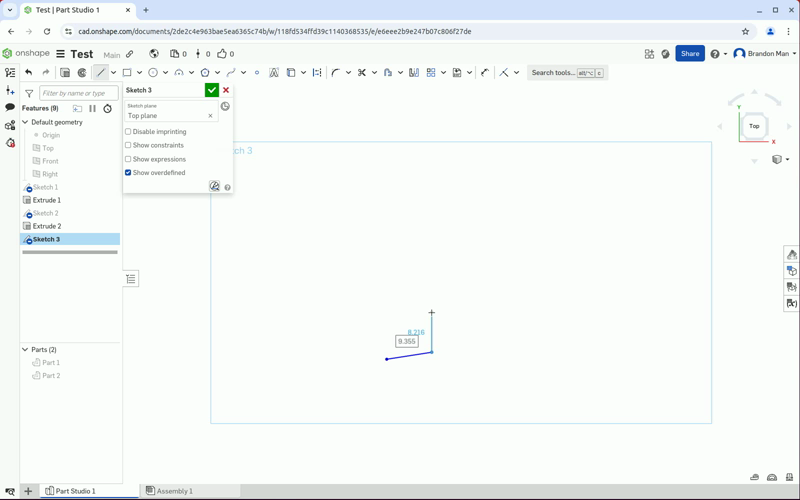
click(431, 312)
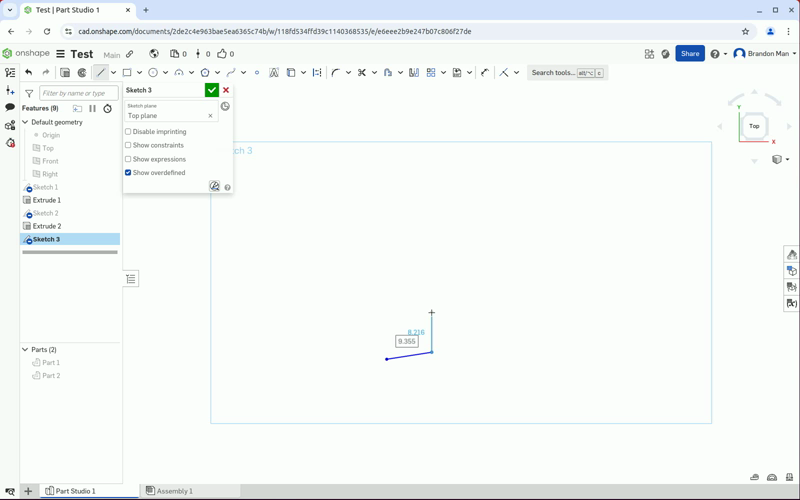
key_up(shift)
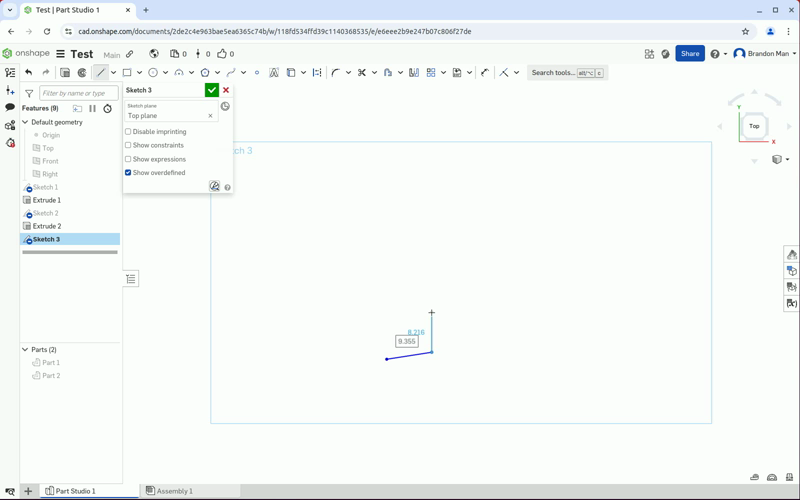
key_down(shift)
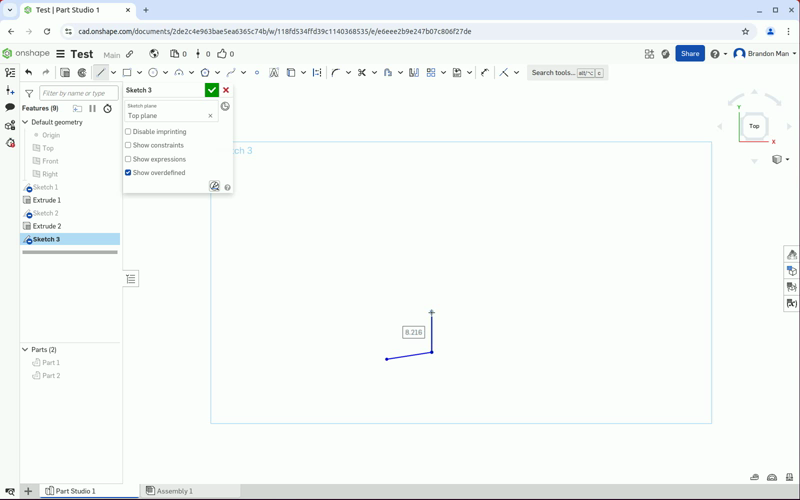
mouse_move(461, 312)
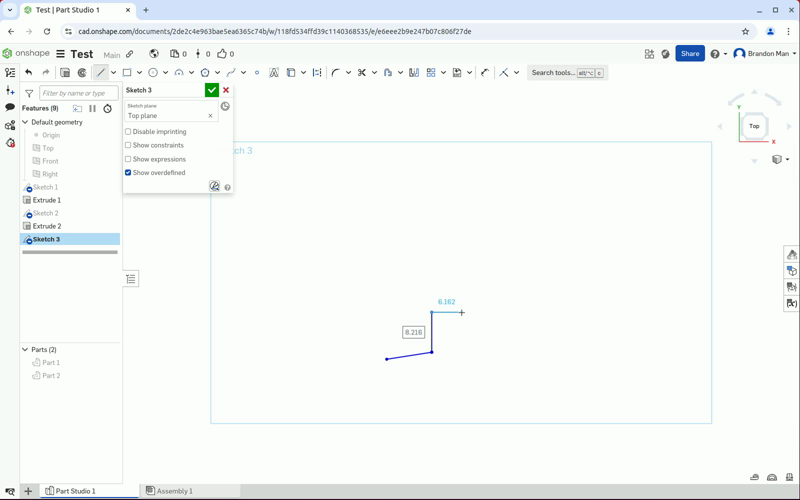
mouse_move(392, 298)
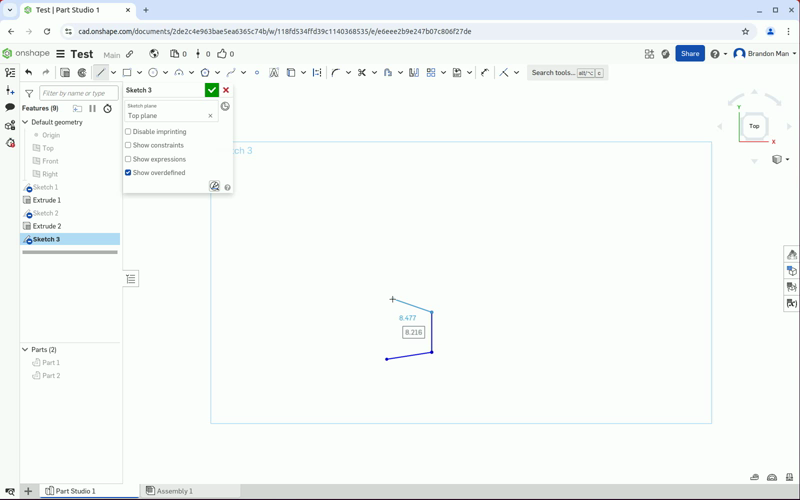
click(392, 298)
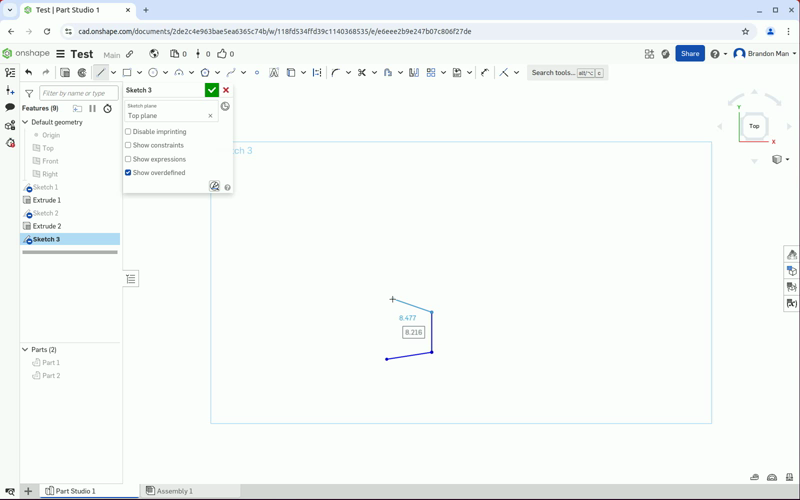
key_up(shift)
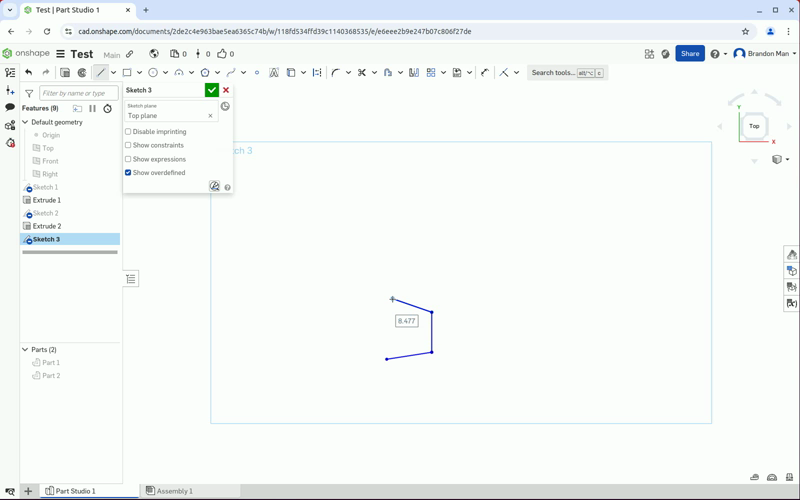
key_down(shift)
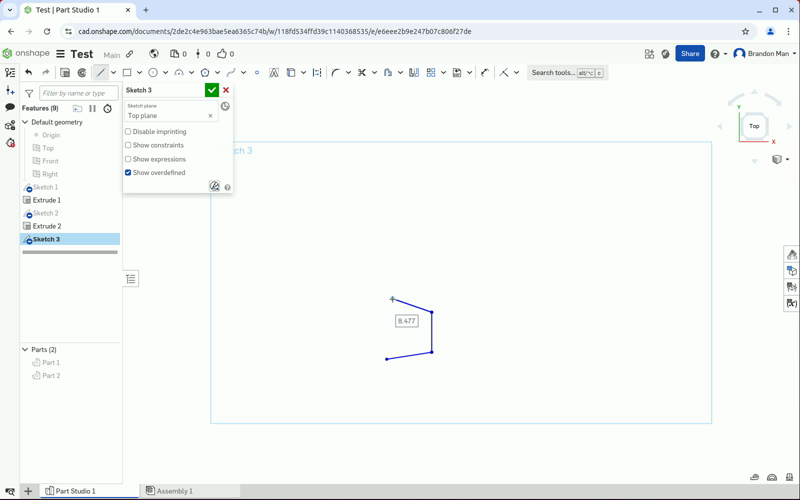
mouse_move(386, 359)
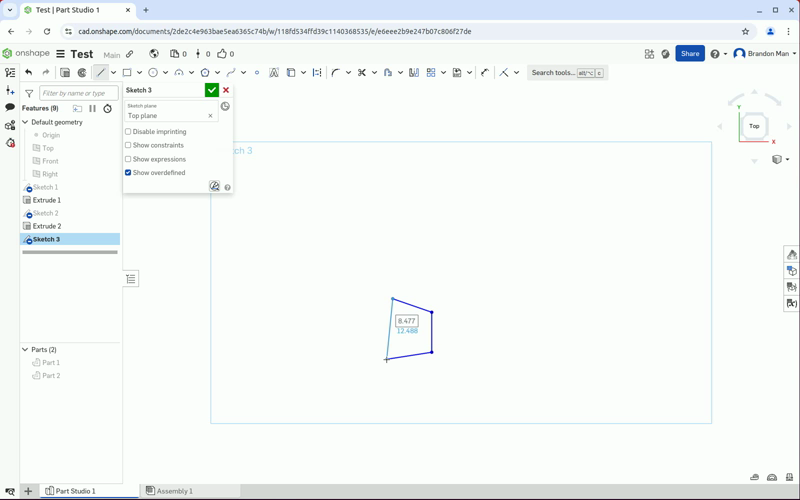
key_up(shift)
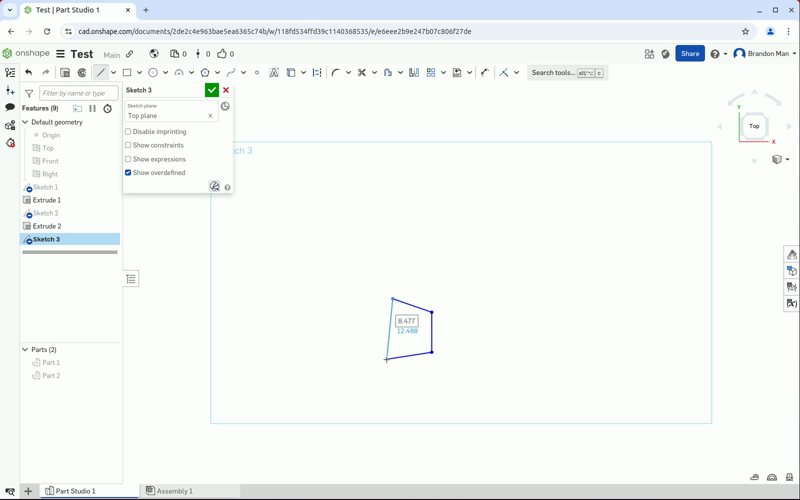
click(386, 359)
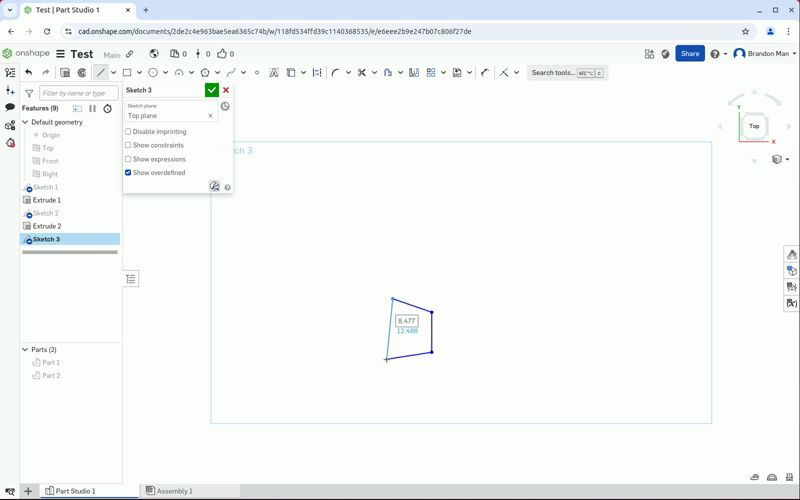
key(esc)
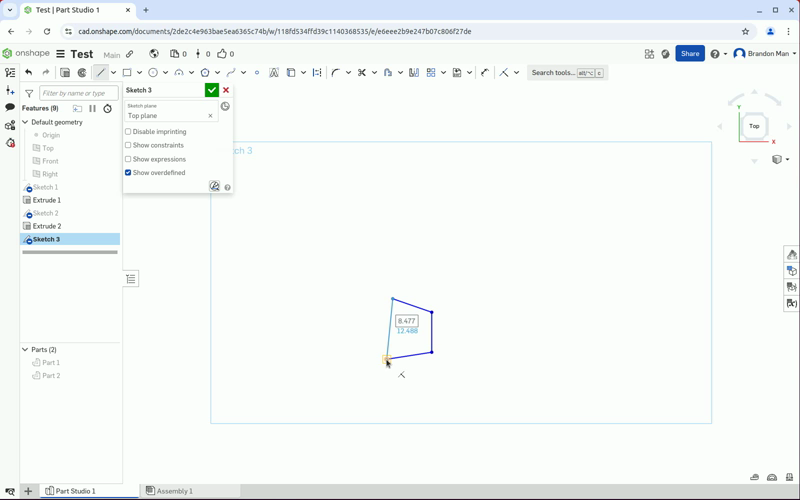
key(l)
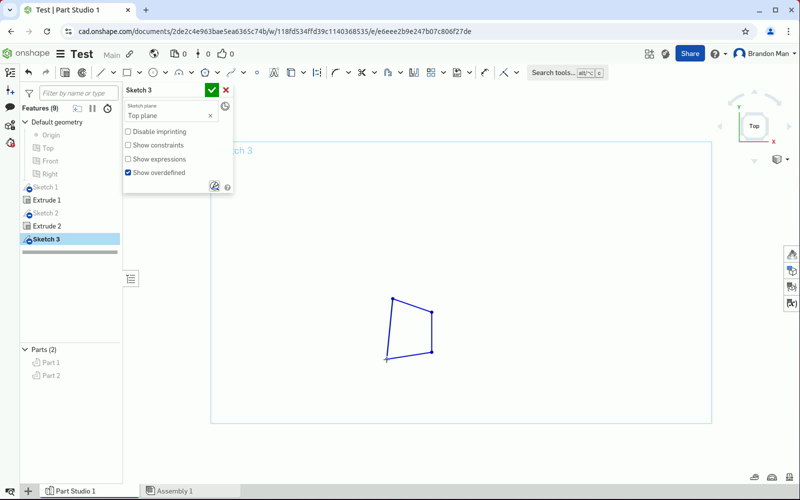
key_down(shift)
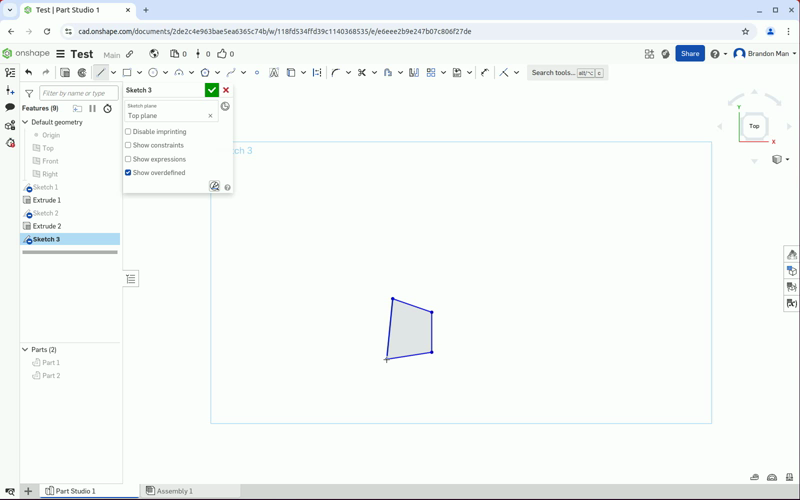
mouse_move(397, 342)
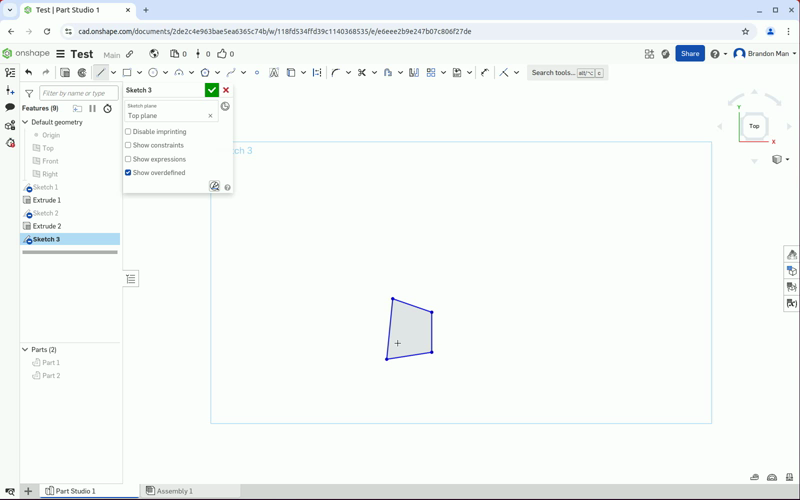
click(397, 342)
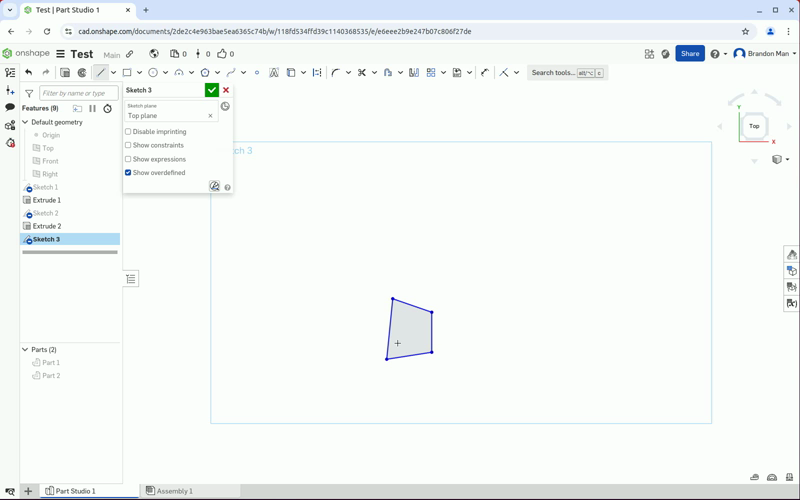
key_up(shift)
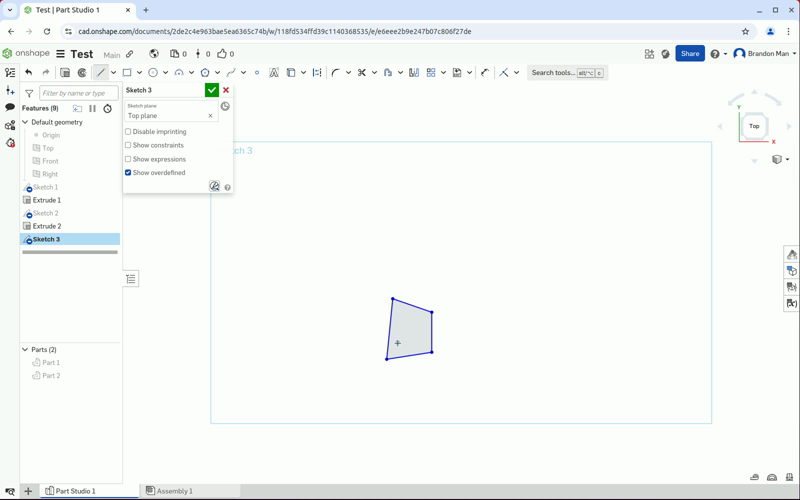
key_down(shift)
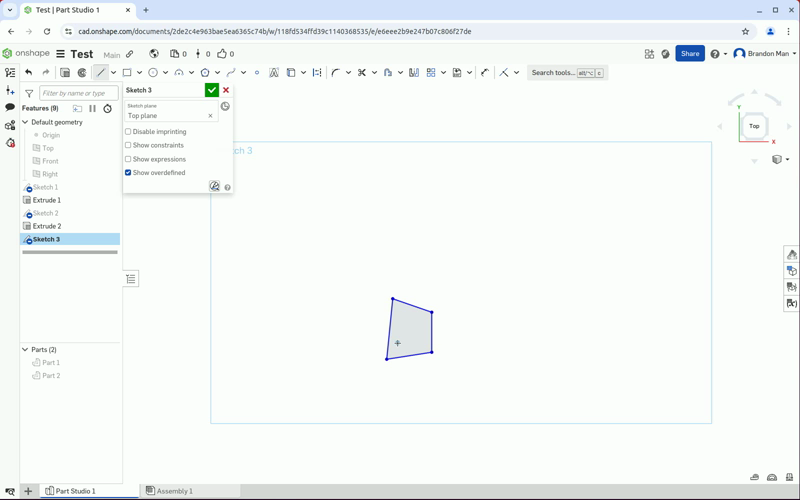
mouse_move(427, 342)
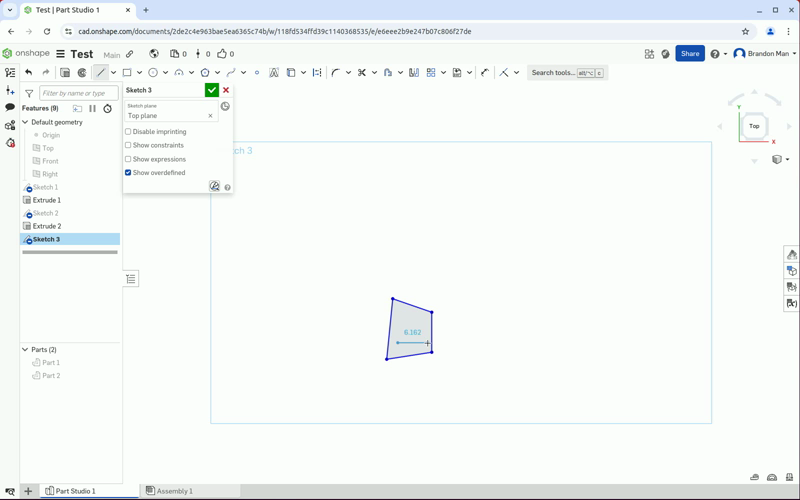
mouse_move(412, 346)
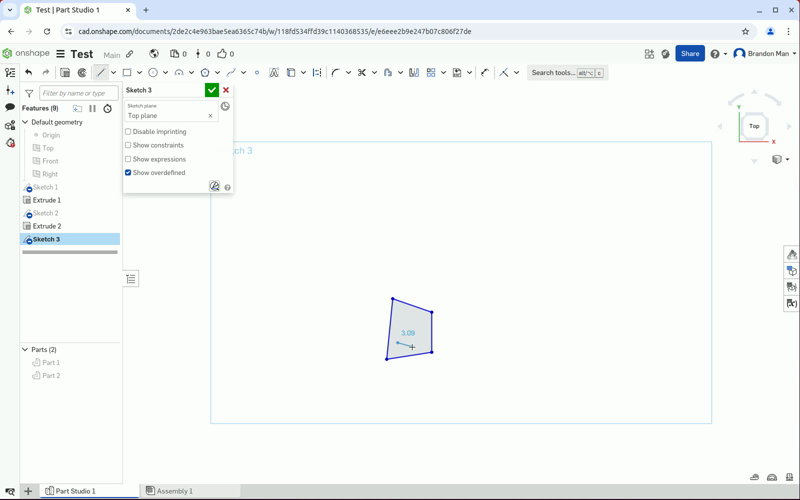
click(412, 346)
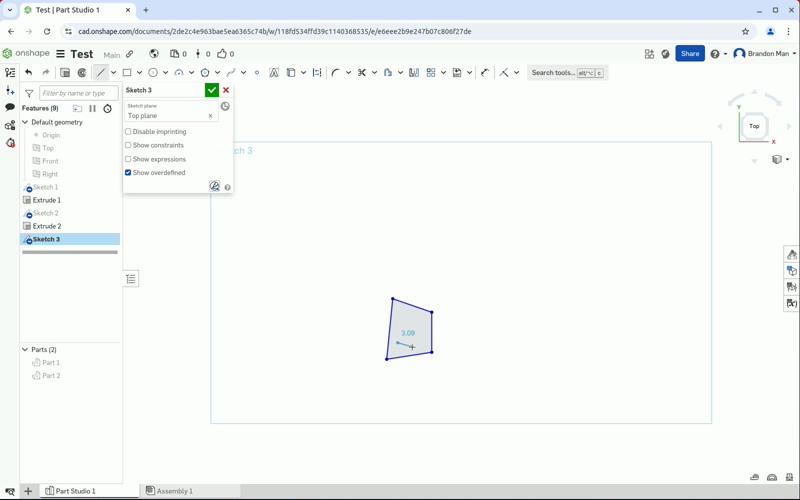
key_up(shift)
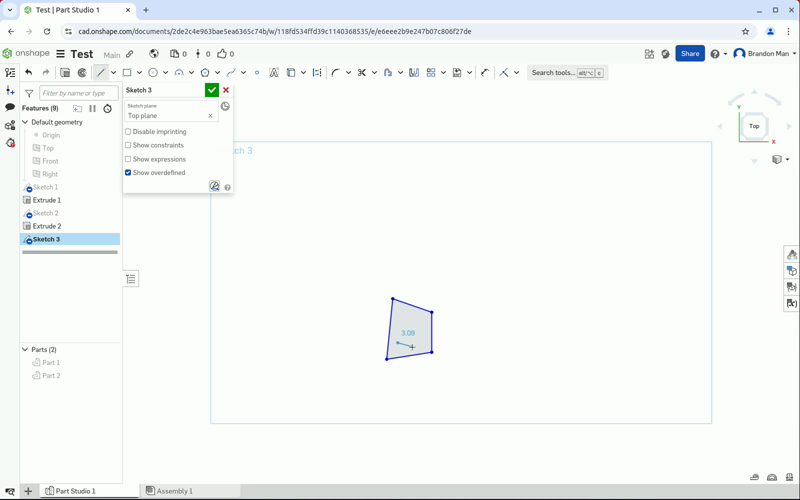
key_down(shift)
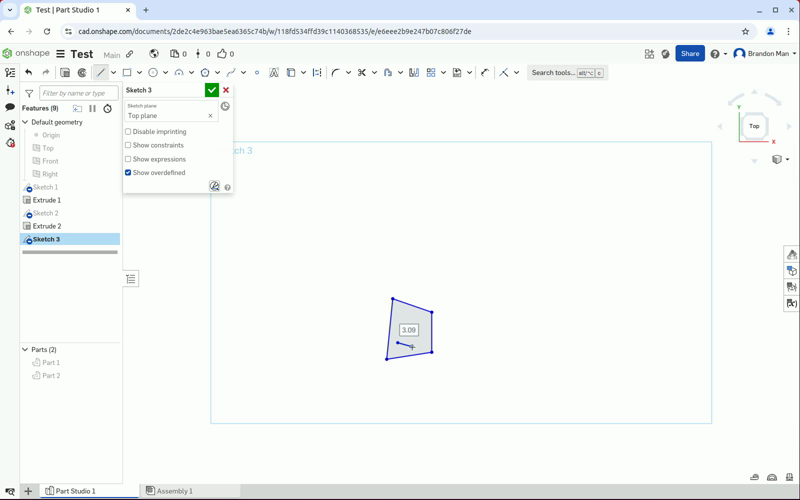
mouse_move(442, 346)
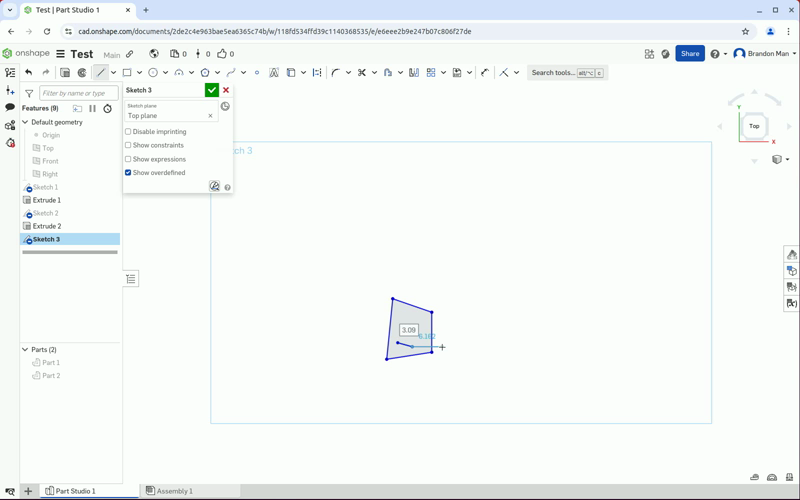
mouse_move(404, 315)
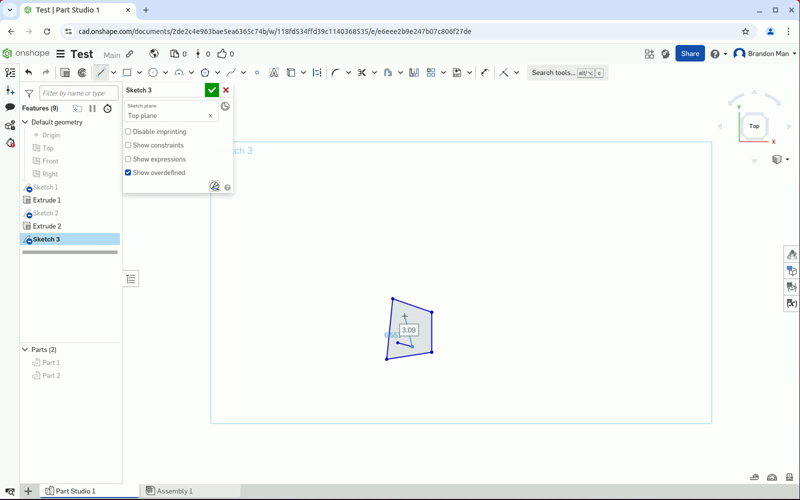
click(404, 315)
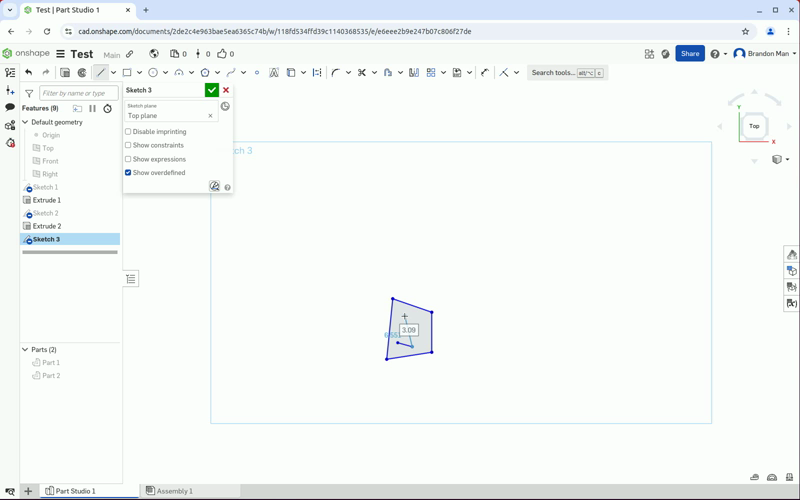
key_up(shift)
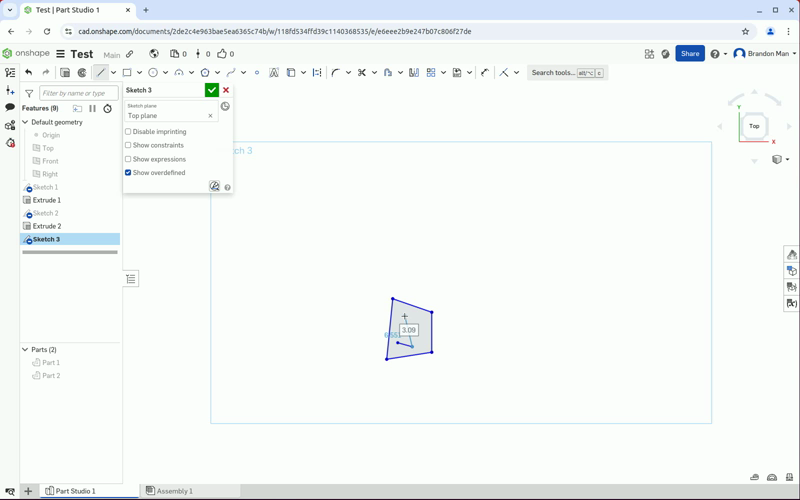
mouse_move(434, 315)
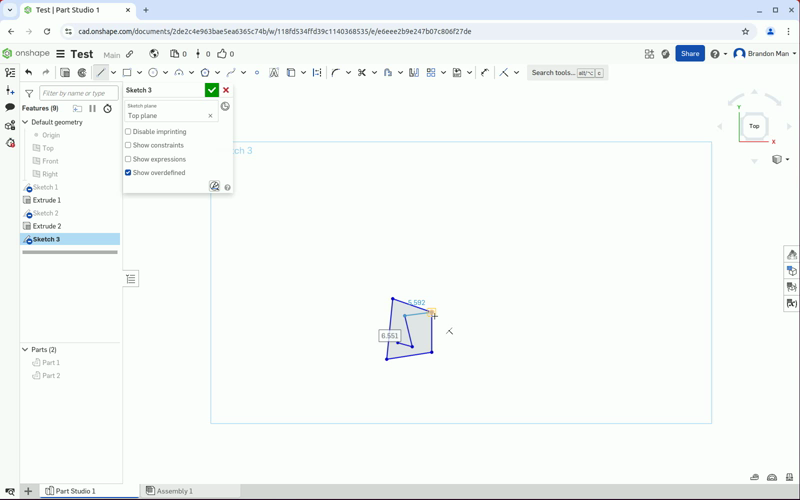
key_down(shift)
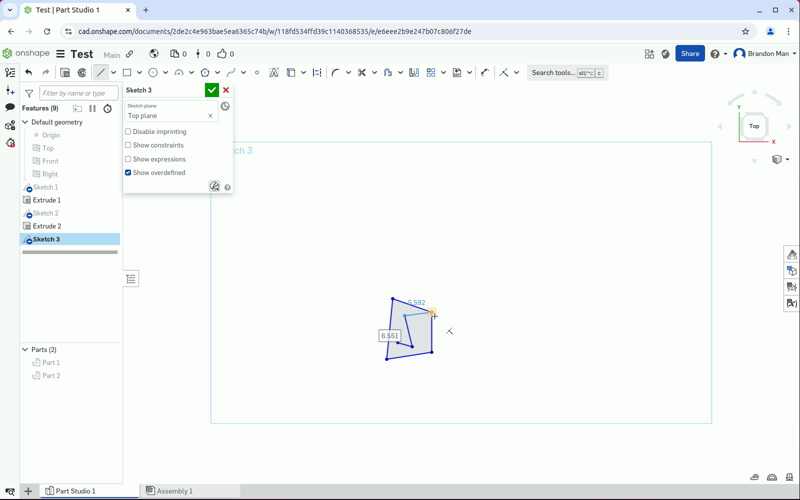
mouse_move(397, 342)
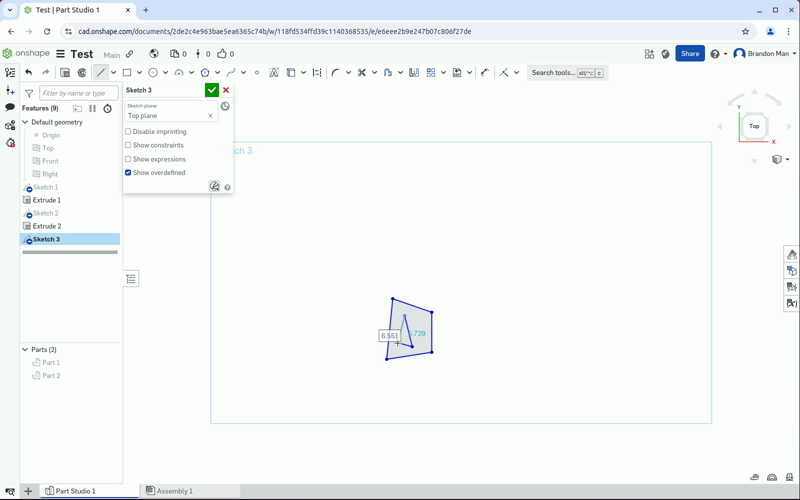
key_up(shift)
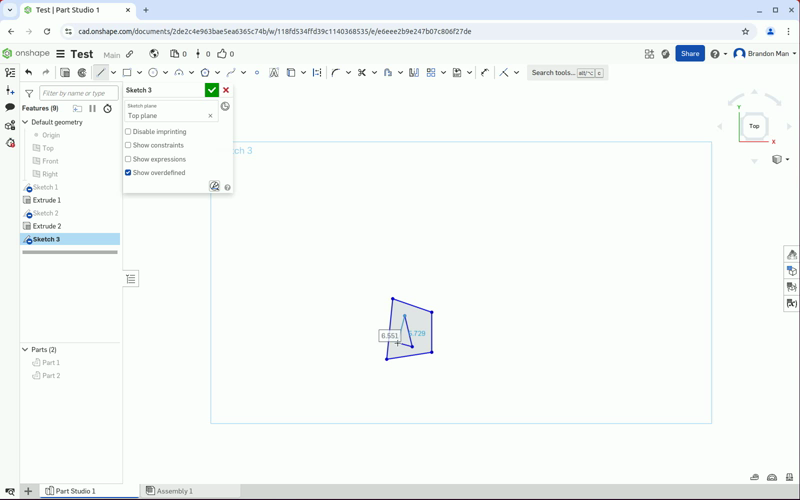
click(397, 342)
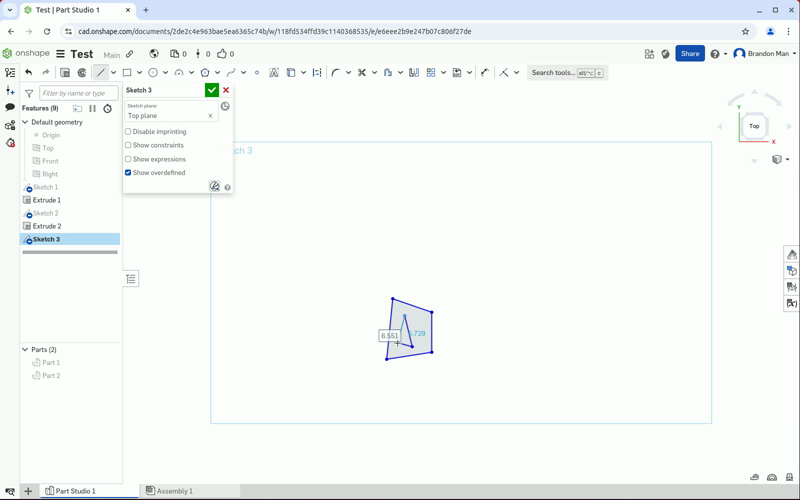
key(esc)
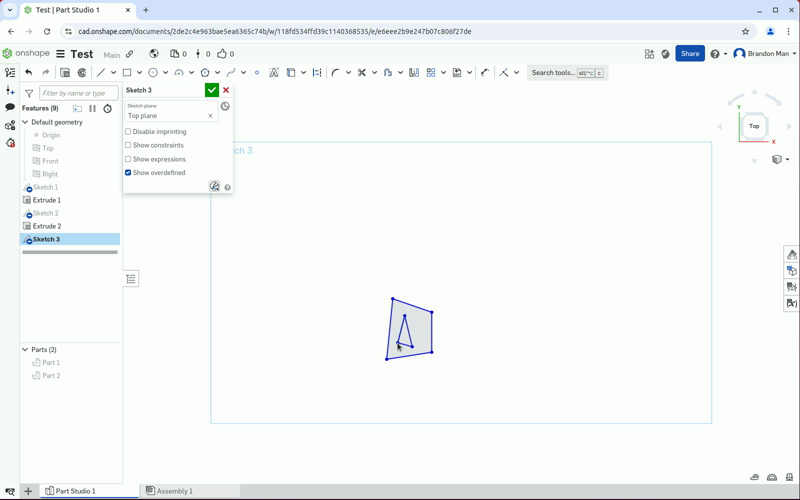
mouse_move(429, 323)
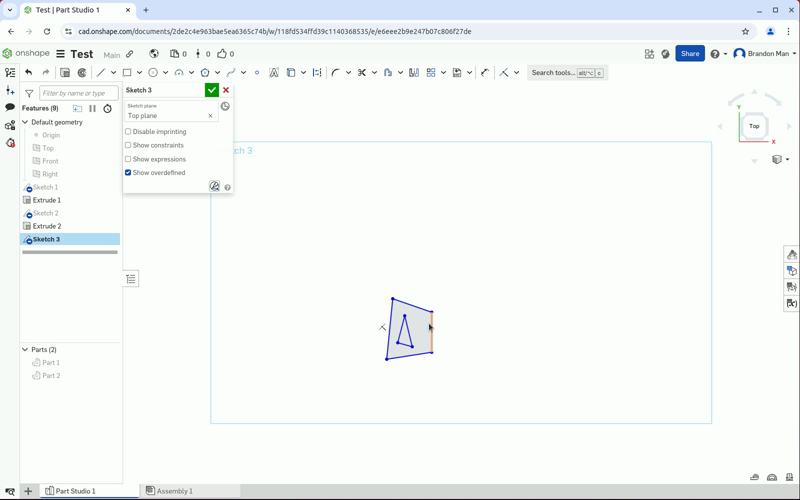
click(429, 323)
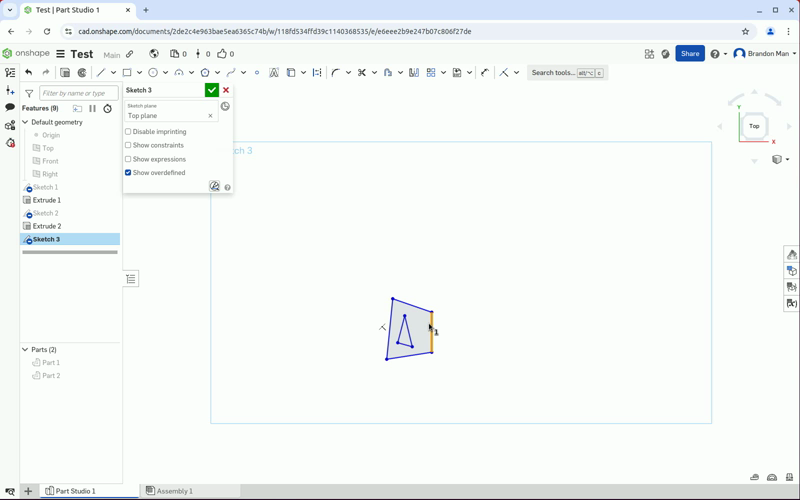
mouse_move(73, 352)
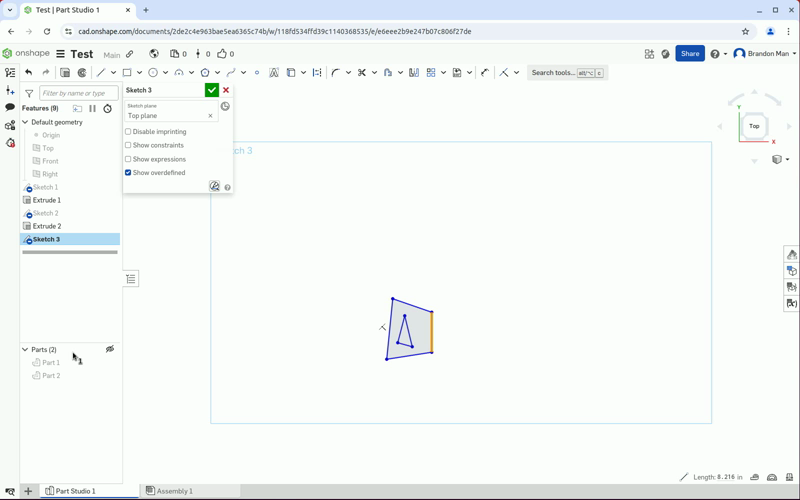
key(shift+y)
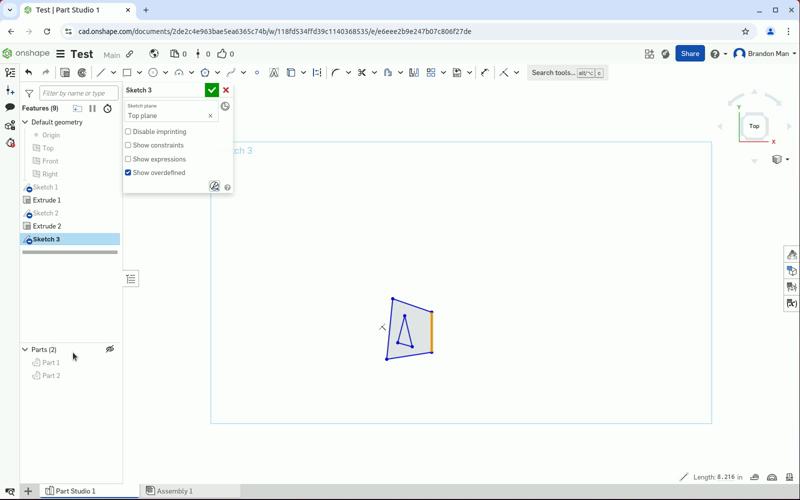
key(shift+e)
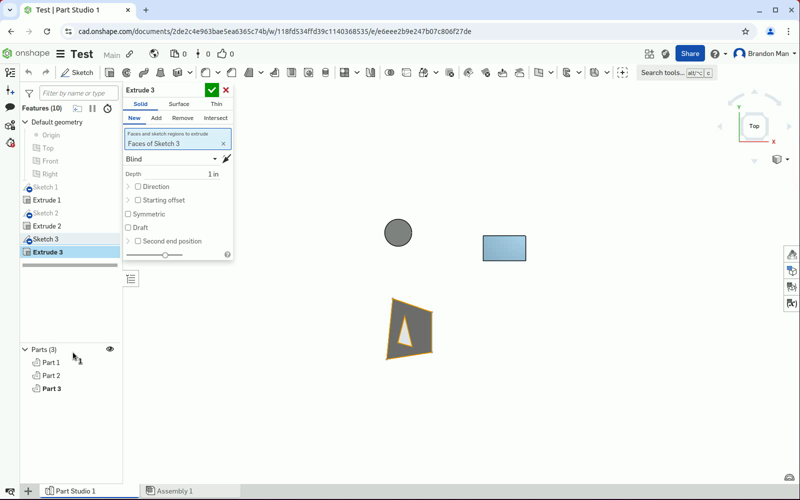
mouse_move(143, 106)
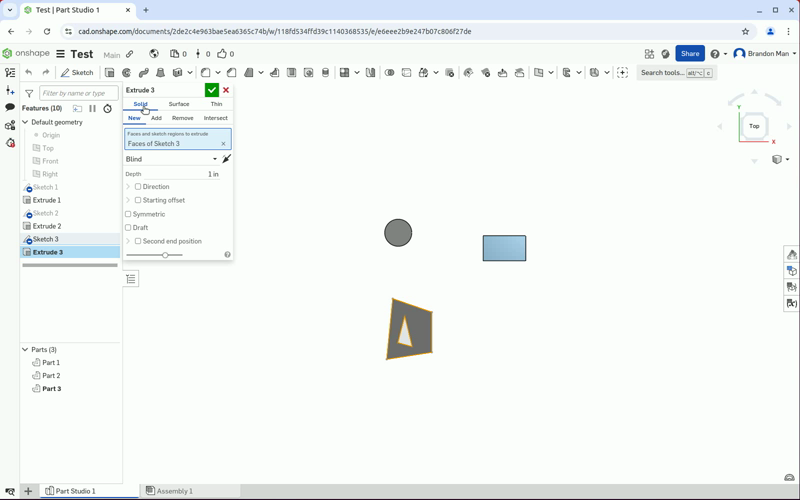
click(143, 106)
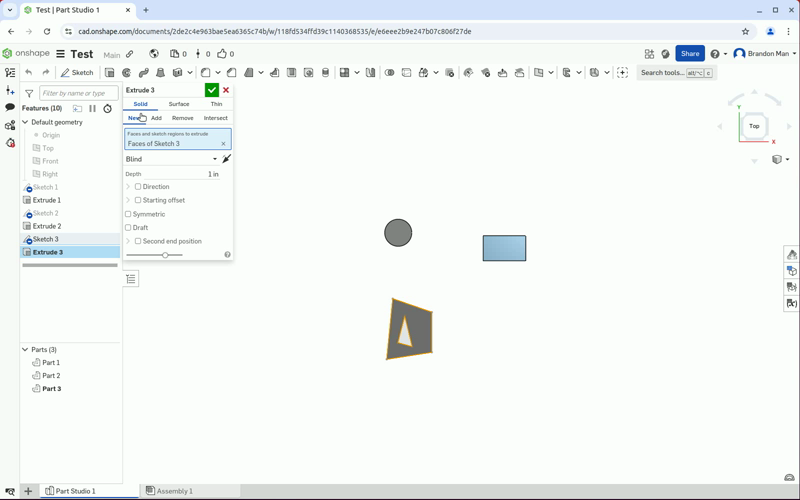
mouse_move(137, 120)
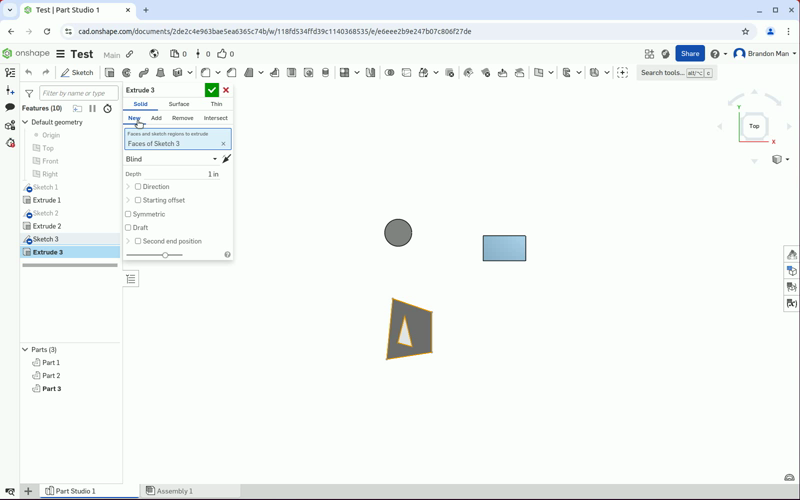
click(137, 120)
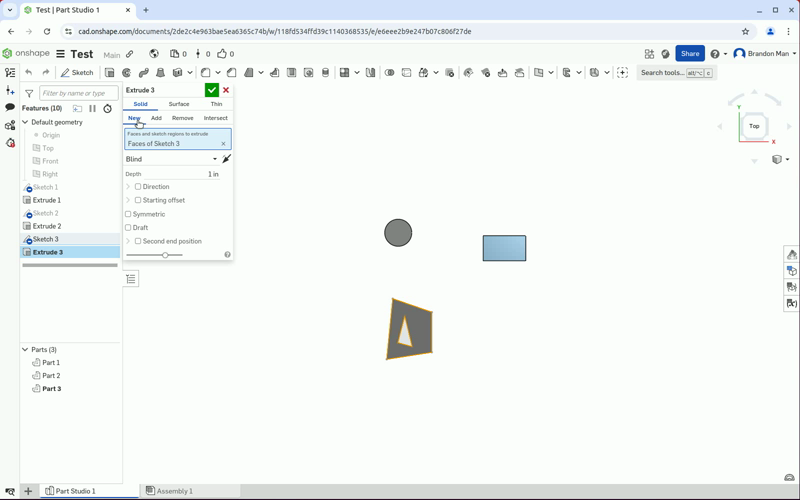
key(tab, 4)
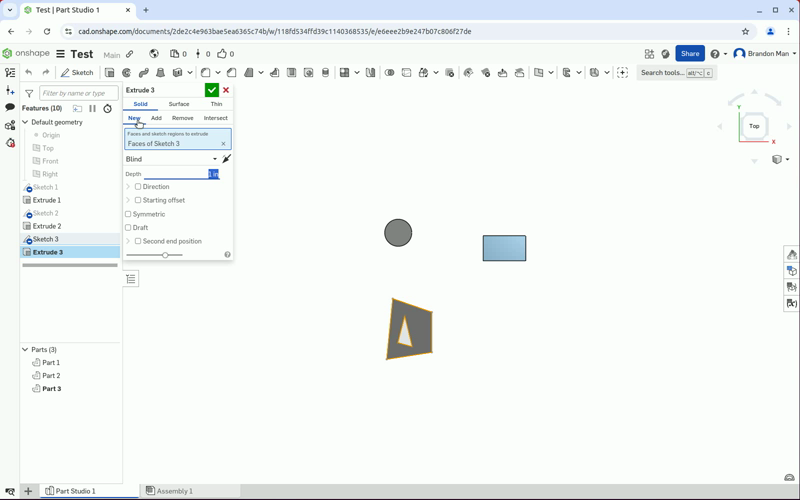
text(17.09)
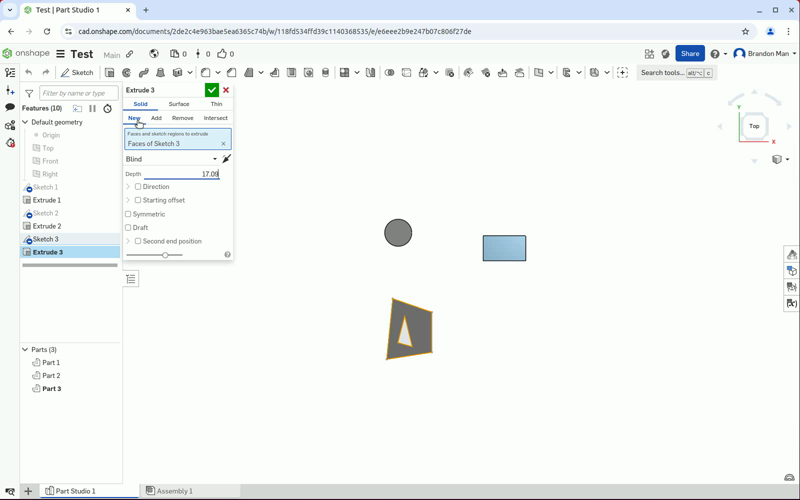
key(enter)
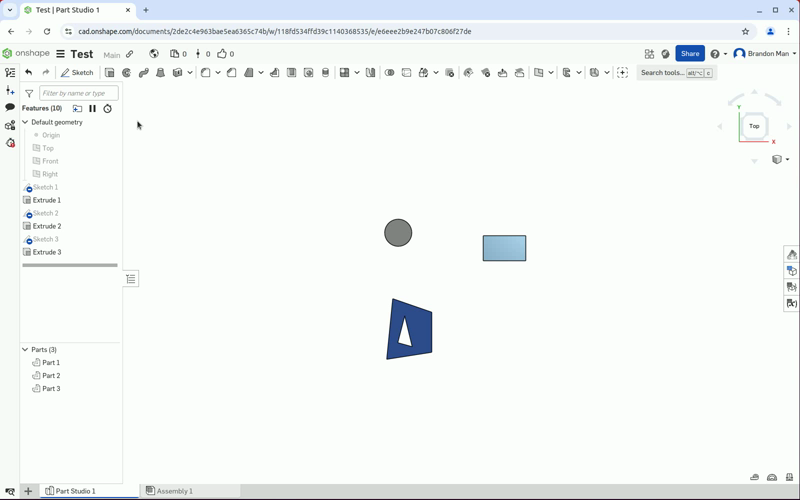
key(shift+h)
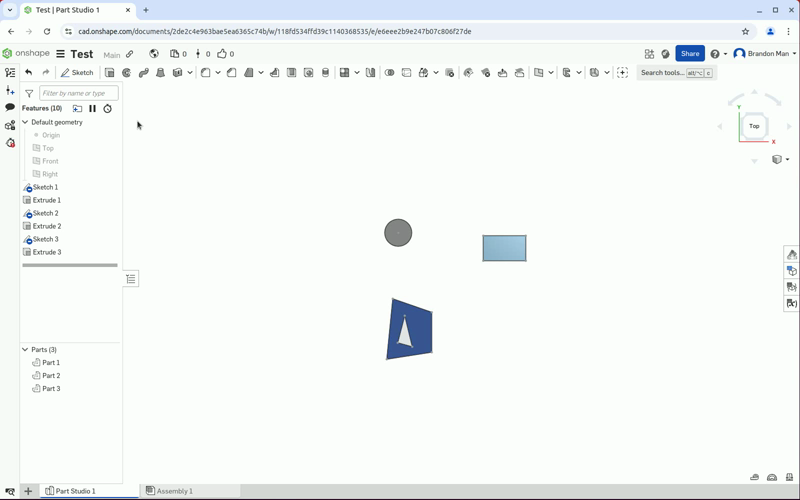
key(shift+h)
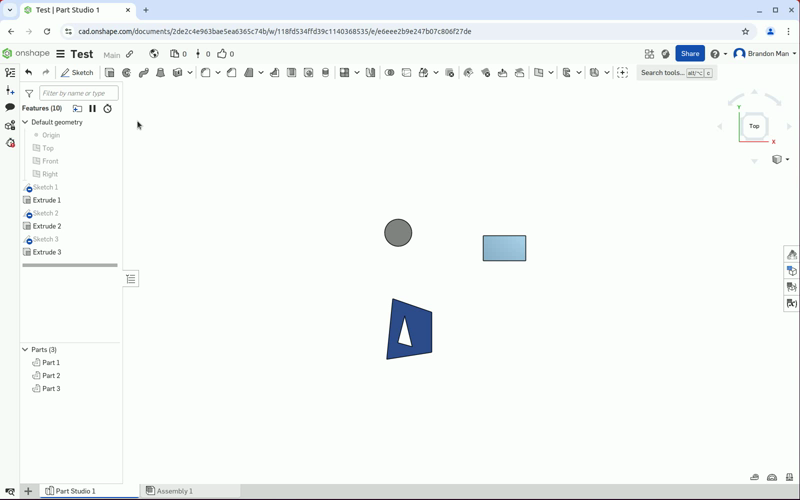
mouse_move(73, 189)
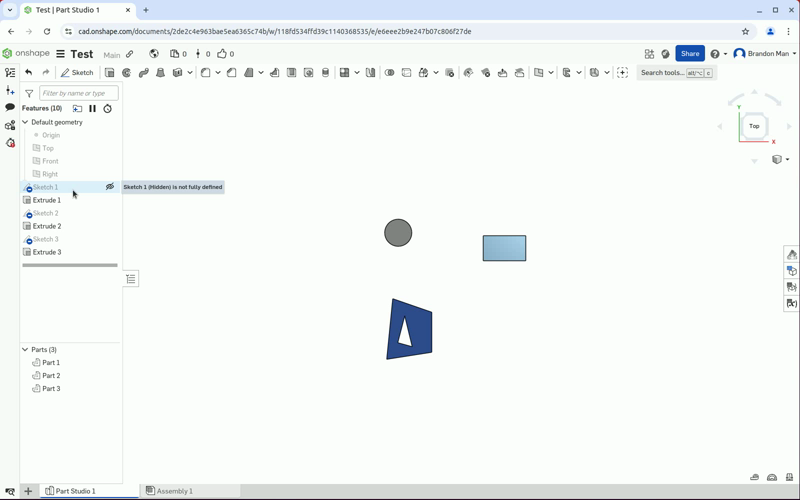
click(73, 189)
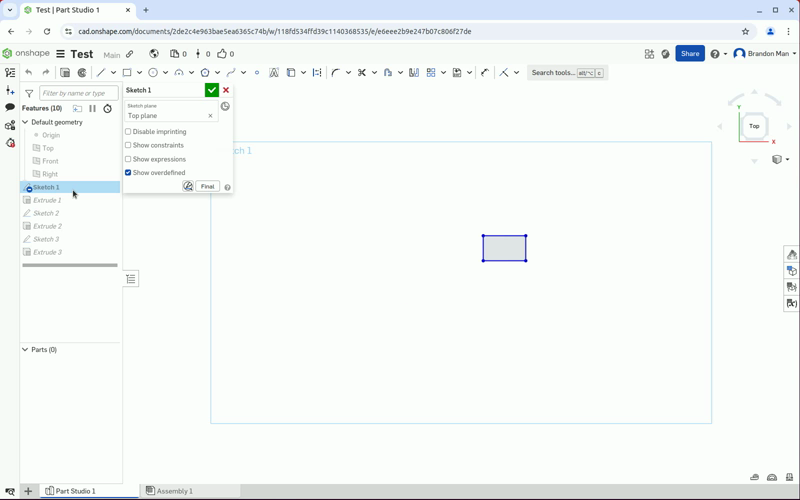
mouse_move(229, 92)
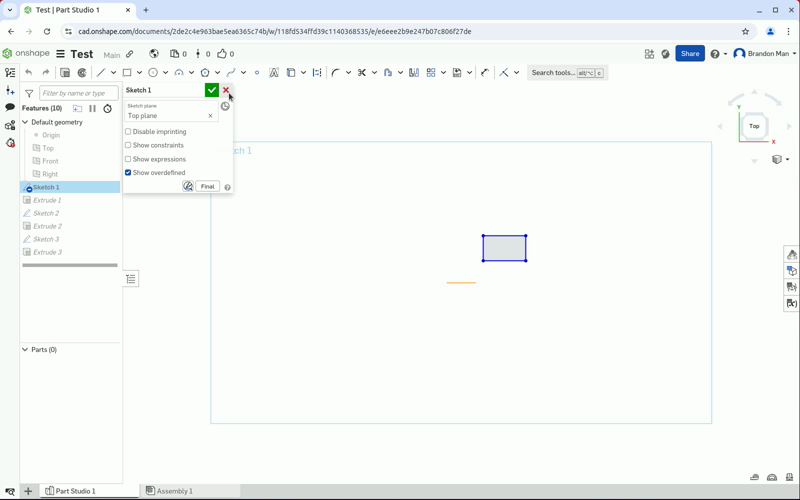
click(229, 92)
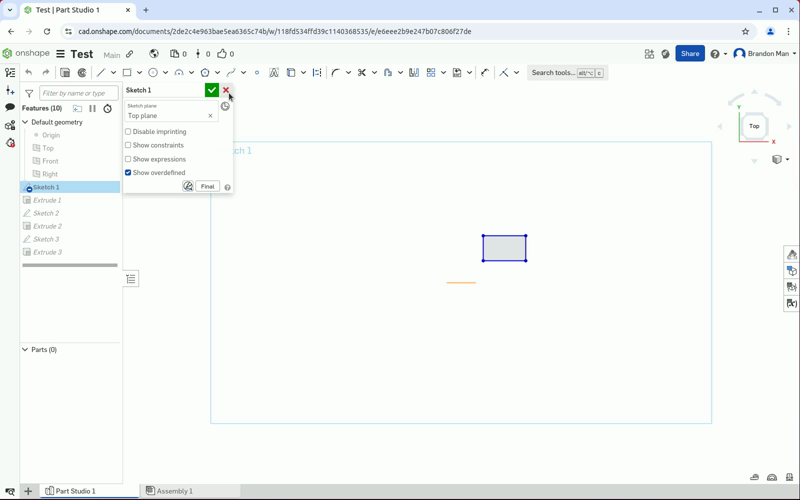
key(shift+s)
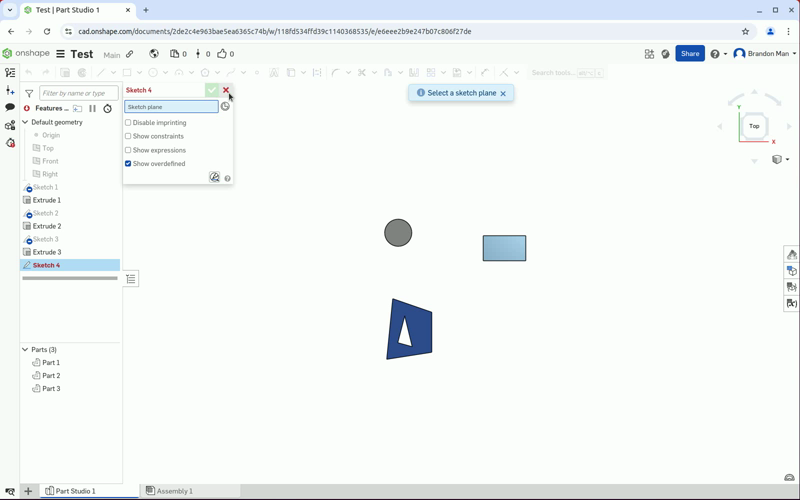
mouse_move(73, 150)
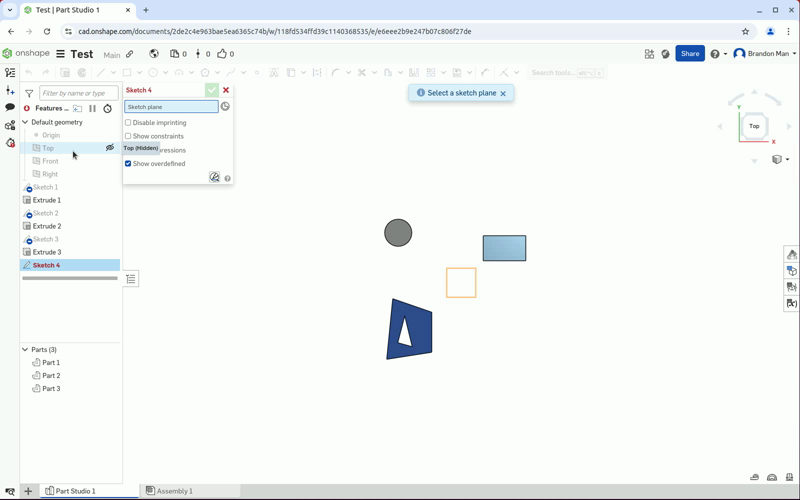
click(73, 150)
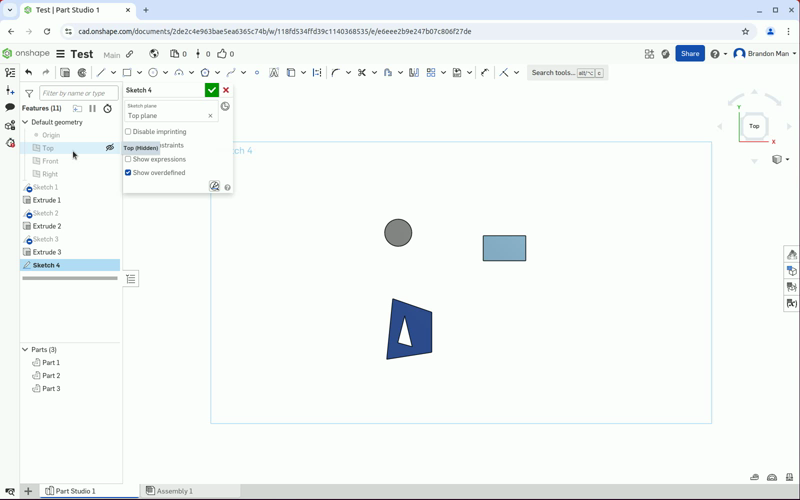
mouse_move(73, 352)
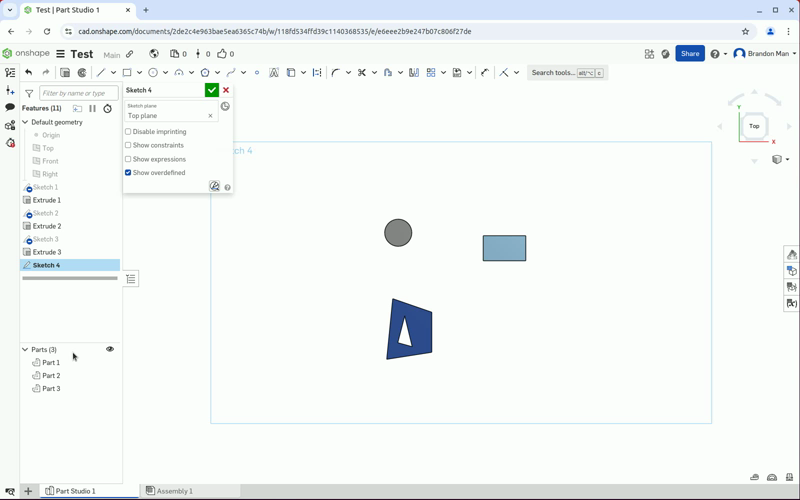
key(y)
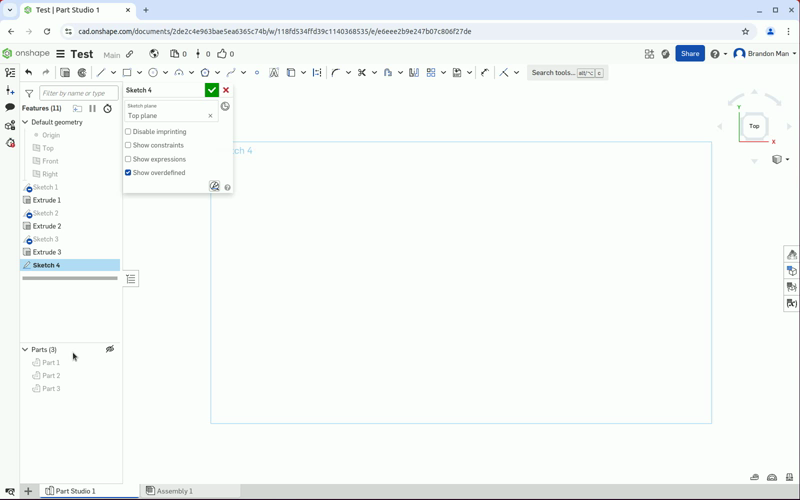
key(l)
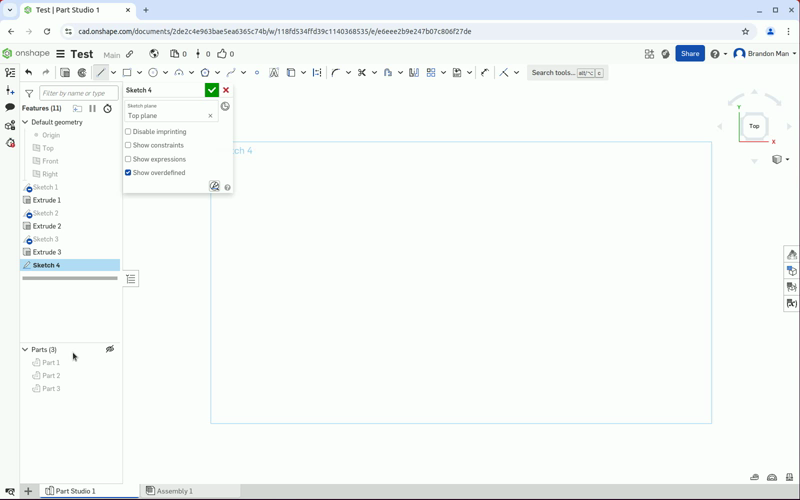
key_down(shift)
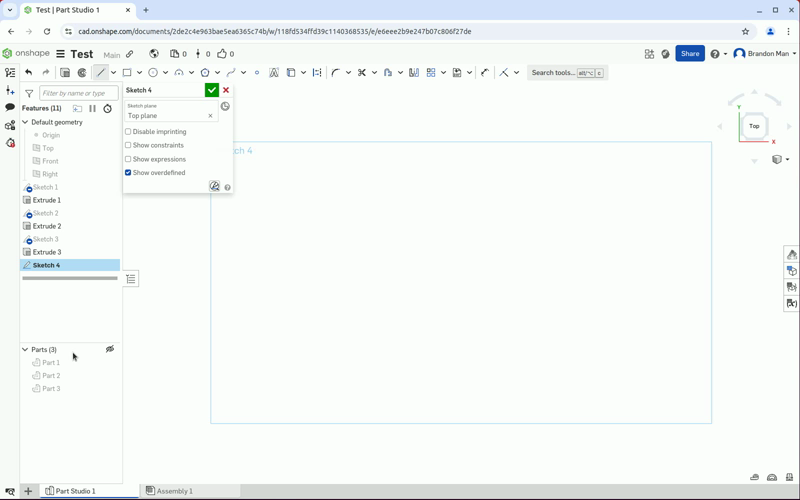
mouse_move(397, 342)
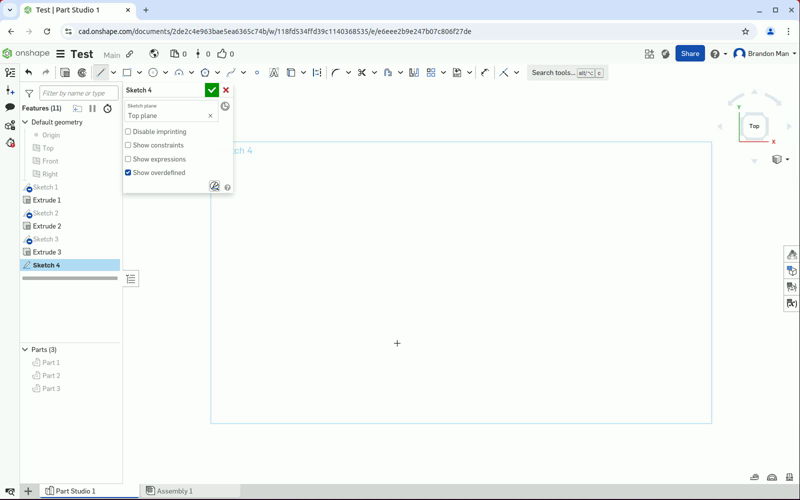
click(397, 342)
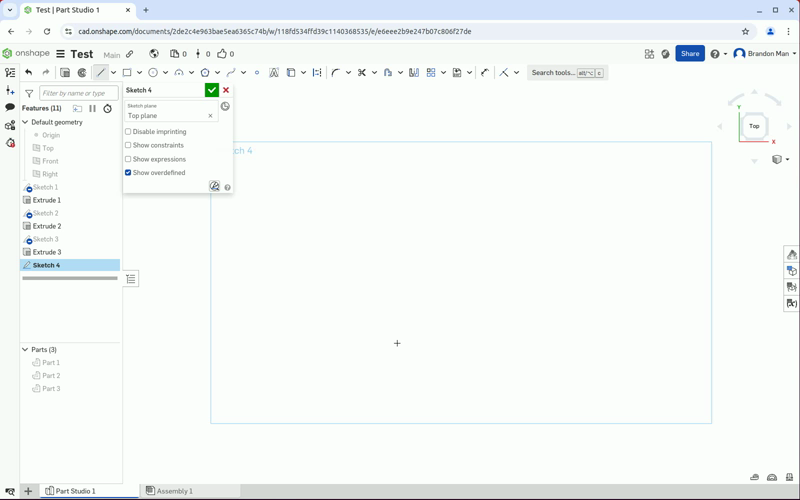
key_up(shift)
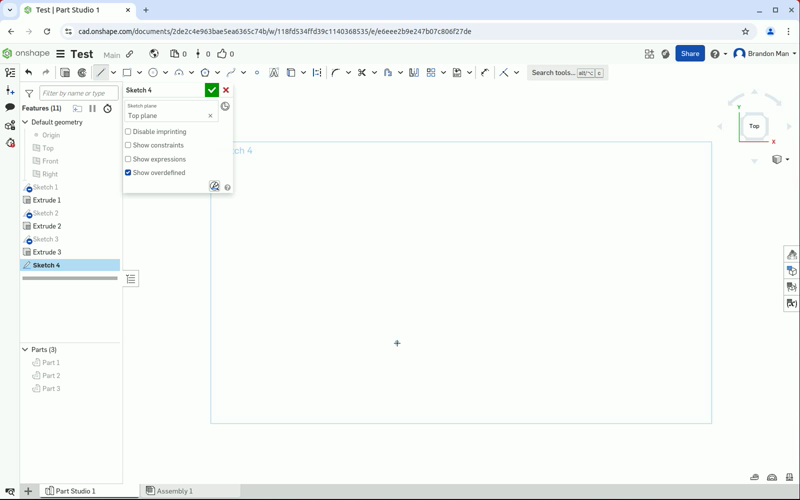
key_down(shift)
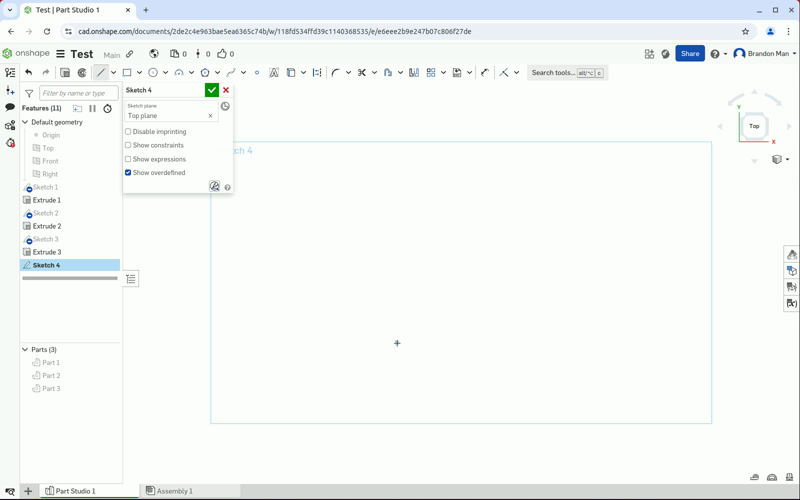
mouse_move(427, 342)
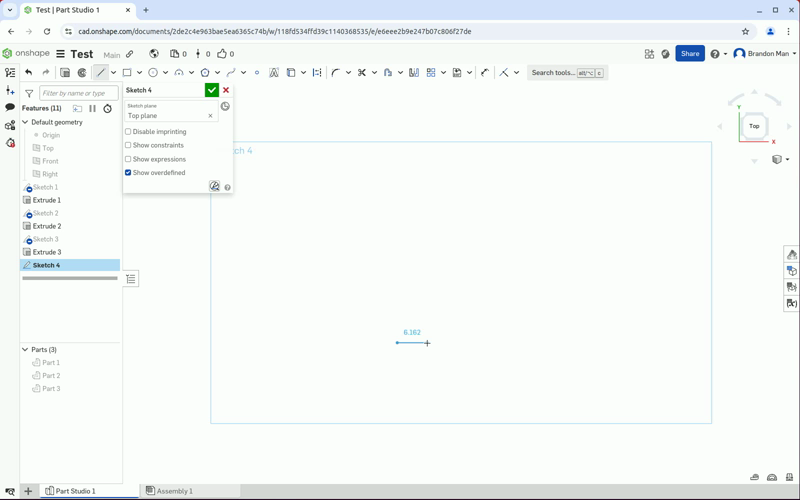
mouse_move(412, 346)
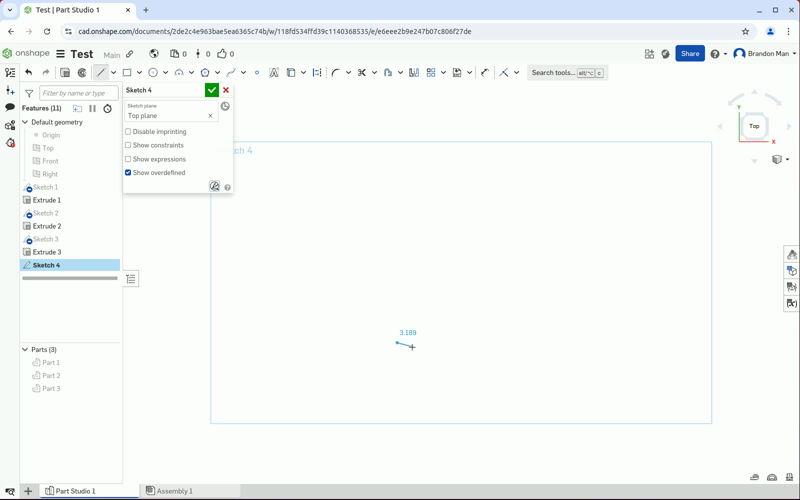
click(412, 346)
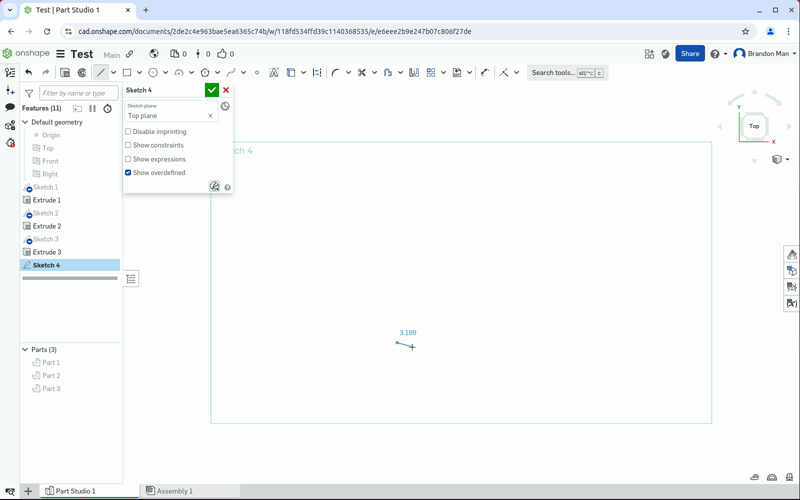
key_up(shift)
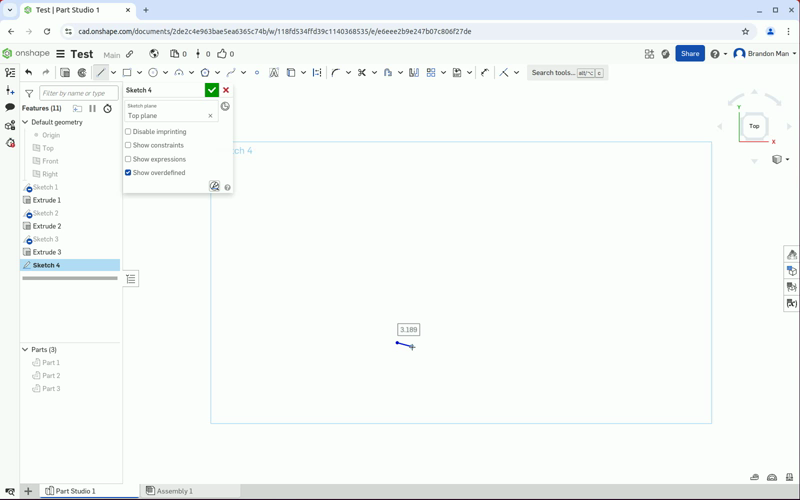
key_down(shift)
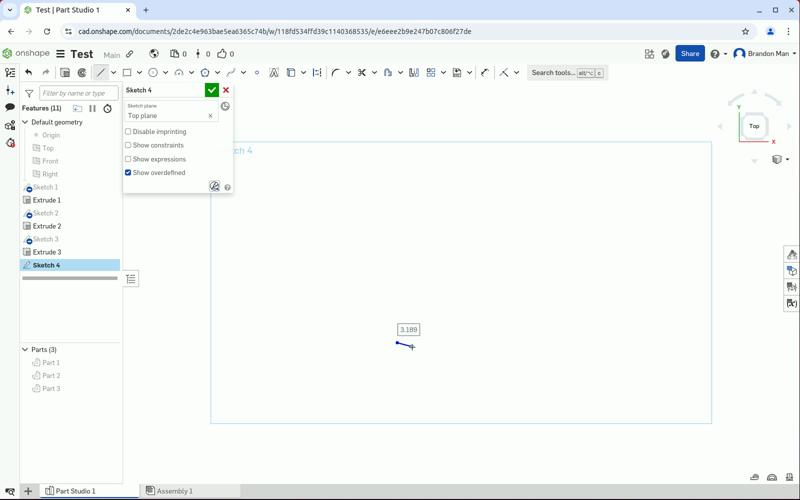
mouse_move(442, 346)
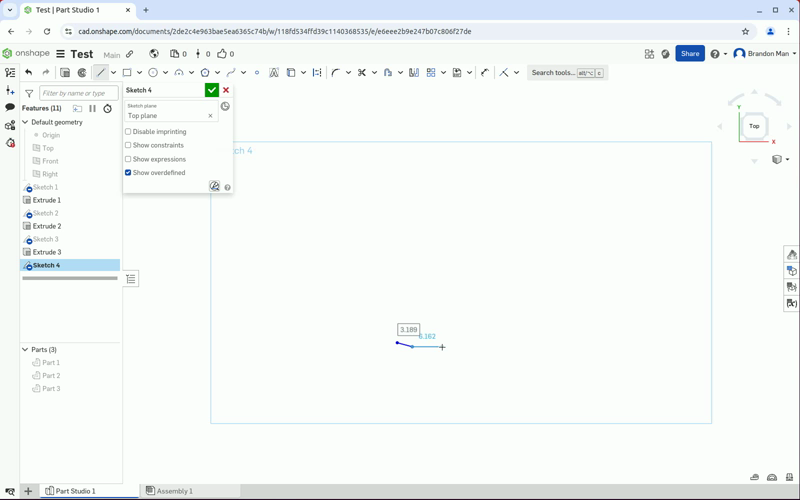
mouse_move(404, 314)
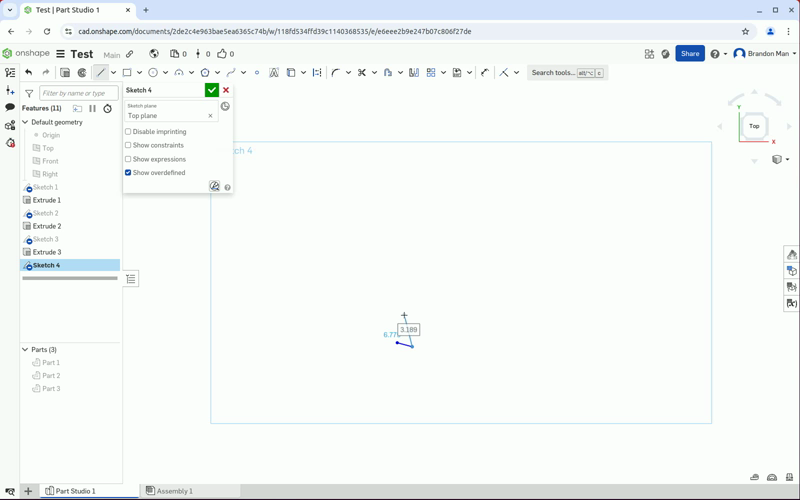
click(404, 314)
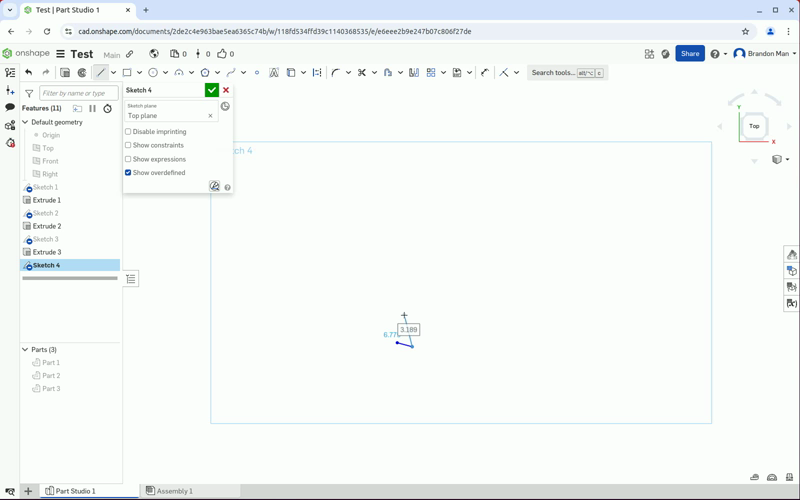
key_up(shift)
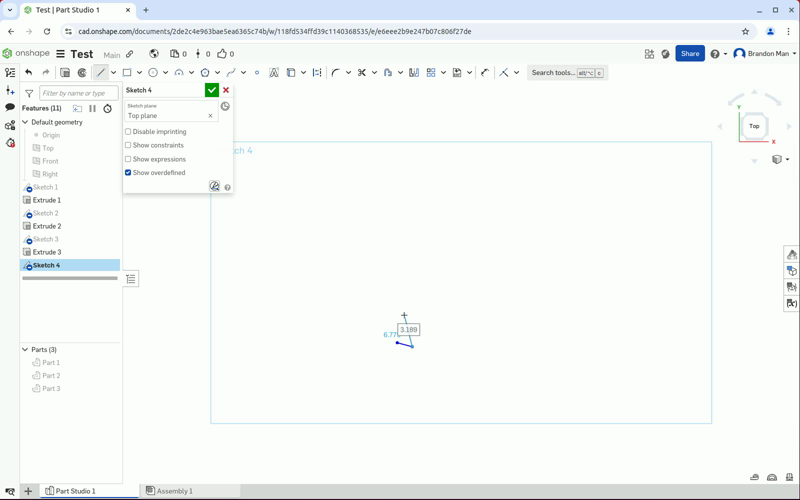
mouse_move(434, 314)
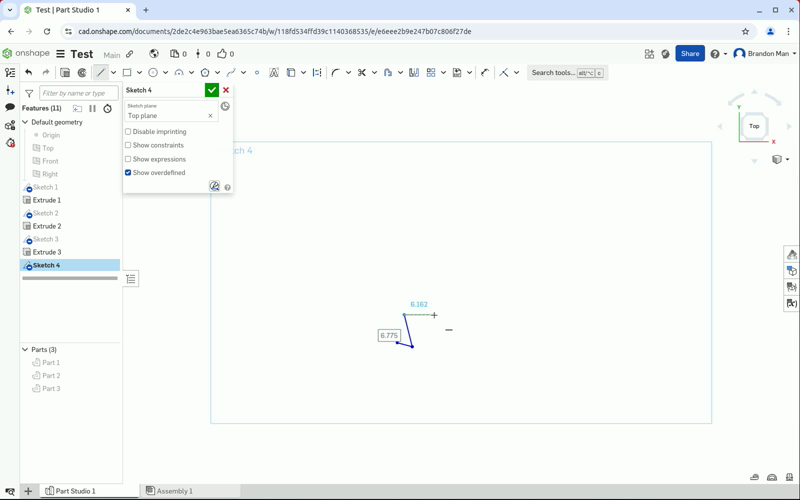
key_down(shift)
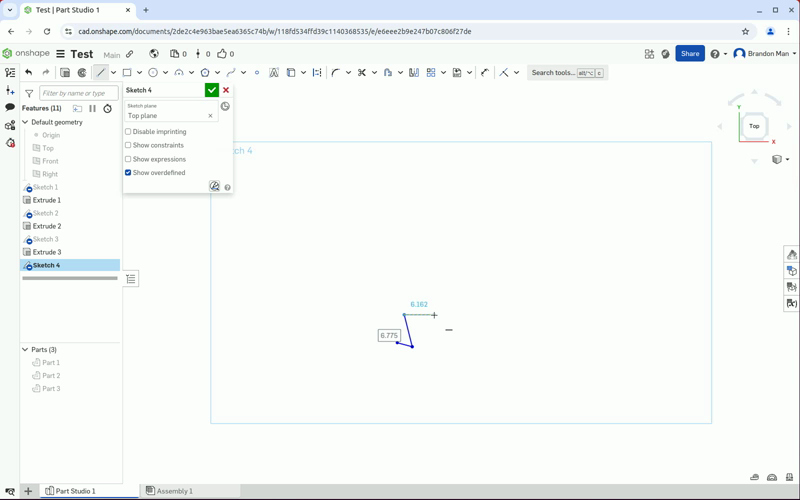
mouse_move(397, 342)
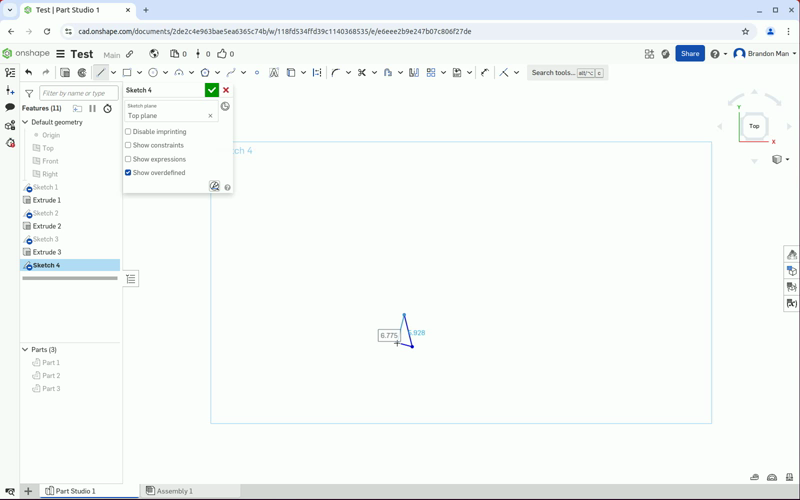
key_up(shift)
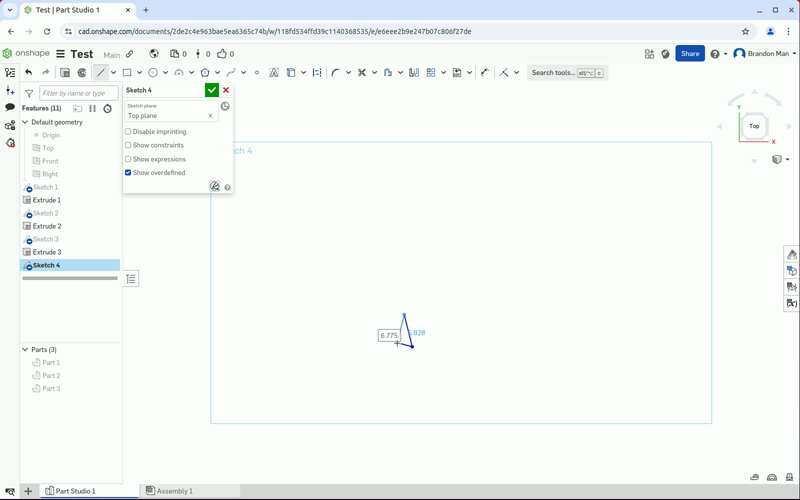
click(397, 342)
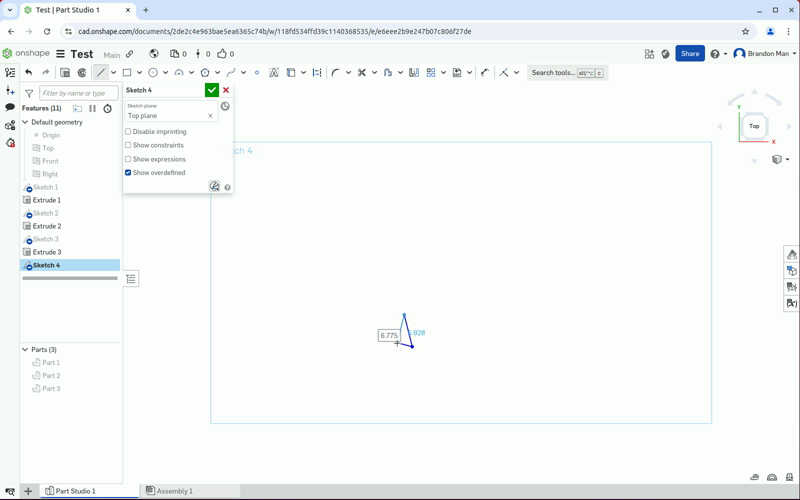
key(esc)
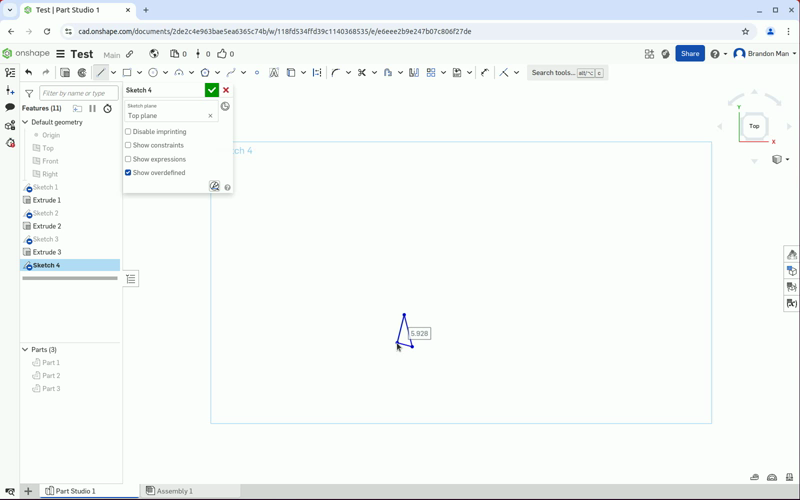
mouse_move(405, 333)
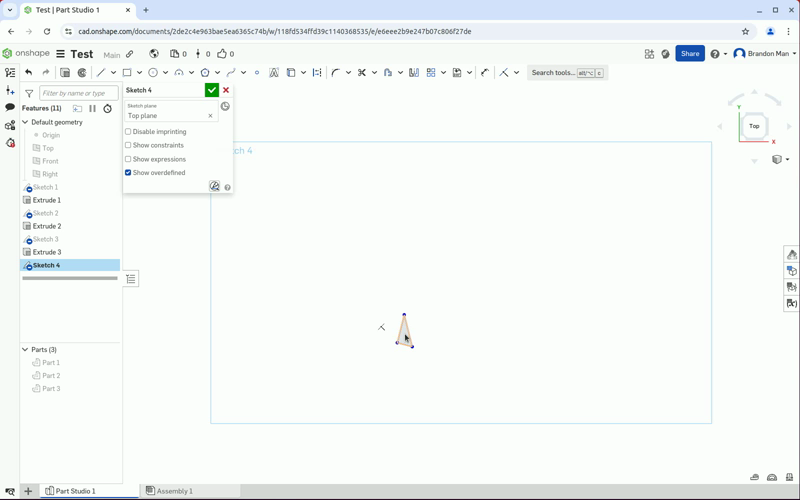
scroll(6)
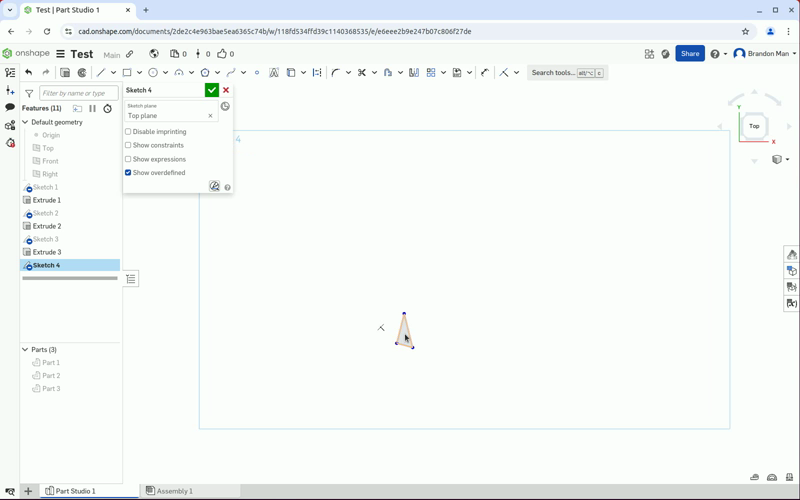
scroll(6)
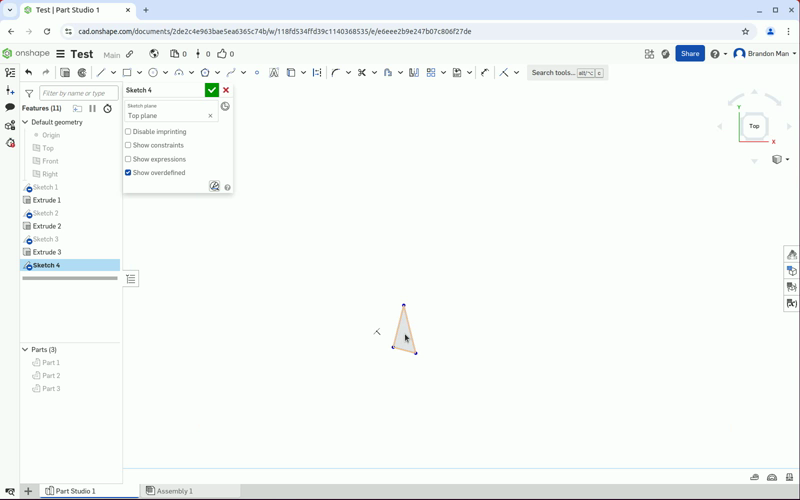
scroll(6)
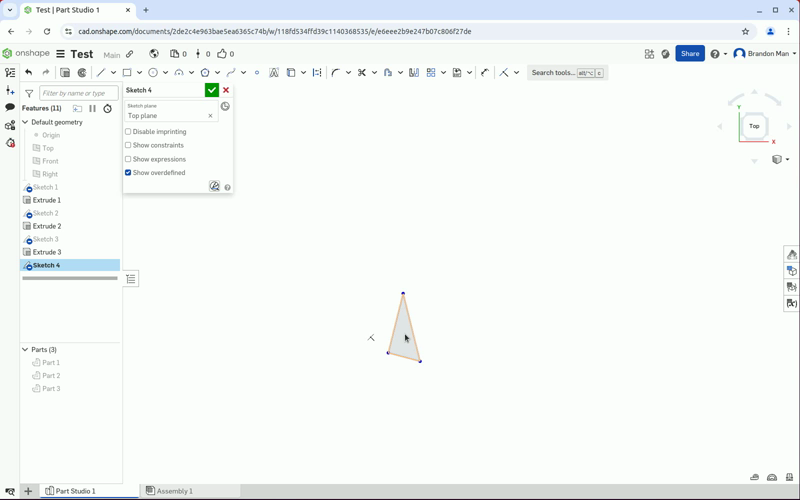
scroll(6)
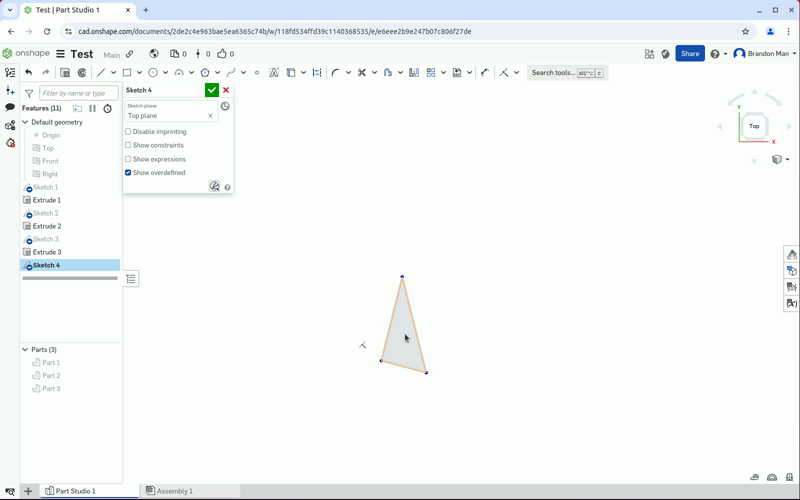
scroll(6)
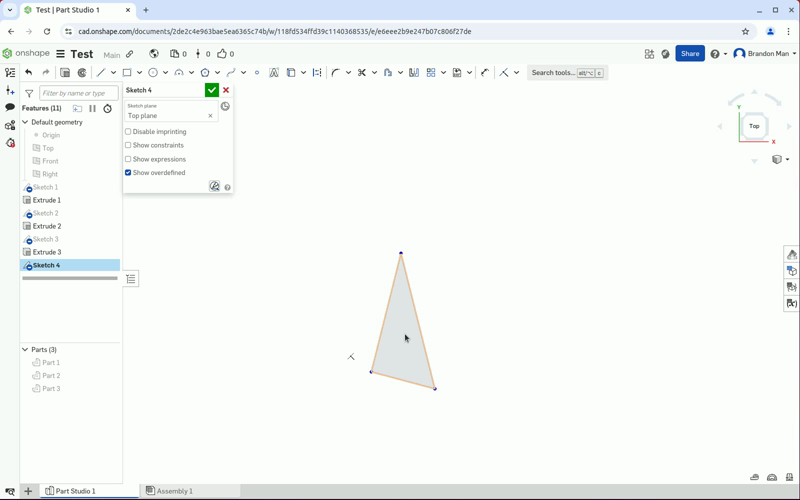
scroll(6)
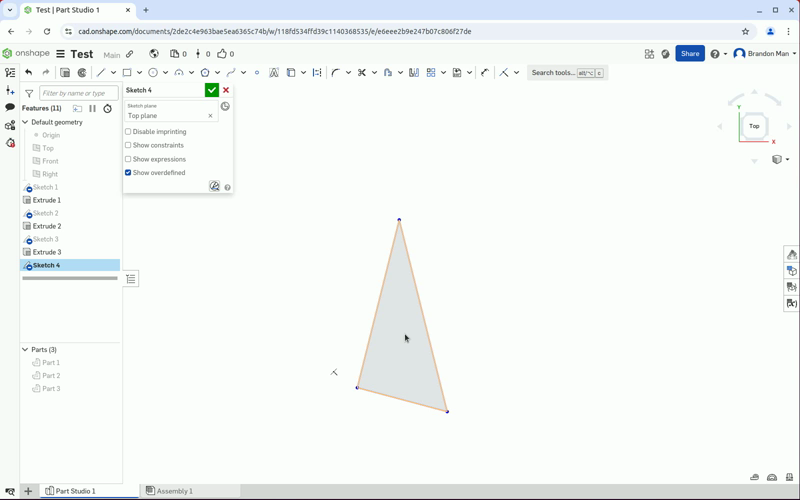
scroll(6)
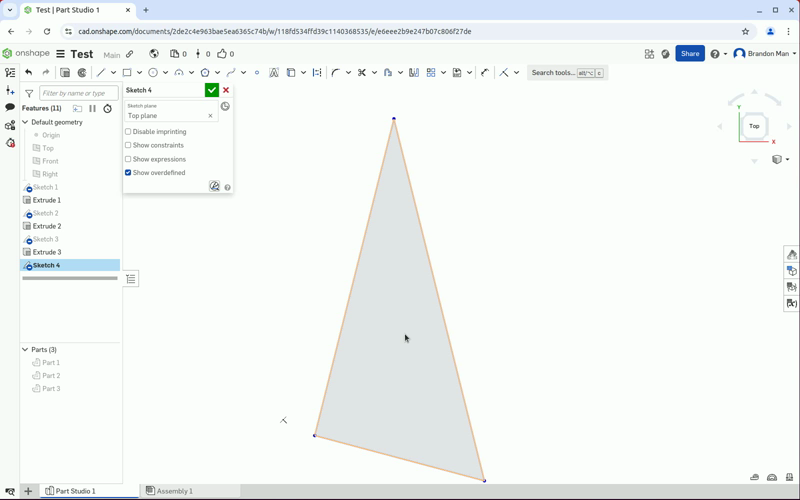
click(405, 333)
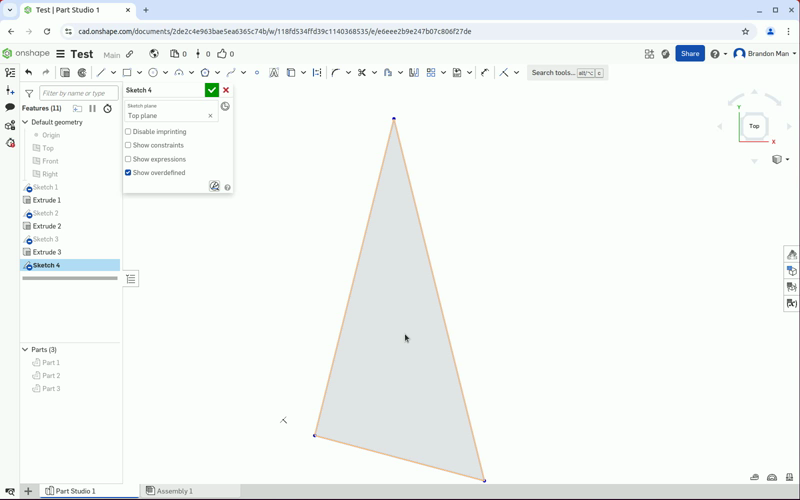
scroll(-6)
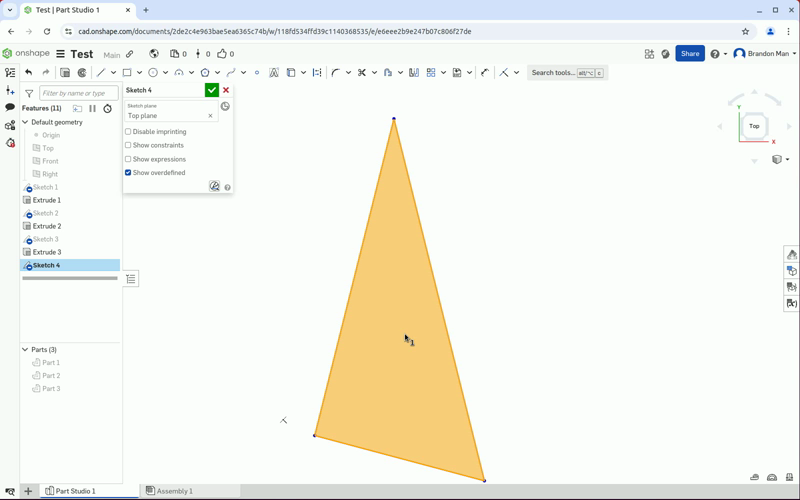
scroll(-6)
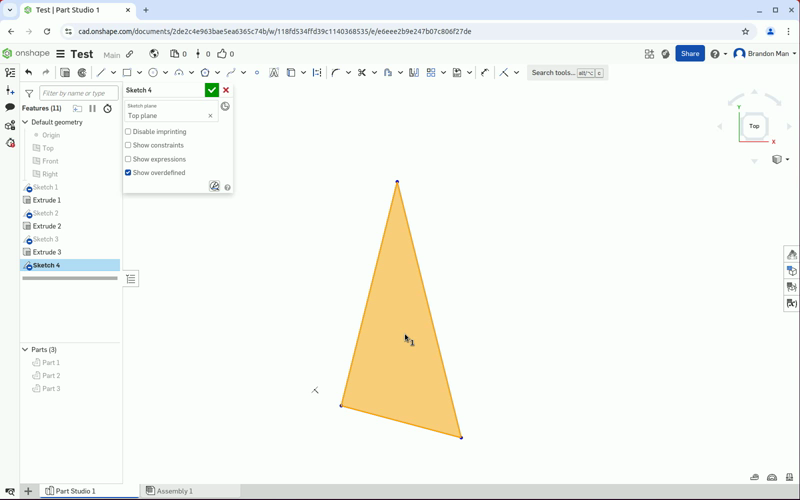
scroll(-6)
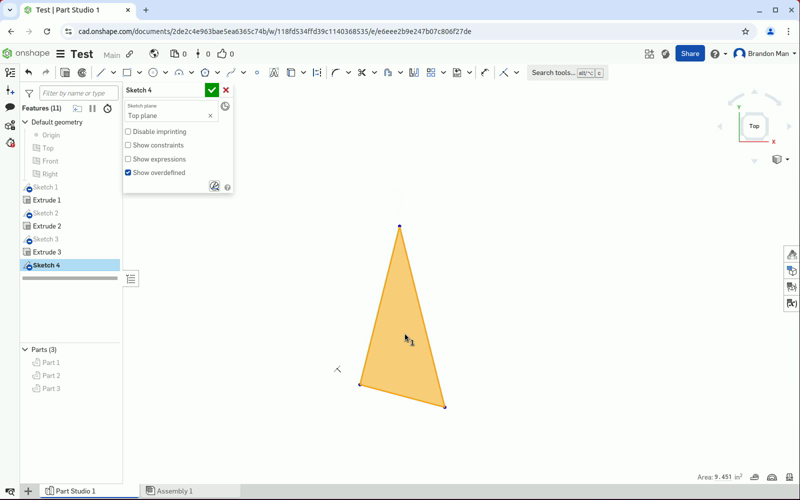
scroll(-6)
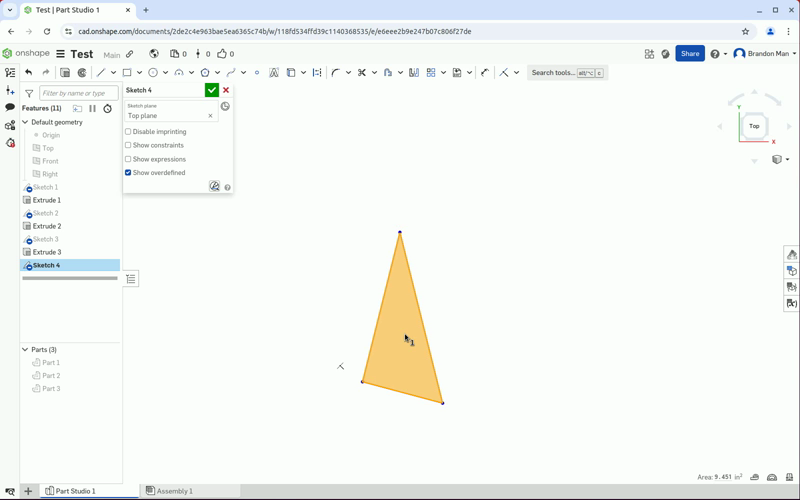
scroll(-6)
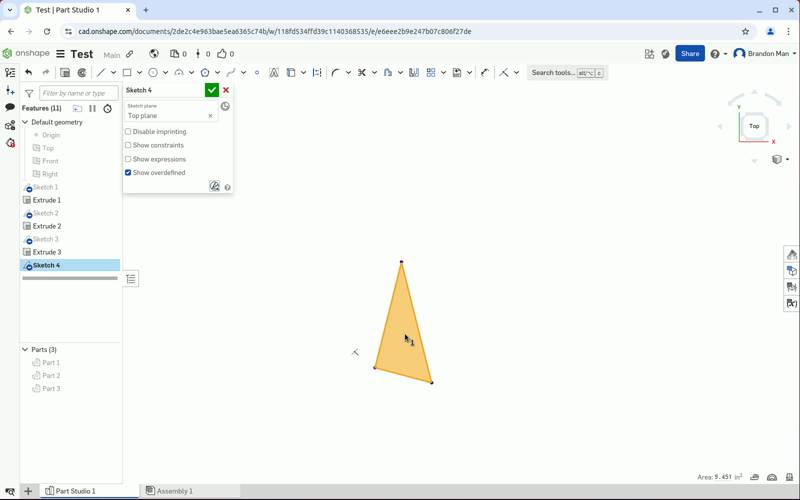
scroll(-6)
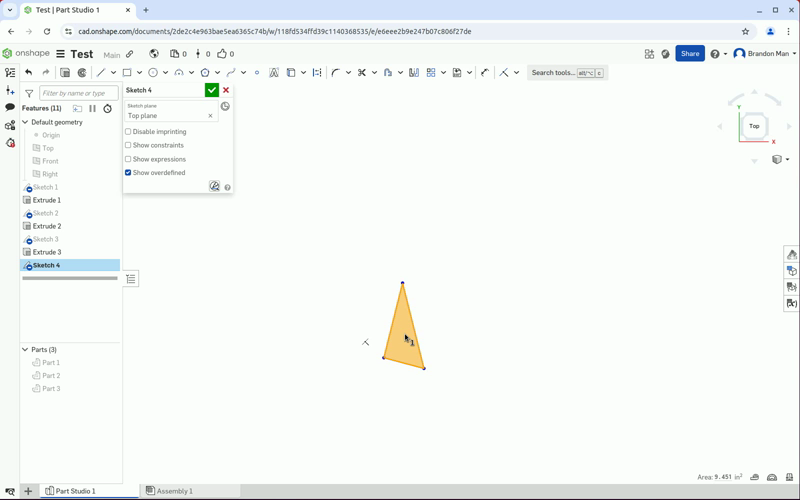
scroll(-6)
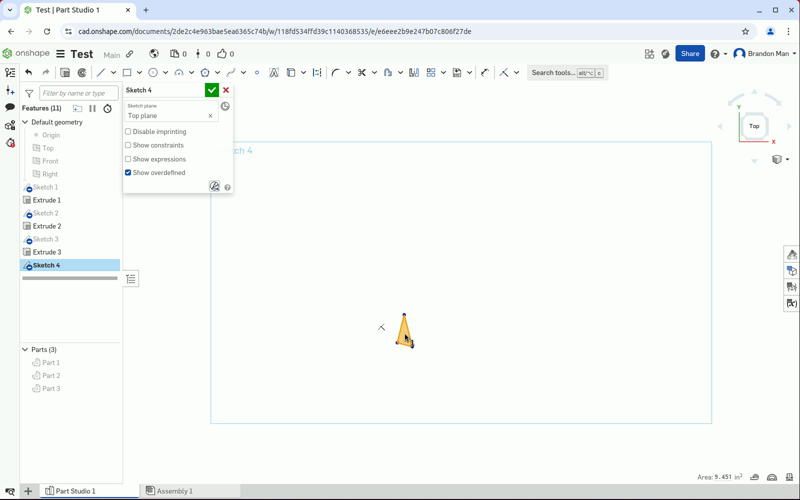
mouse_move(73, 352)
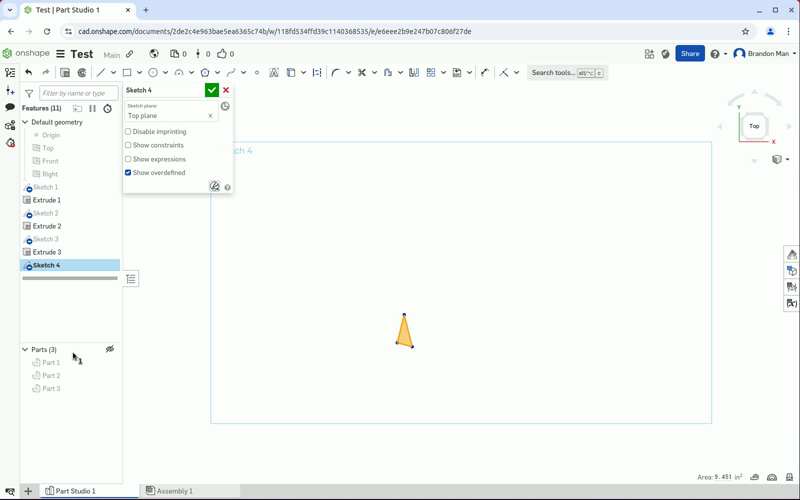
key(shift+y)
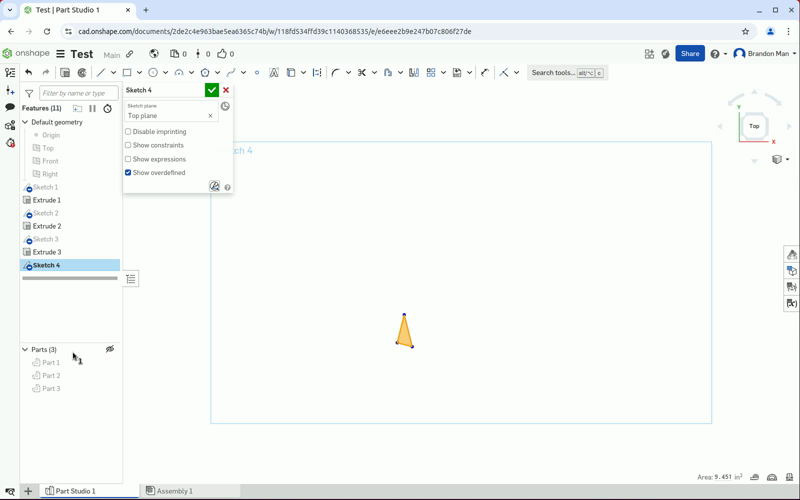
key(shift+e)
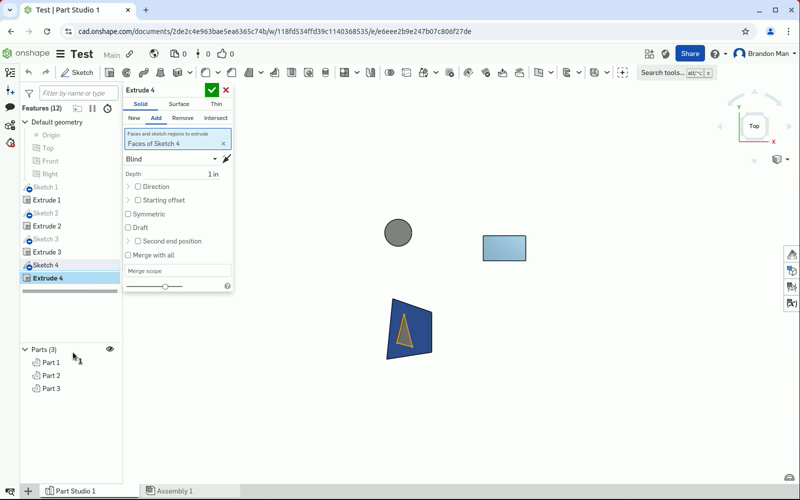
mouse_move(143, 106)
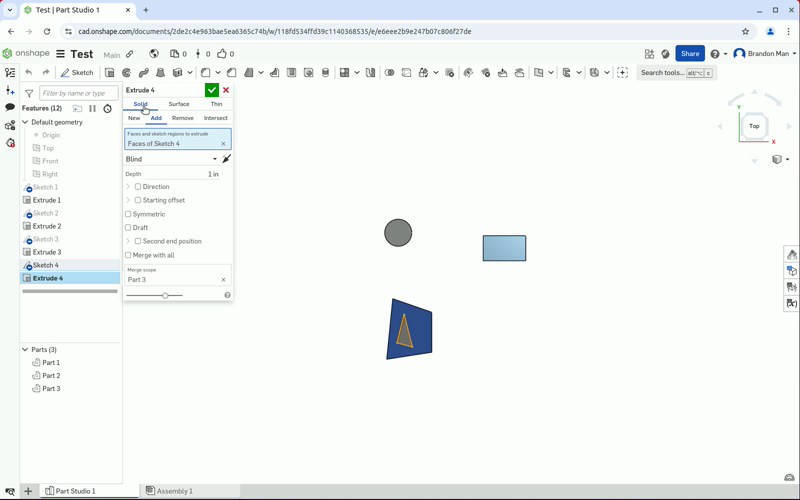
click(143, 106)
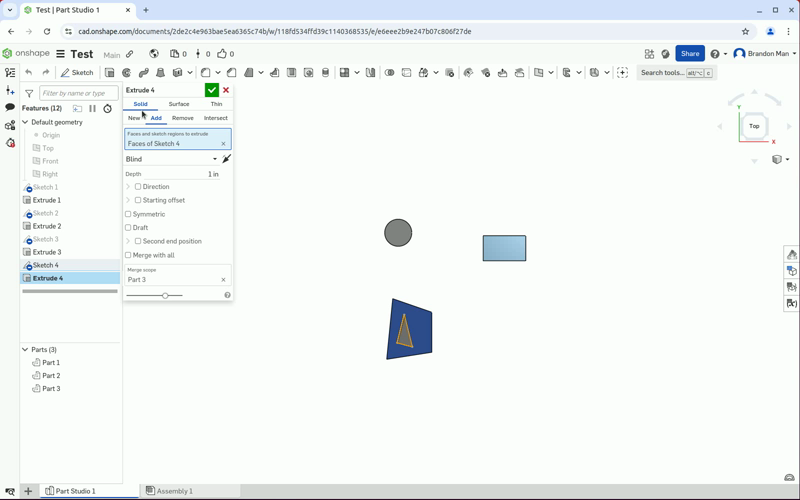
mouse_move(137, 120)
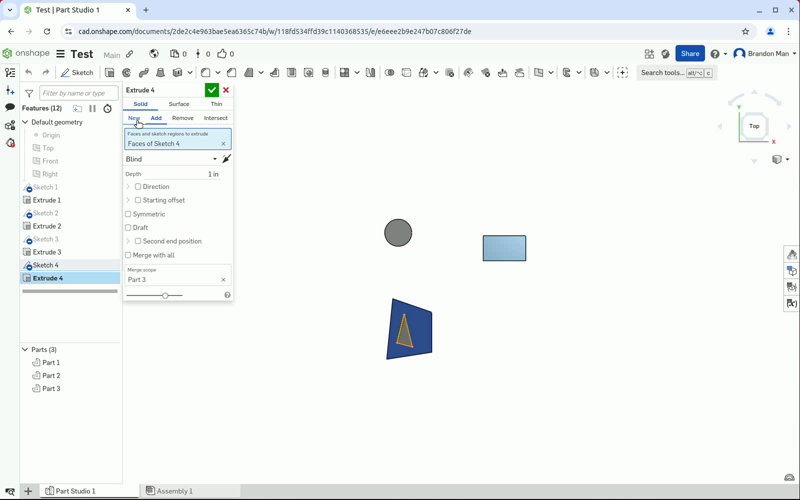
click(137, 120)
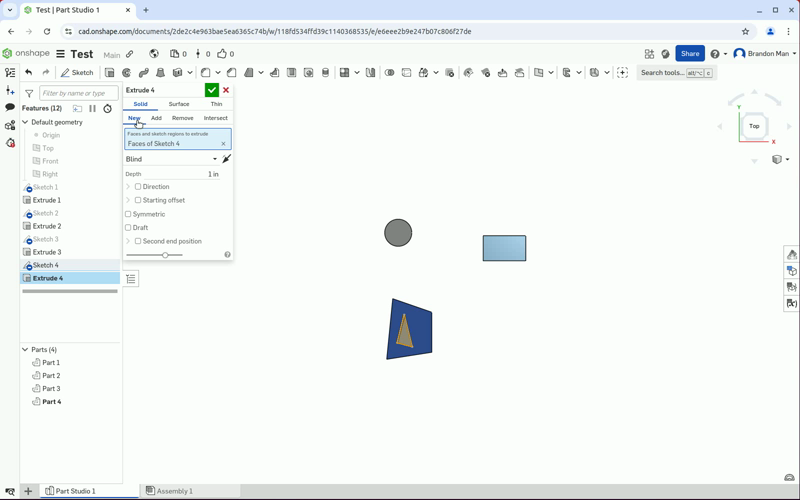
key(tab, 4)
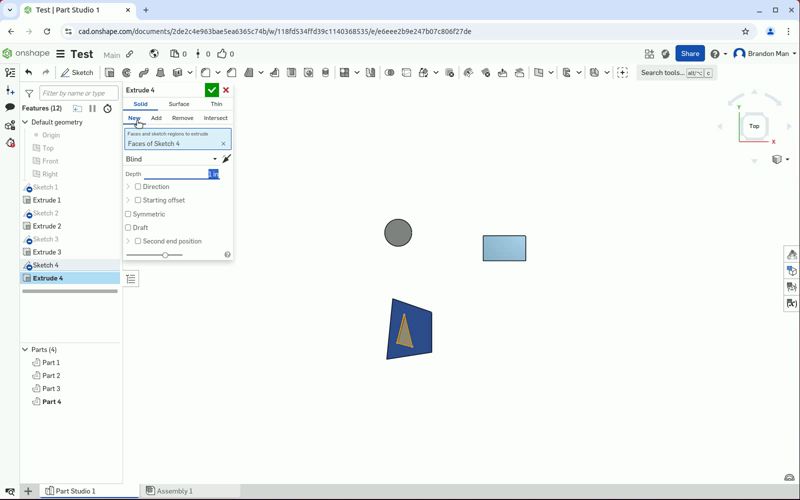
text(17.09)
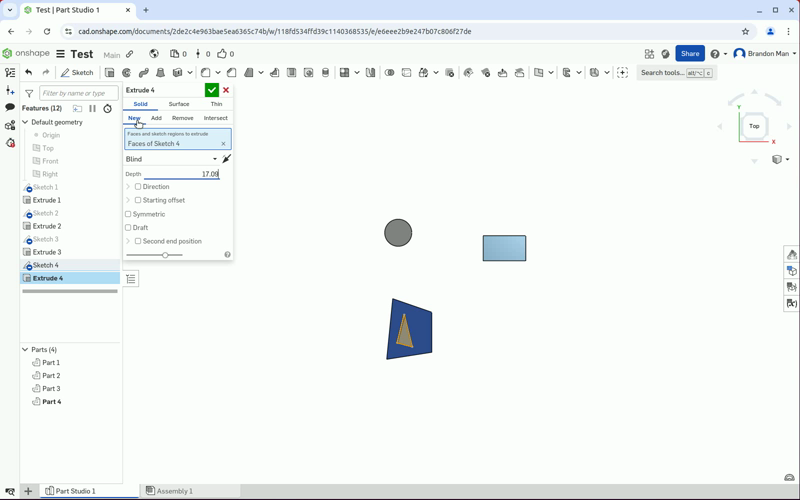
key(enter)
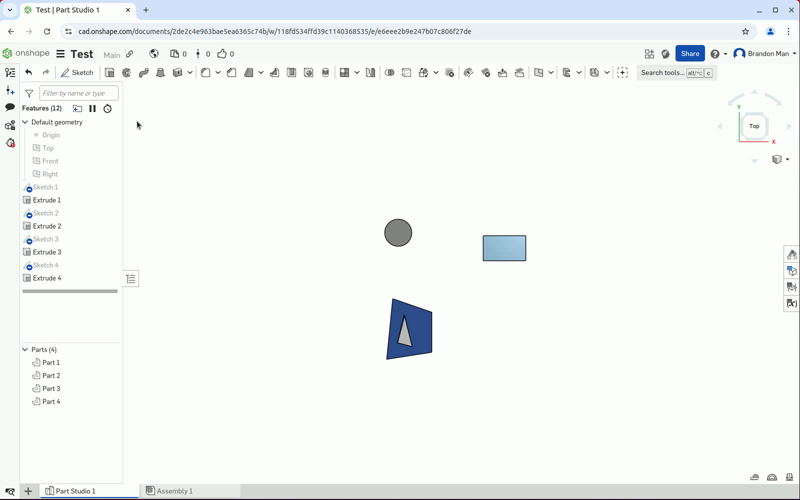
key(shift+h)
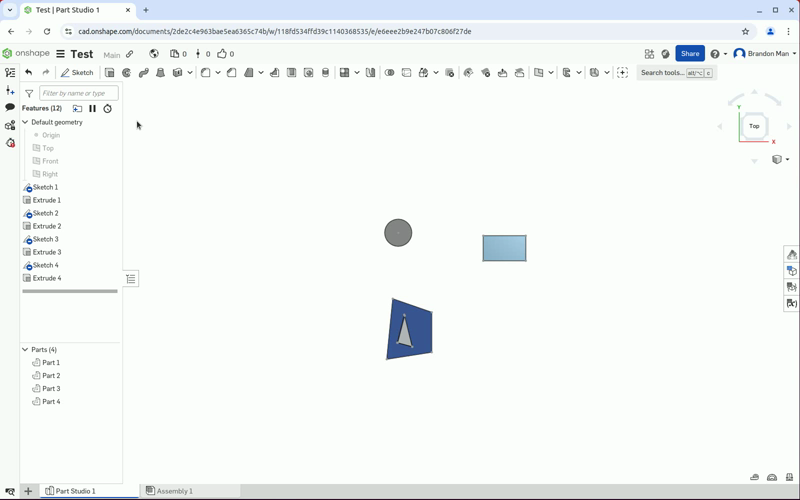
key(shift+h)
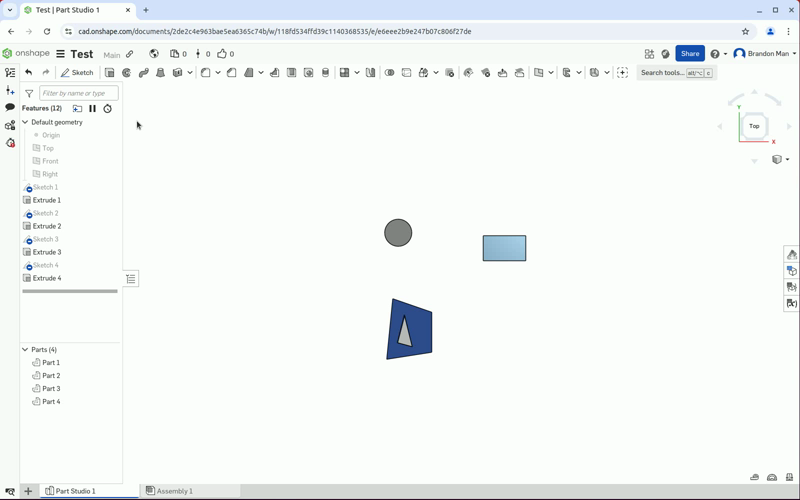
mouse_move(73, 189)
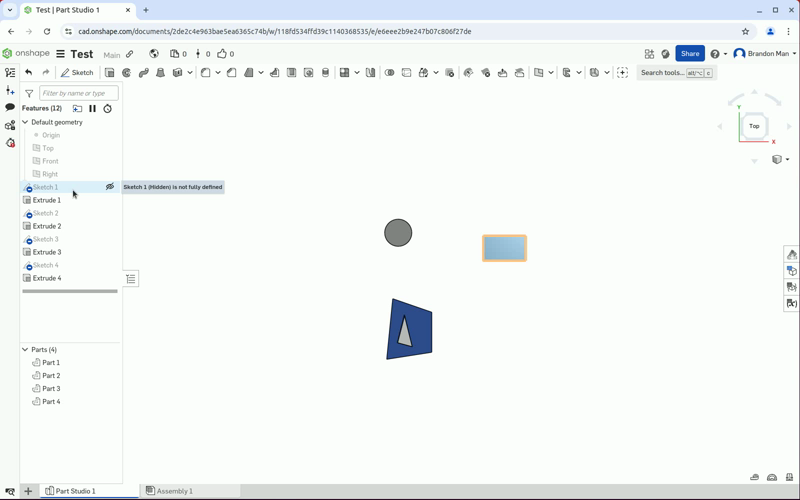
click(73, 189)
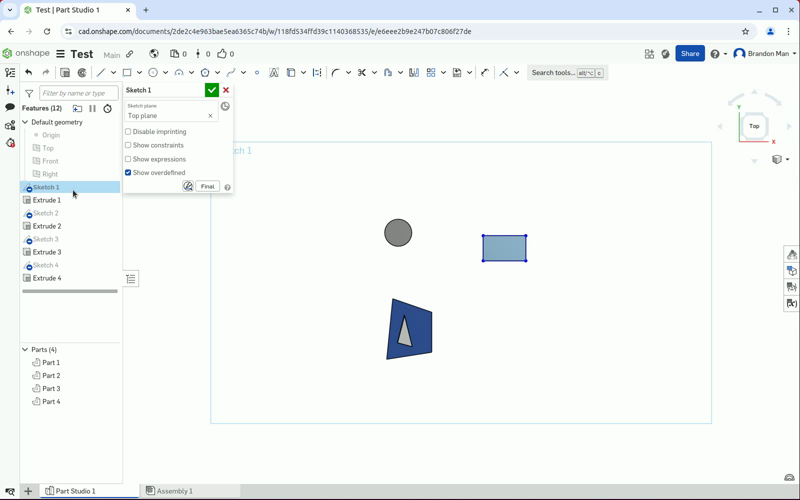
mouse_move(229, 92)
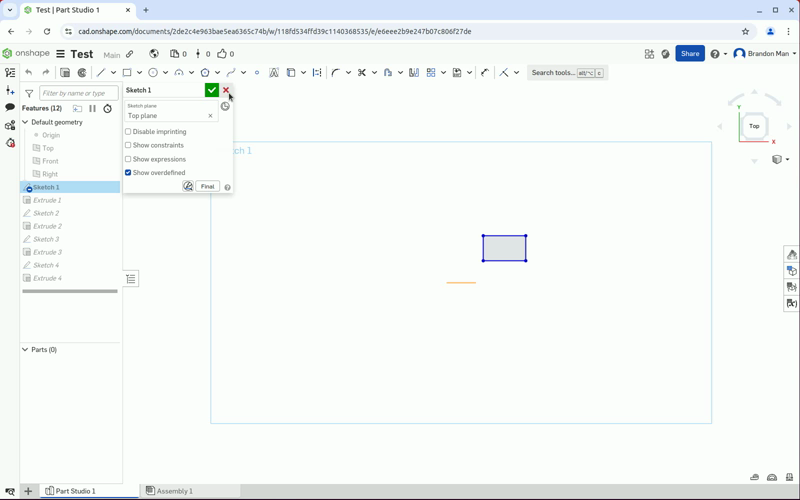
click(229, 92)
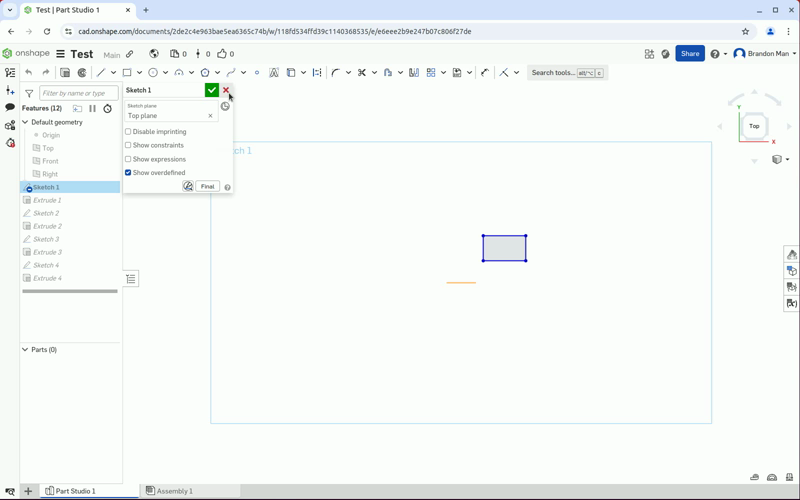
key(shift+s)
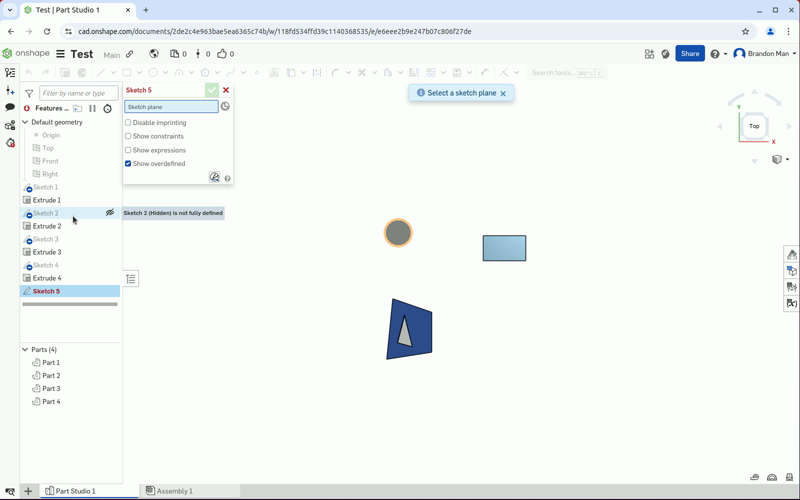
scroll(3)
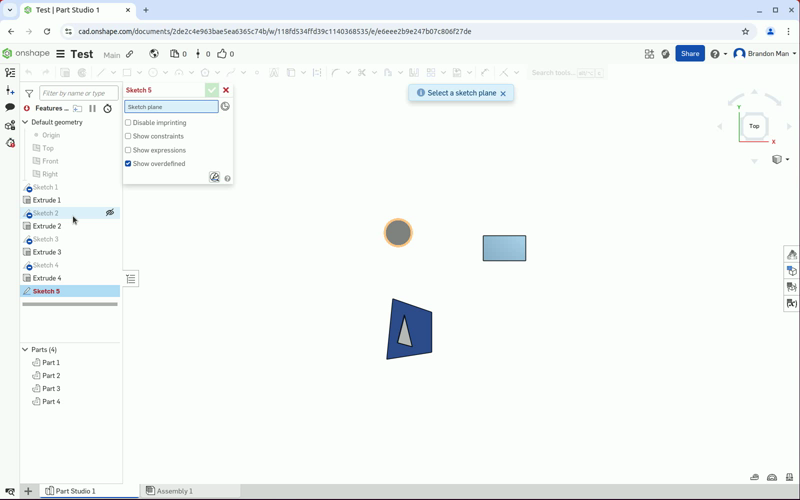
mouse_move(73, 150)
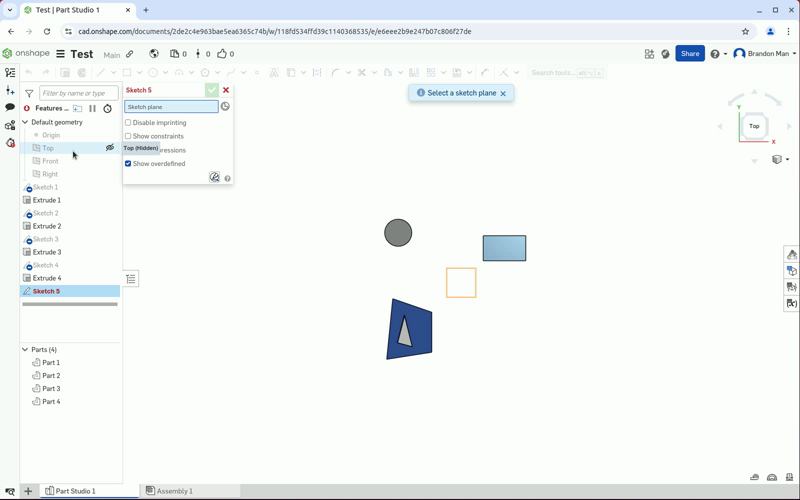
click(73, 150)
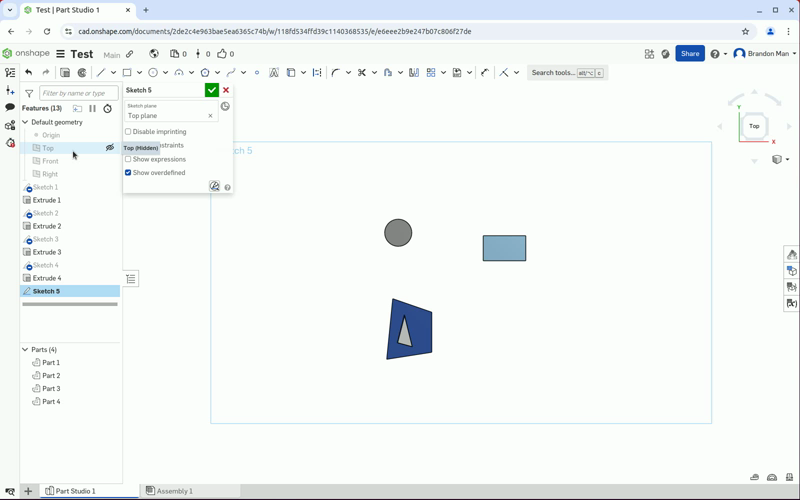
mouse_move(73, 352)
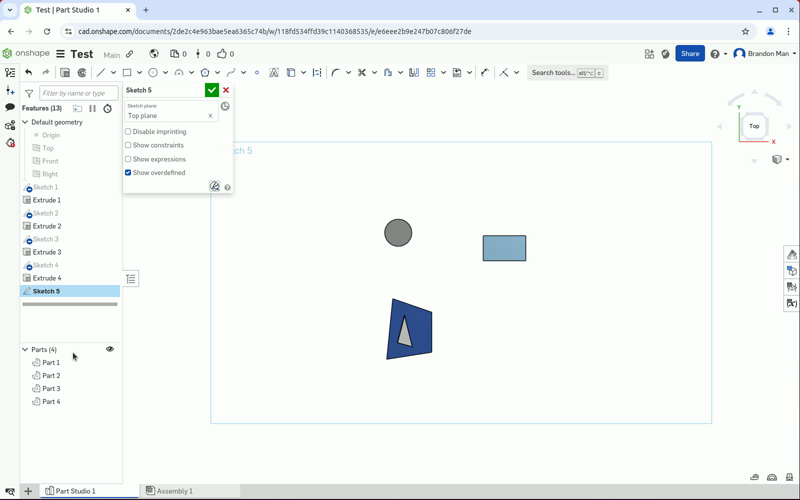
key(y)
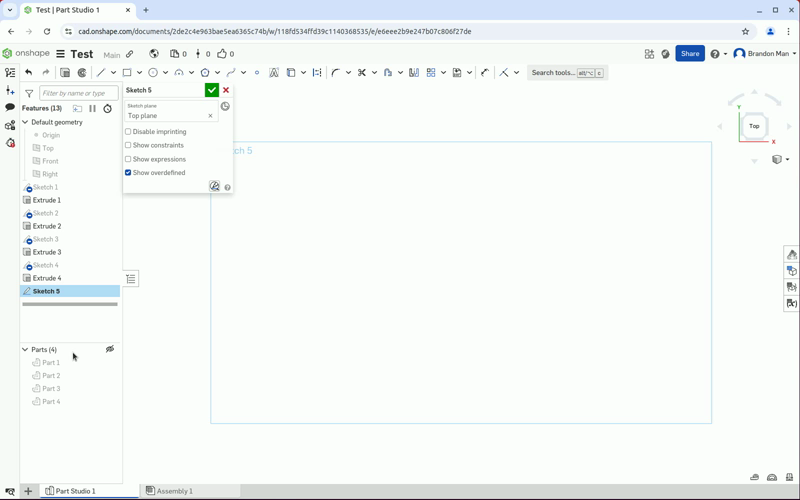
key(l)
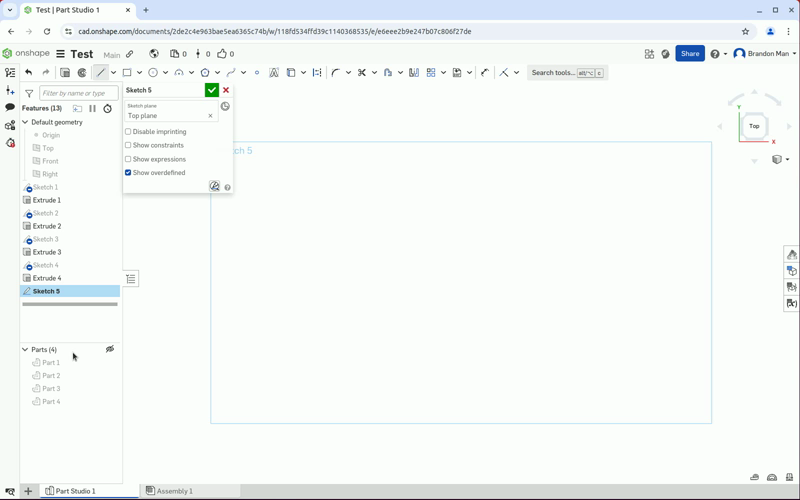
key_down(shift)
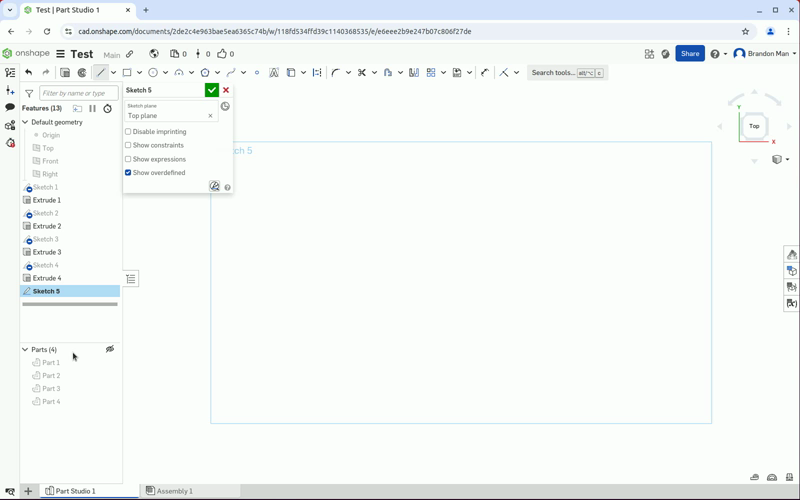
mouse_move(397, 342)
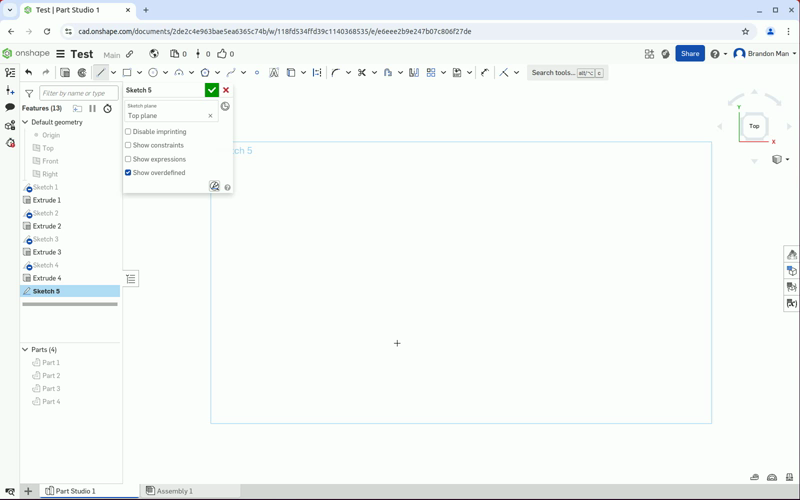
click(397, 342)
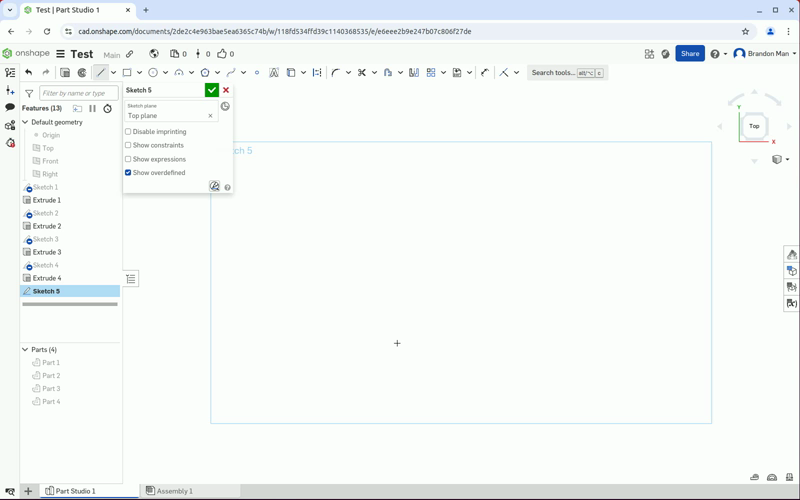
key_up(shift)
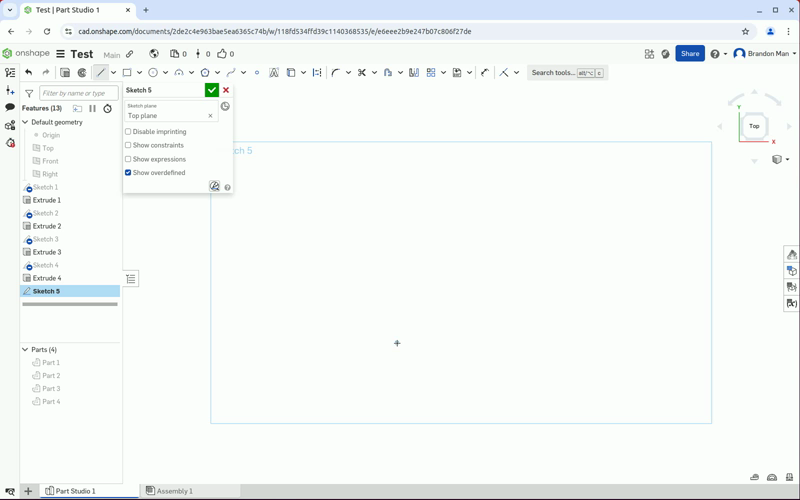
key_down(shift)
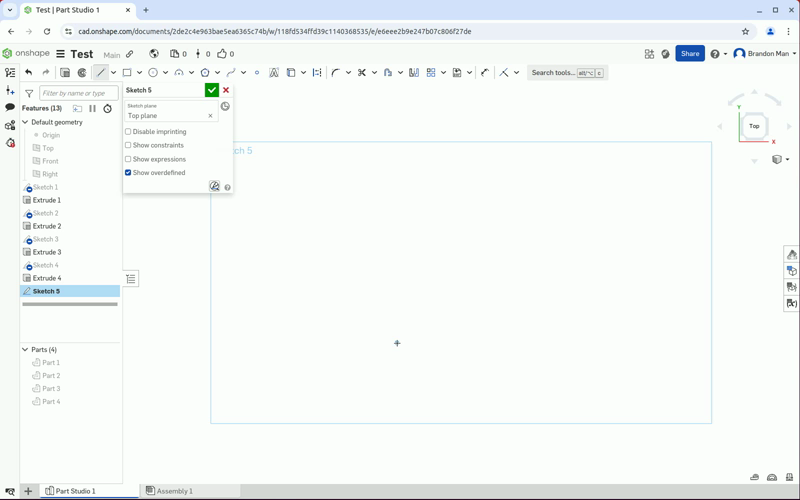
mouse_move(427, 342)
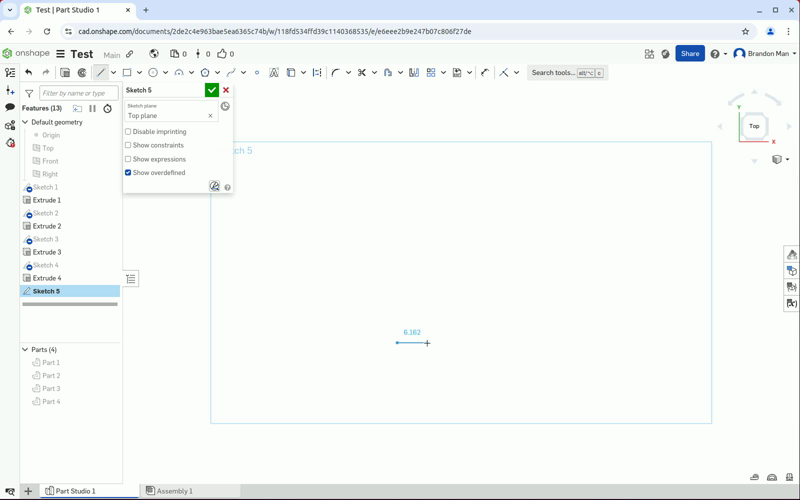
mouse_move(412, 346)
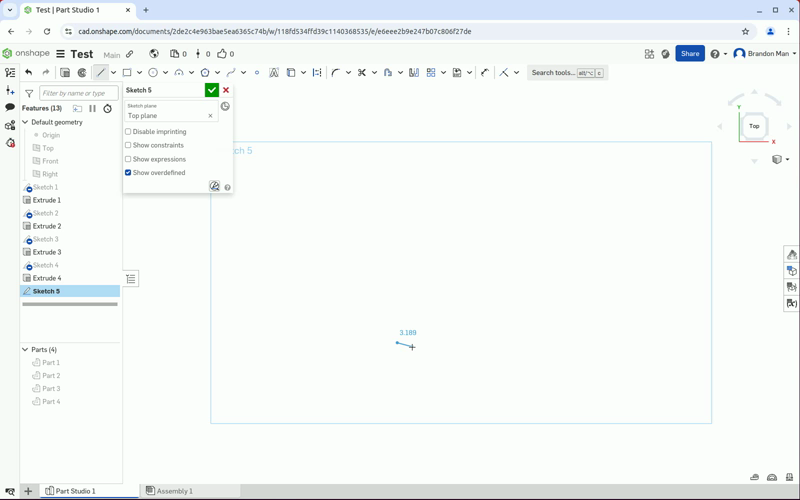
click(412, 346)
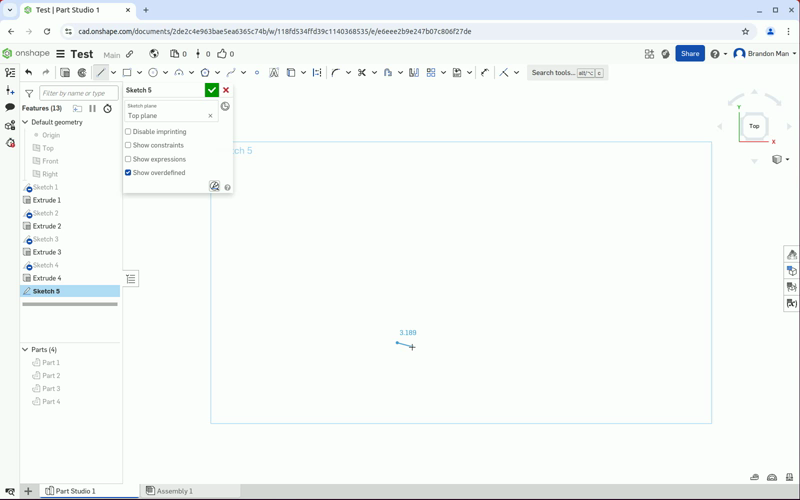
key_up(shift)
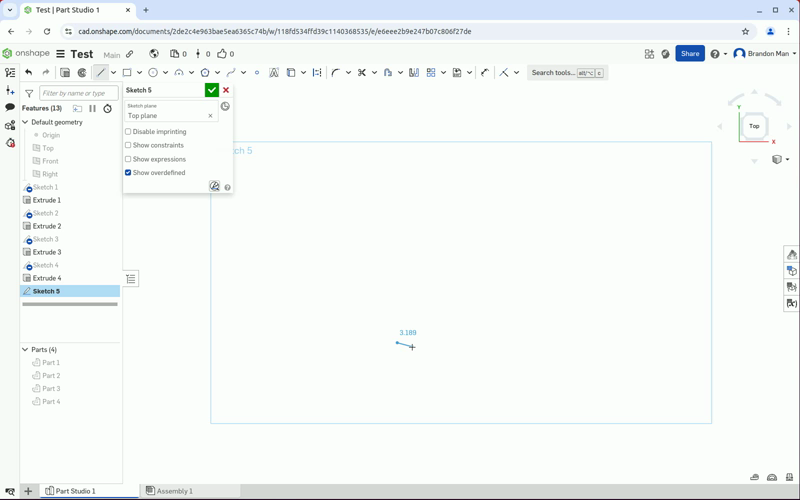
key_down(shift)
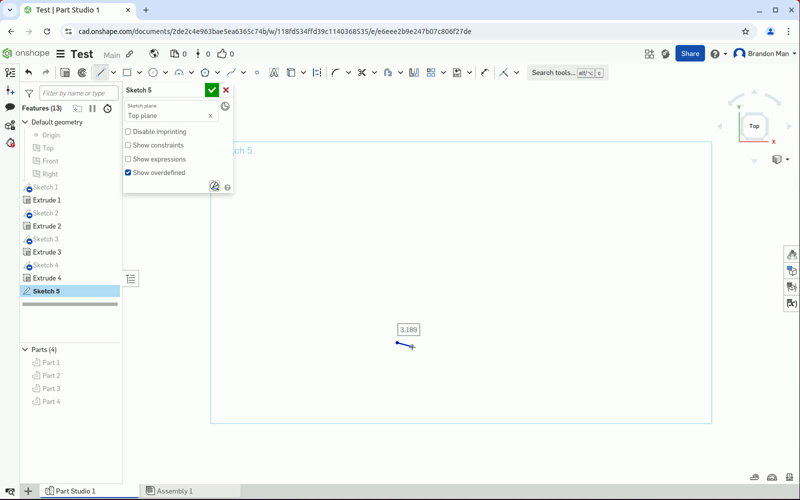
mouse_move(442, 346)
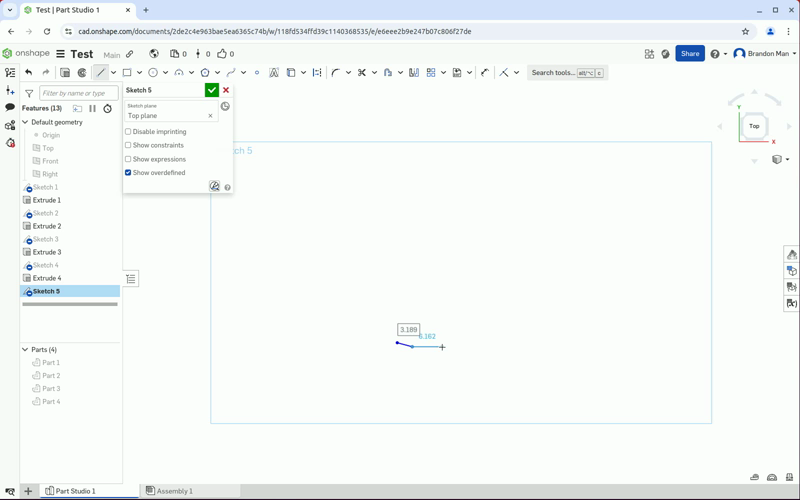
mouse_move(404, 314)
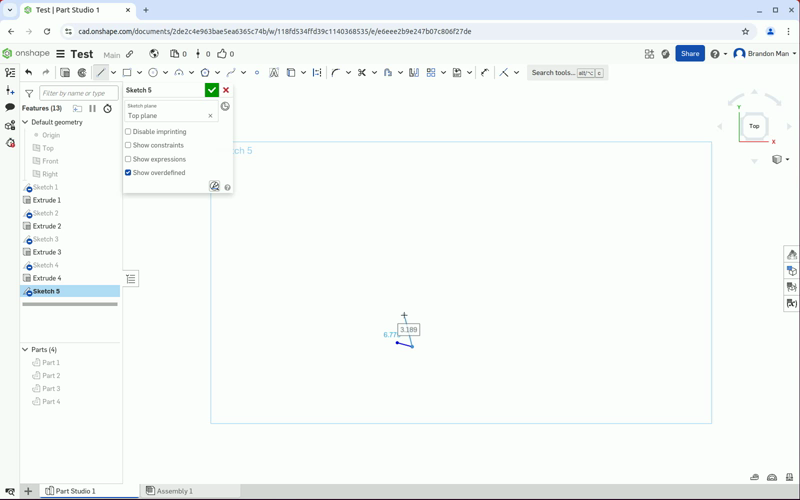
click(404, 314)
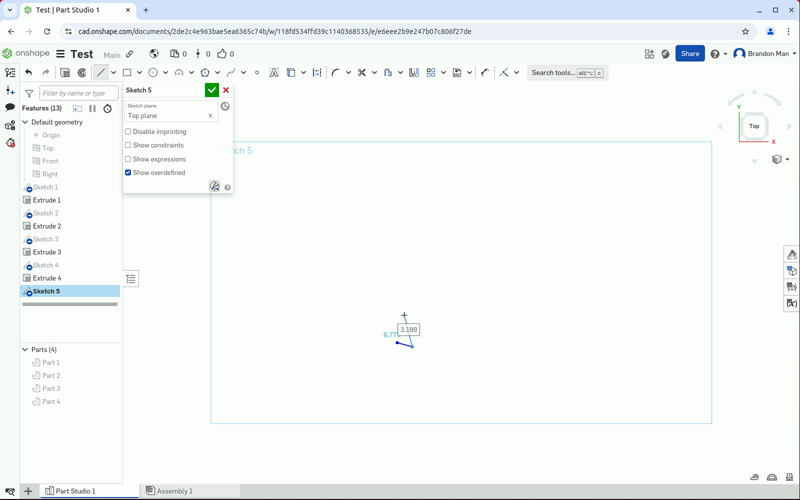
key_up(shift)
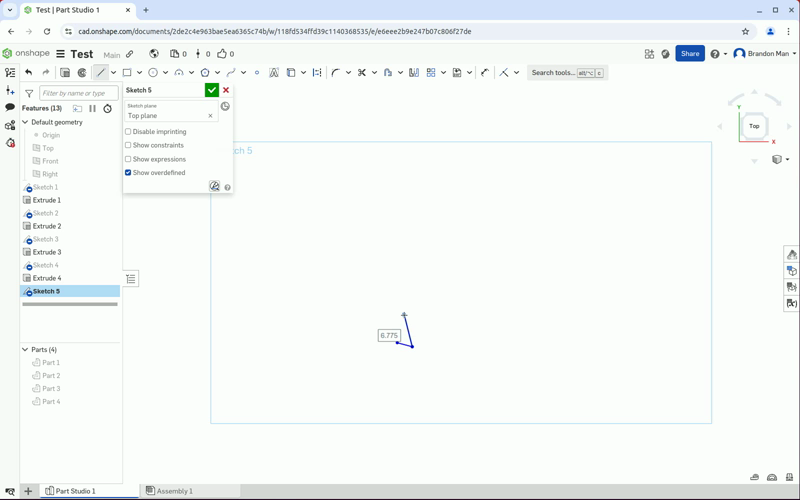
mouse_move(434, 314)
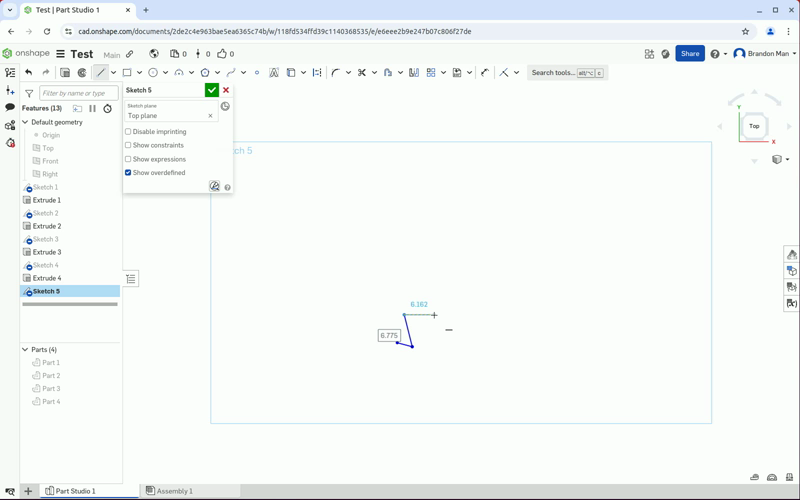
key_down(shift)
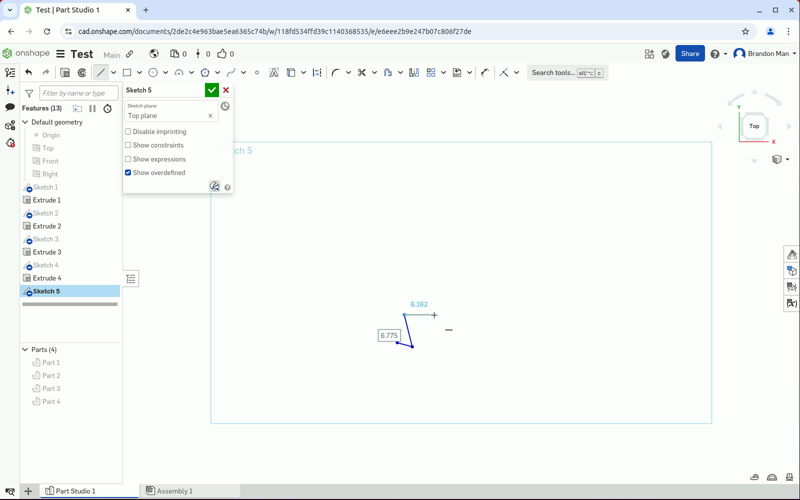
mouse_move(397, 342)
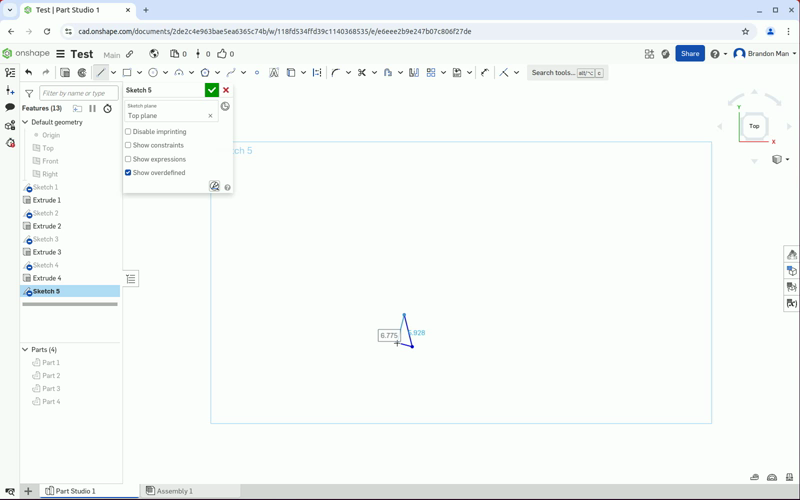
key_up(shift)
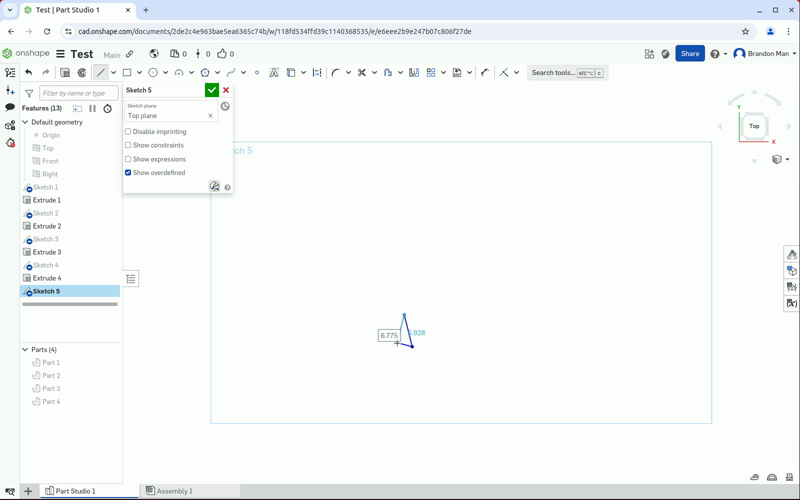
click(397, 342)
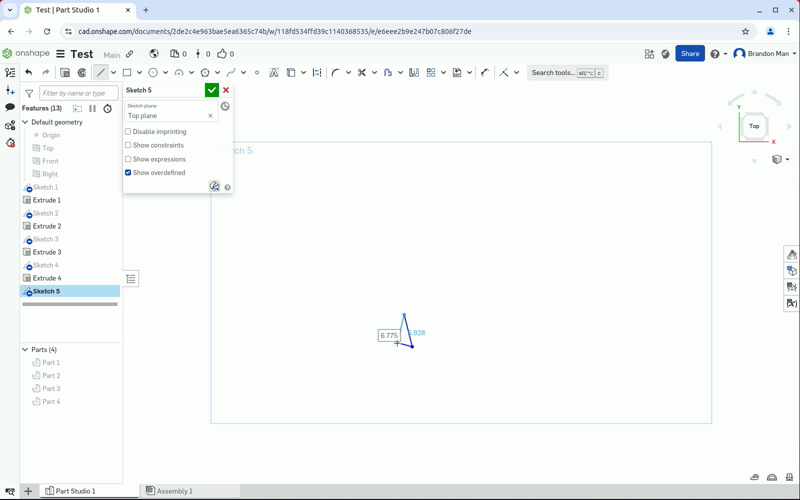
key(esc)
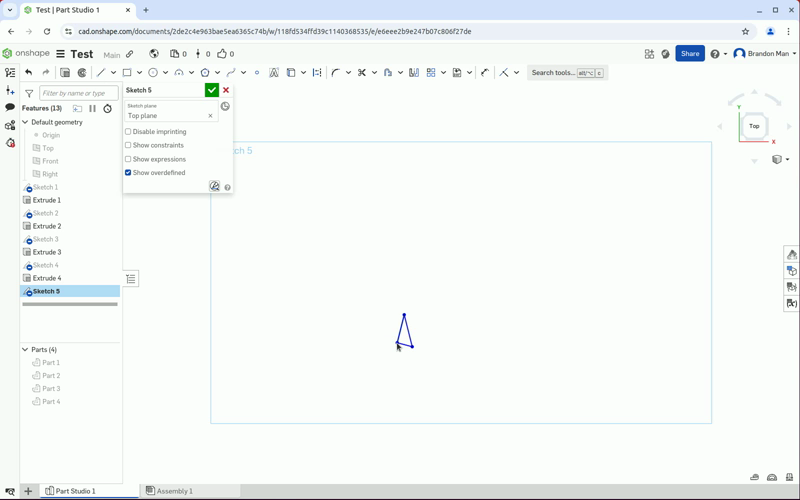
mouse_move(399, 338)
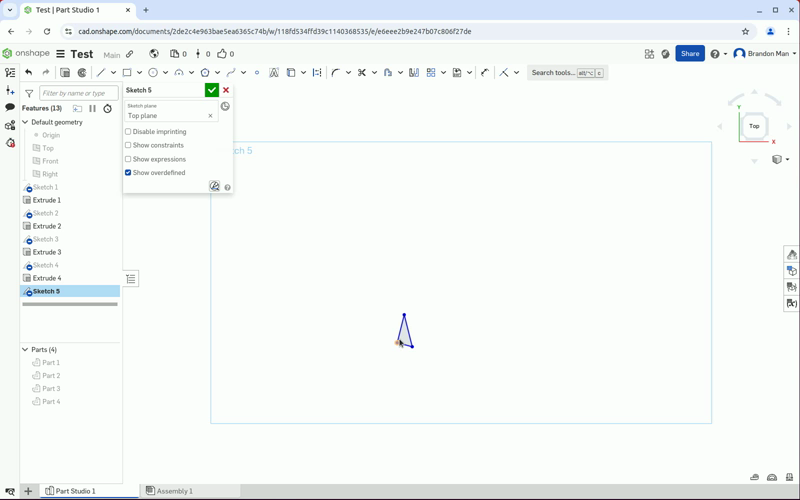
scroll(6)
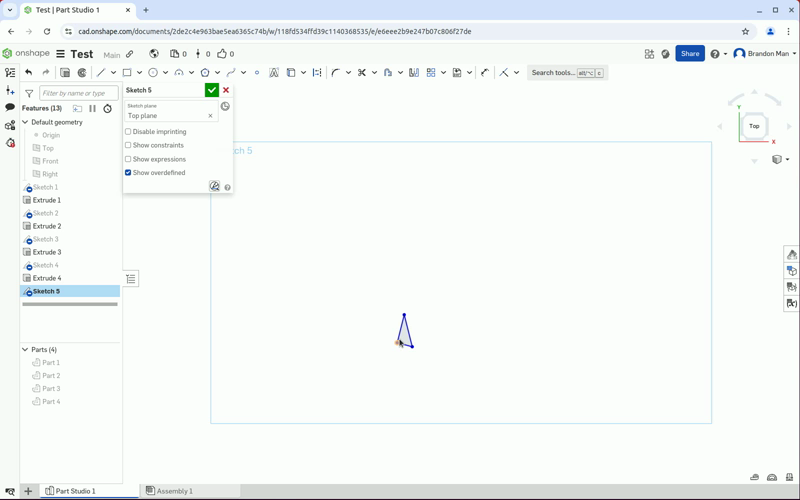
scroll(6)
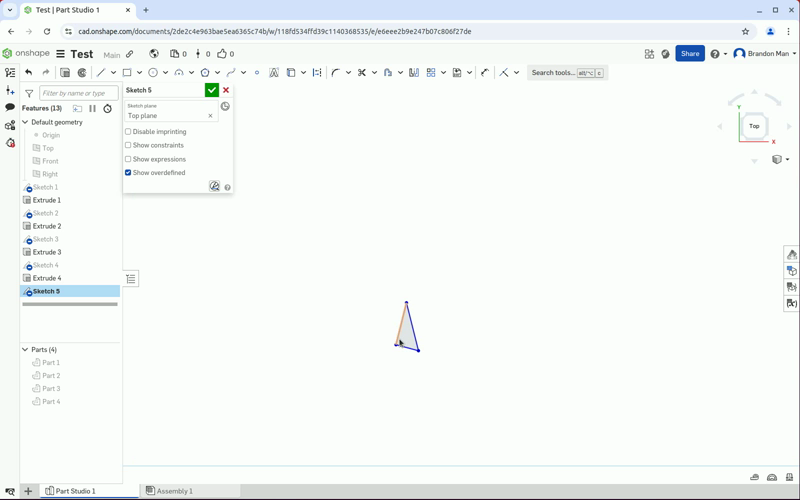
scroll(6)
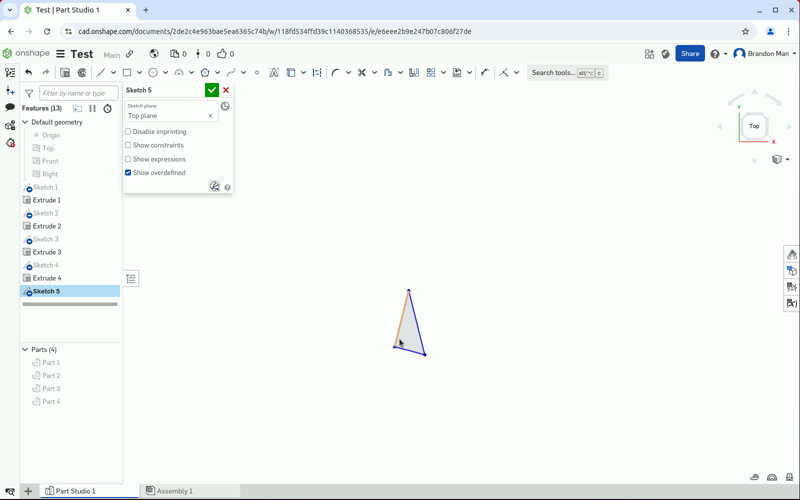
scroll(6)
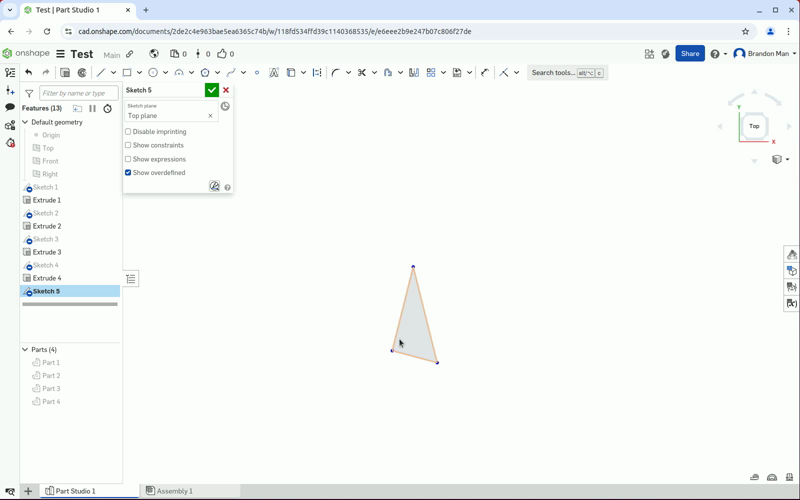
scroll(6)
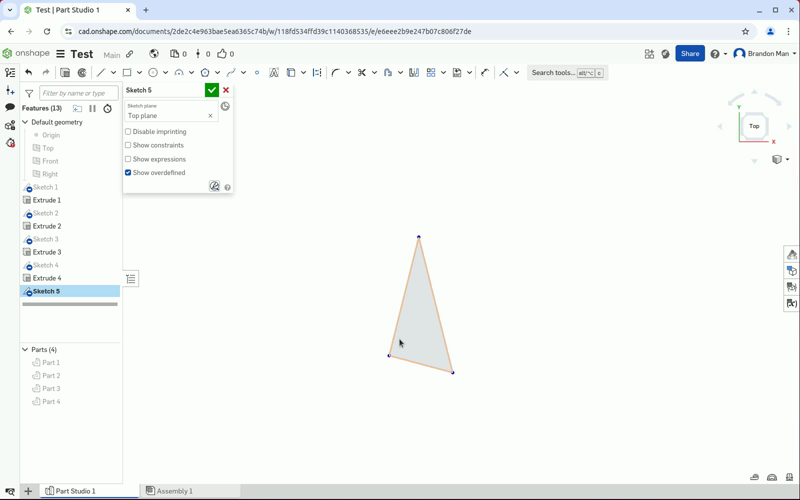
scroll(6)
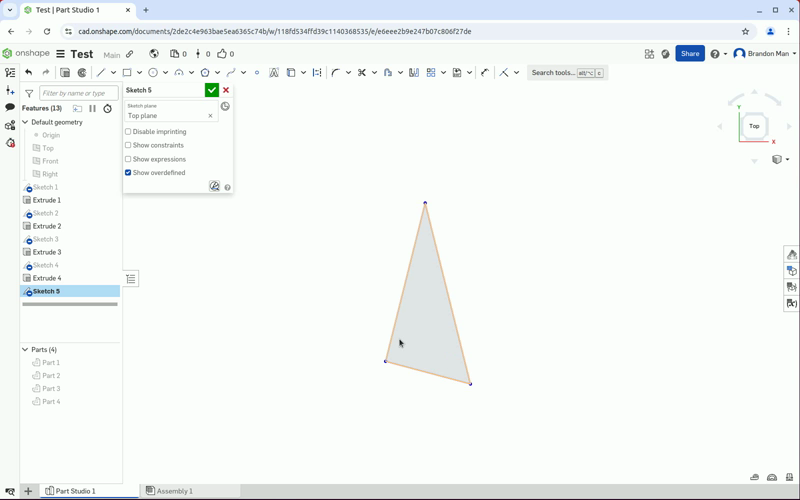
scroll(6)
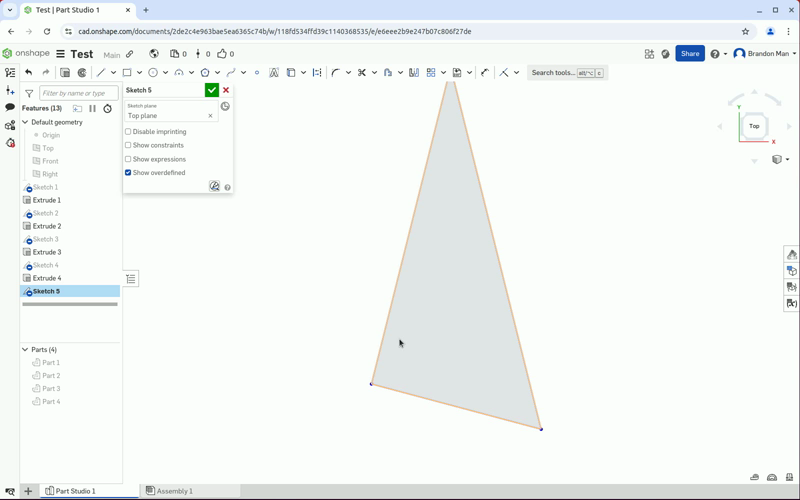
click(399, 338)
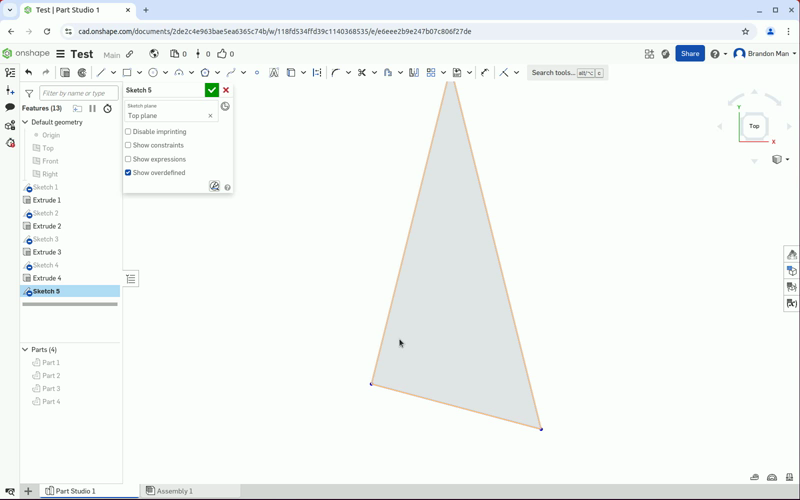
scroll(-6)
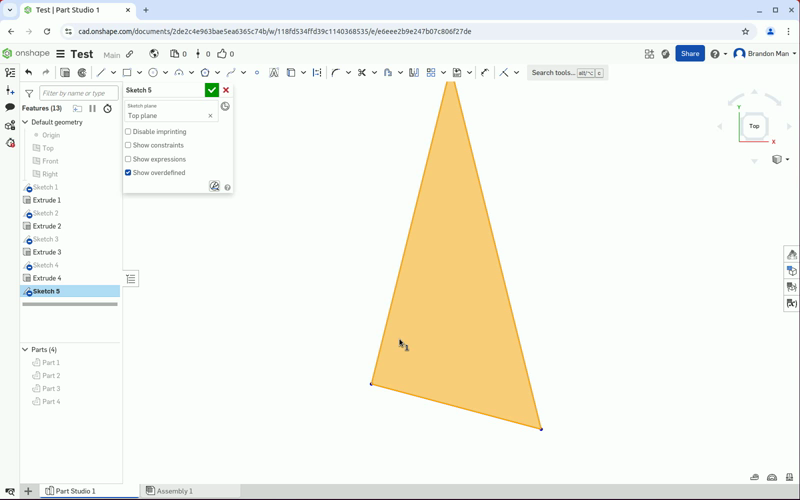
scroll(-6)
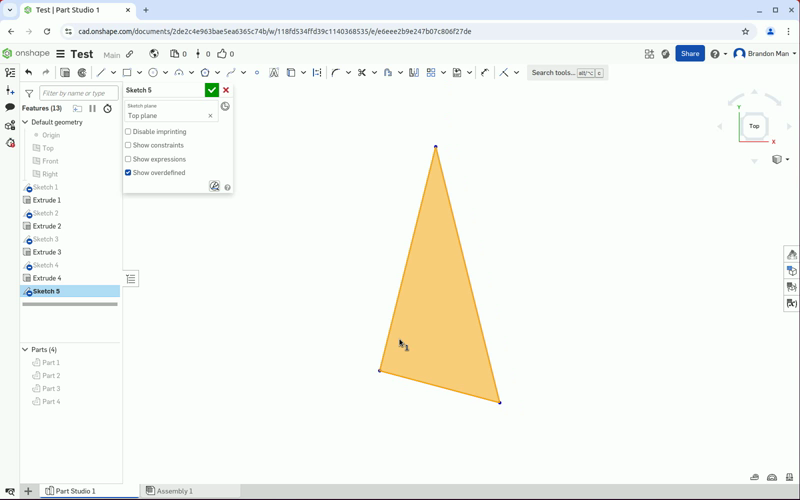
scroll(-6)
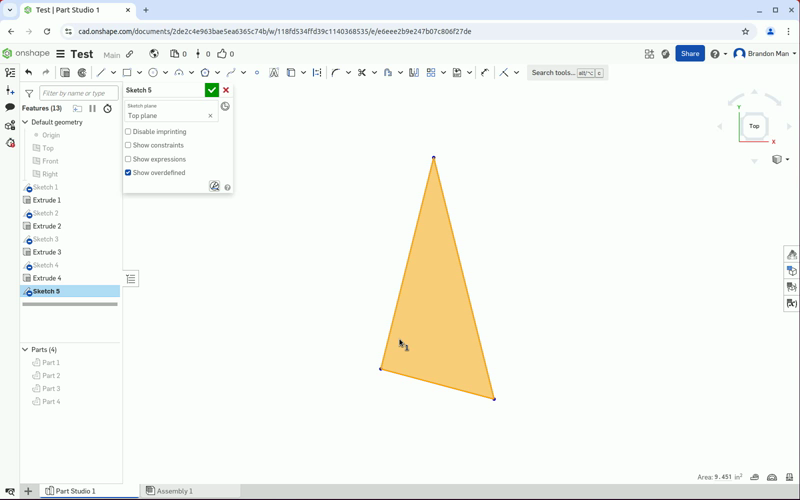
scroll(-6)
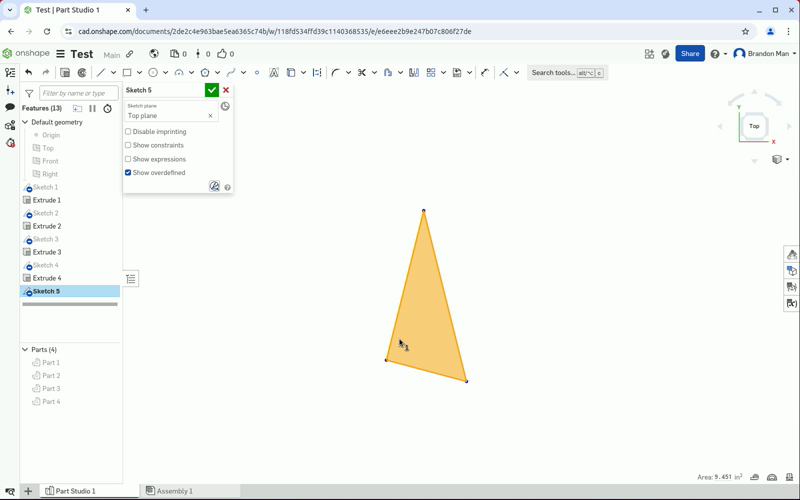
scroll(-6)
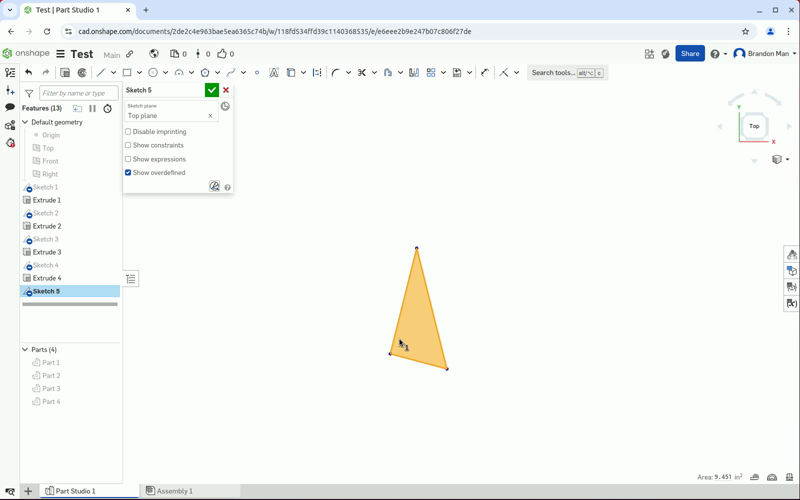
scroll(-6)
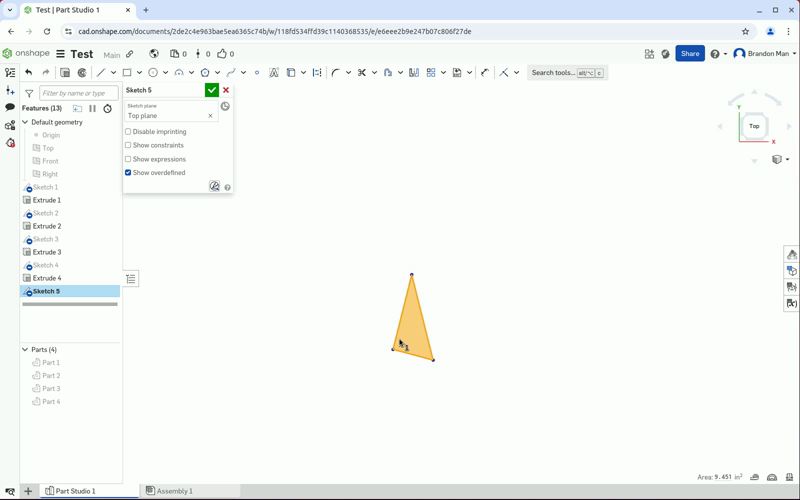
scroll(-6)
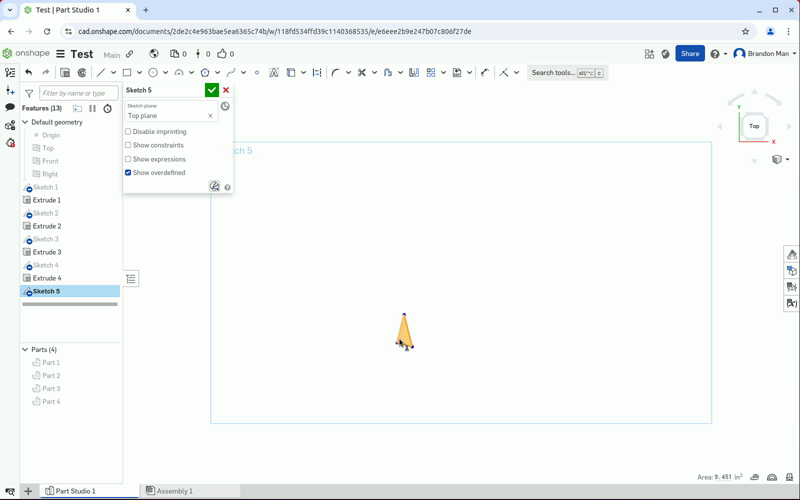
mouse_move(73, 352)
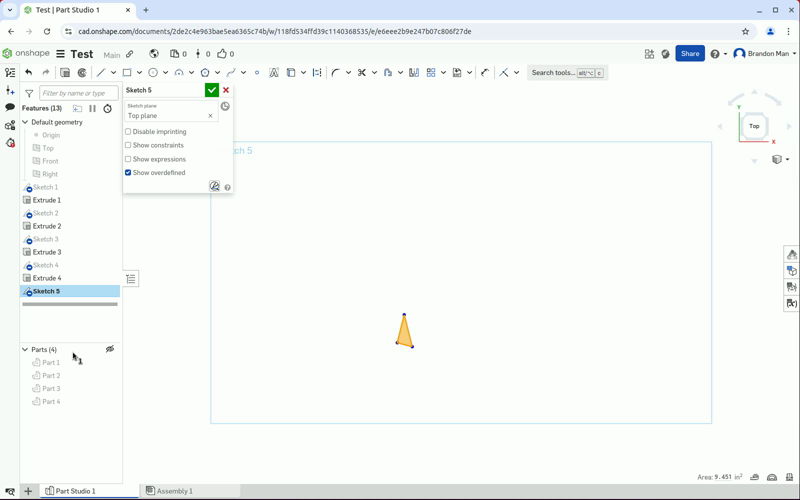
key(shift+y)
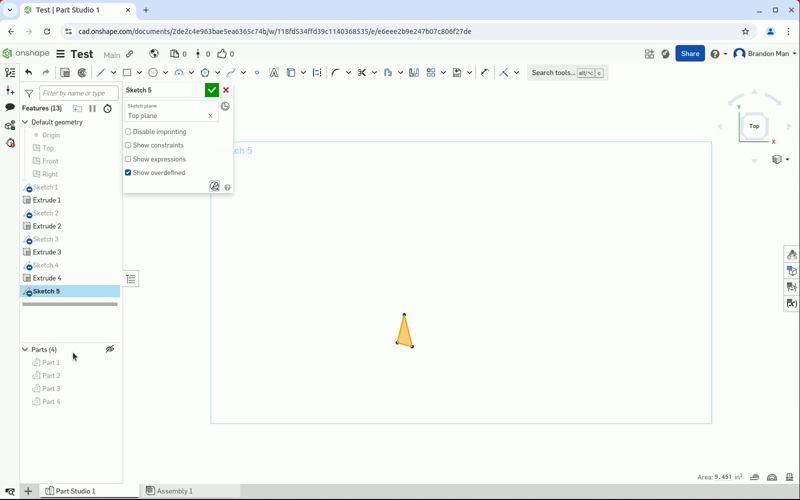
key(shift+e)
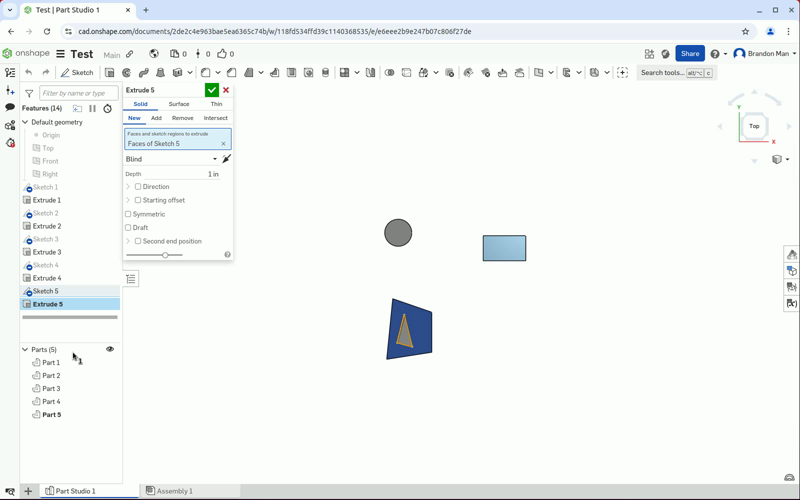
mouse_move(143, 106)
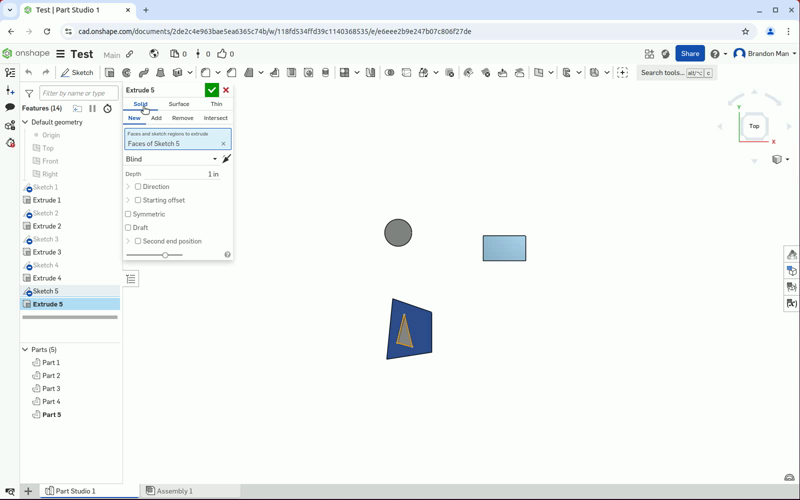
click(143, 106)
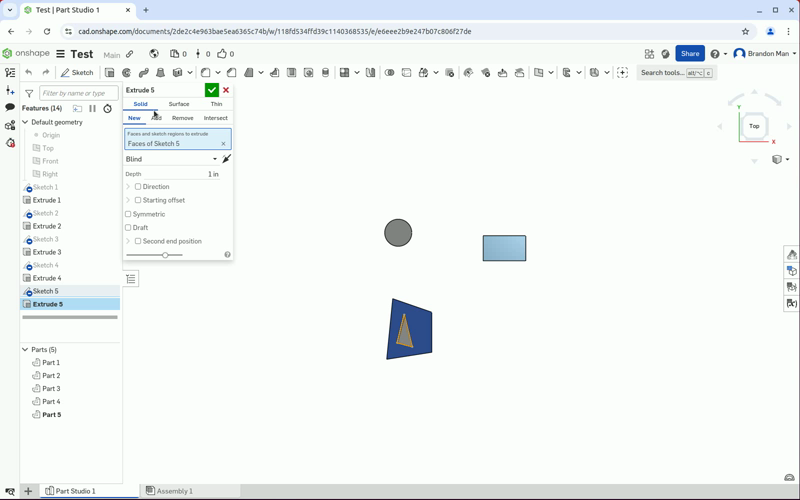
mouse_move(186, 120)
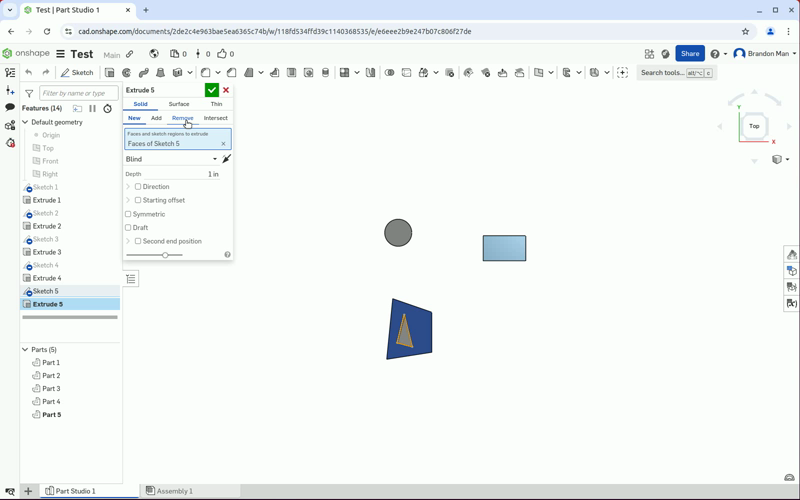
click(186, 120)
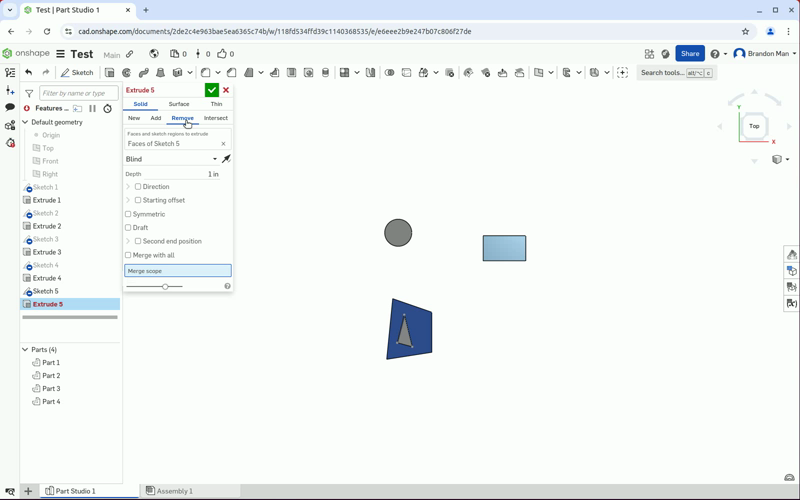
key(tab, 4)
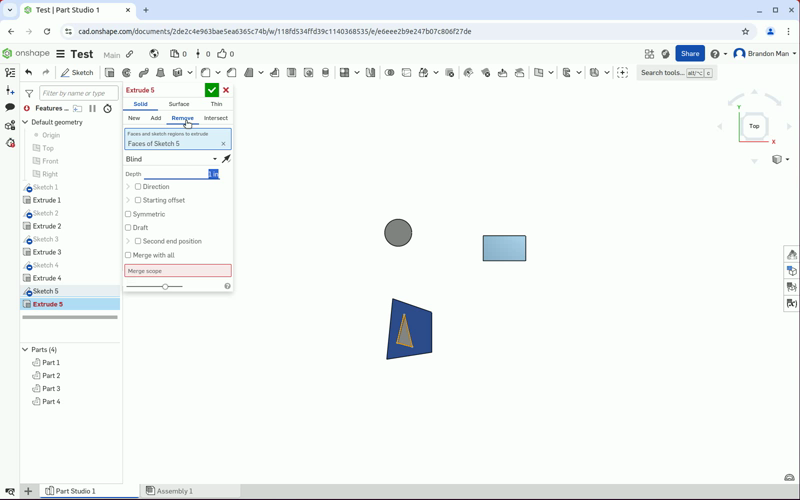
text(-11.073)
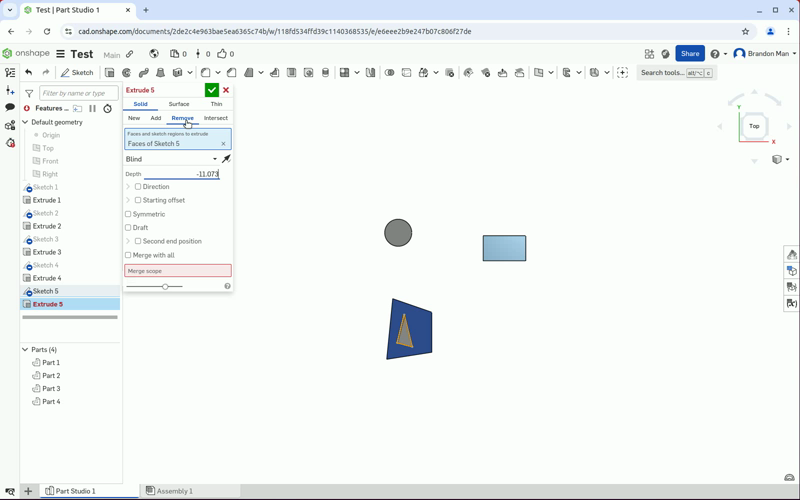
key(tab, 6)
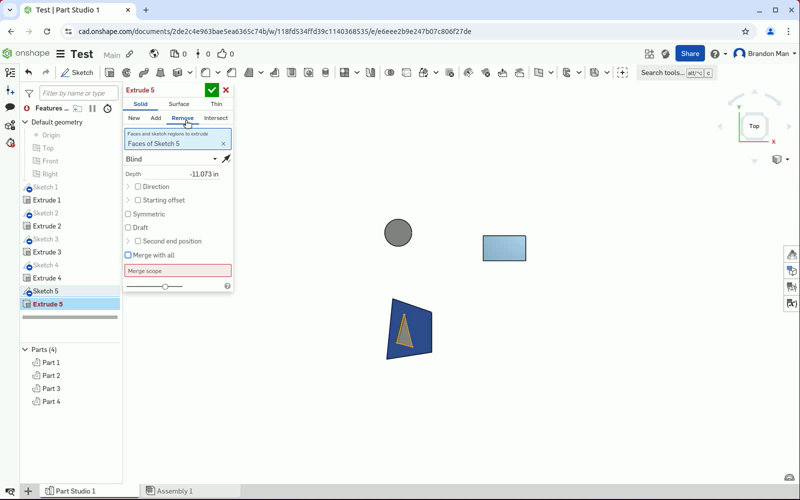
key(space)
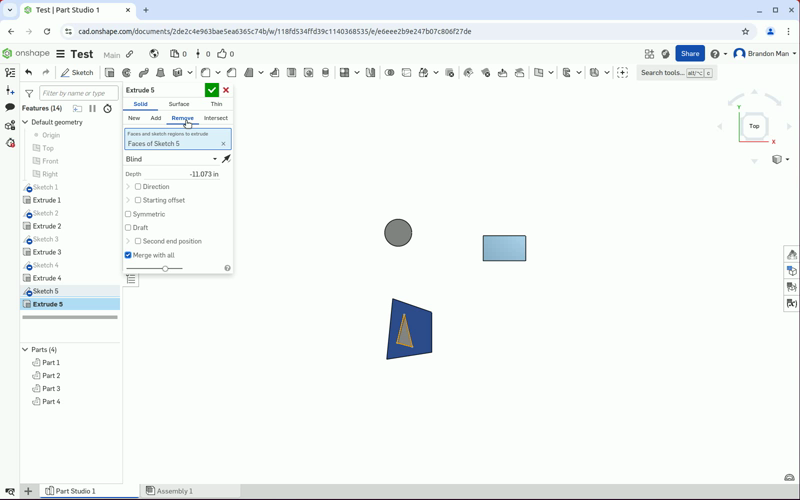
key(enter)
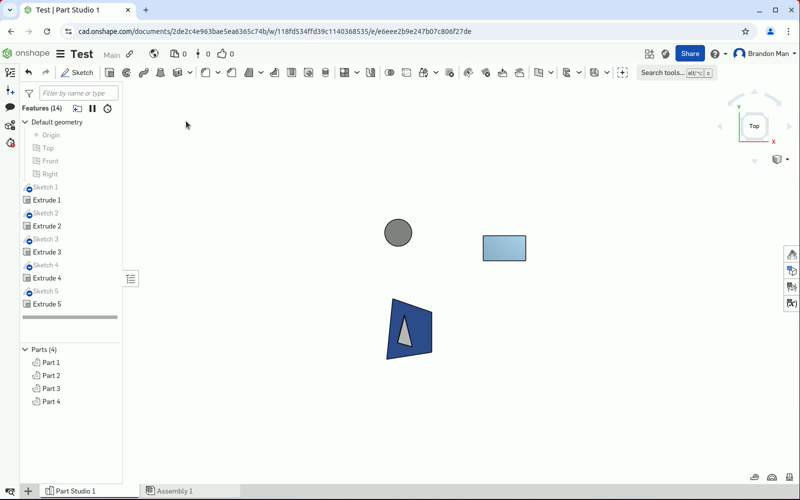
key(shift+h)
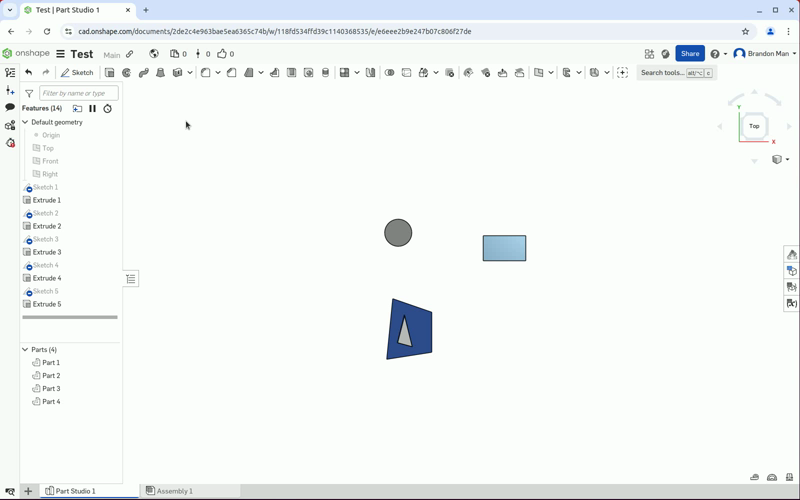
key(shift+h)
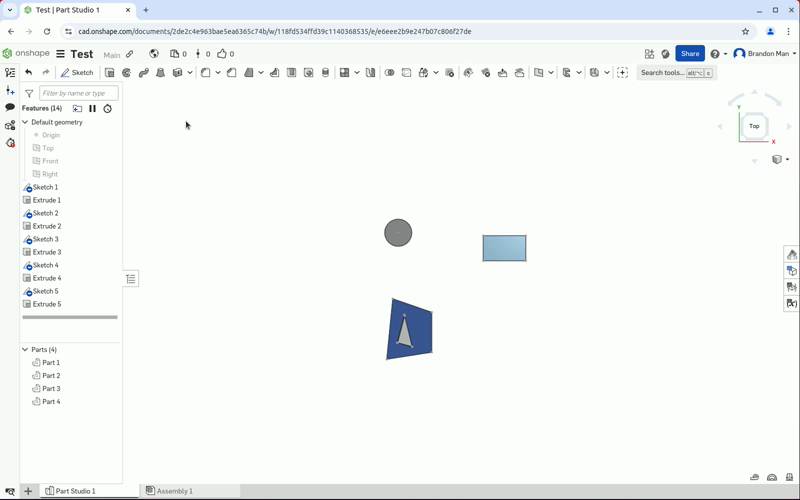
key(shift+7)
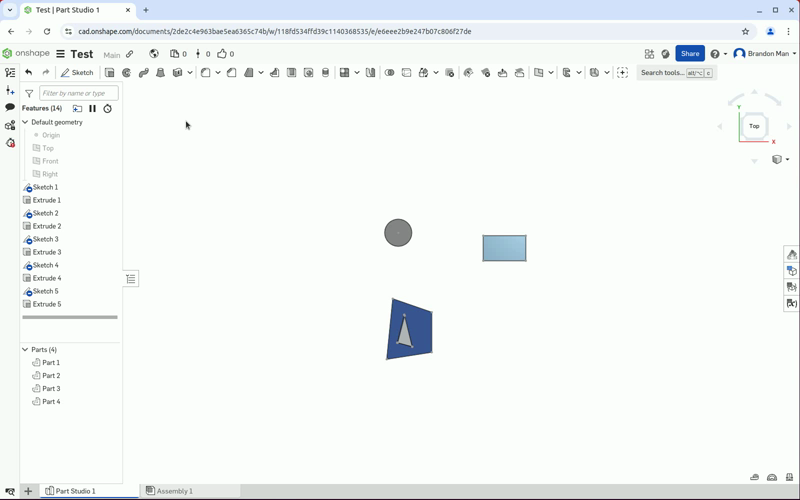
key(up, 3)
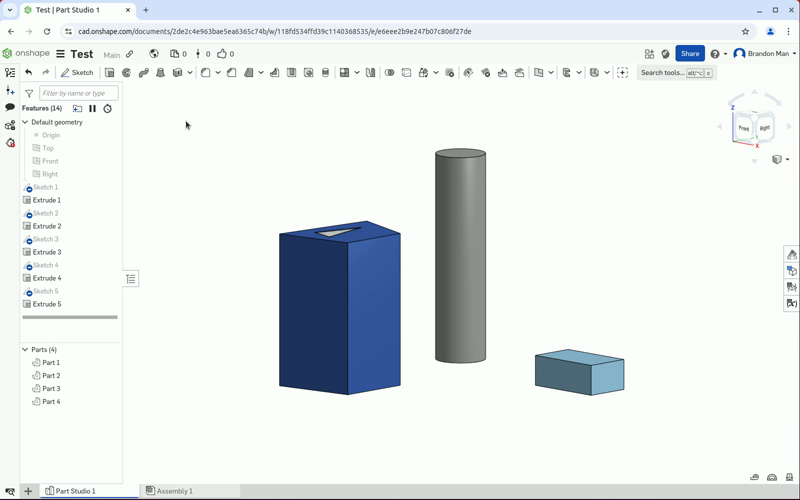
key(left, 3)
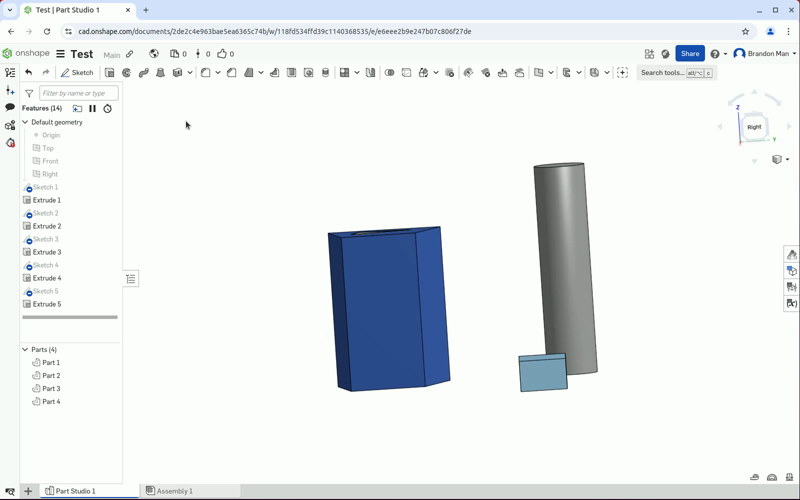
key(right, 3)
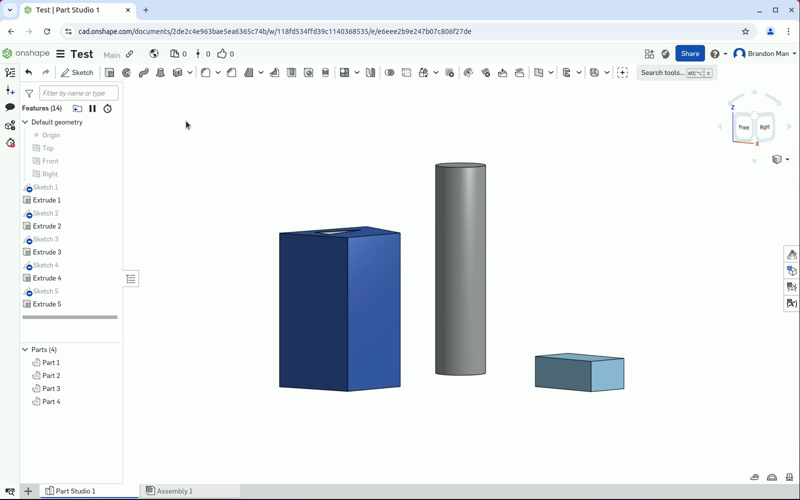
key(down, 3)
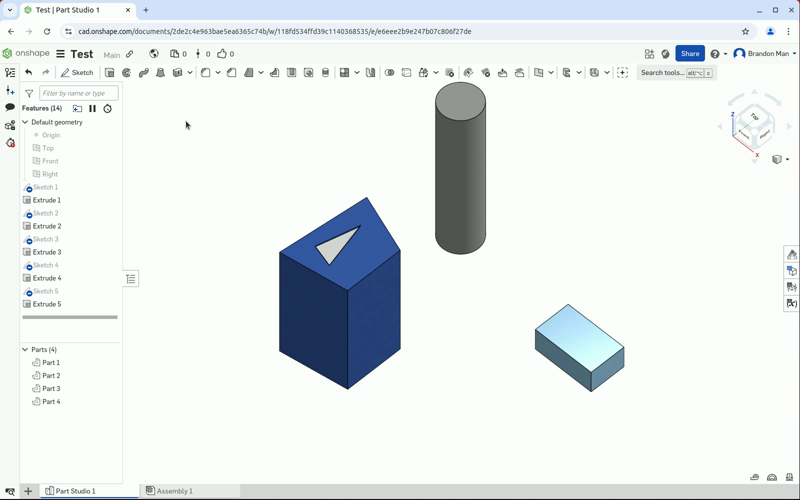
mouse_move(73, 189)
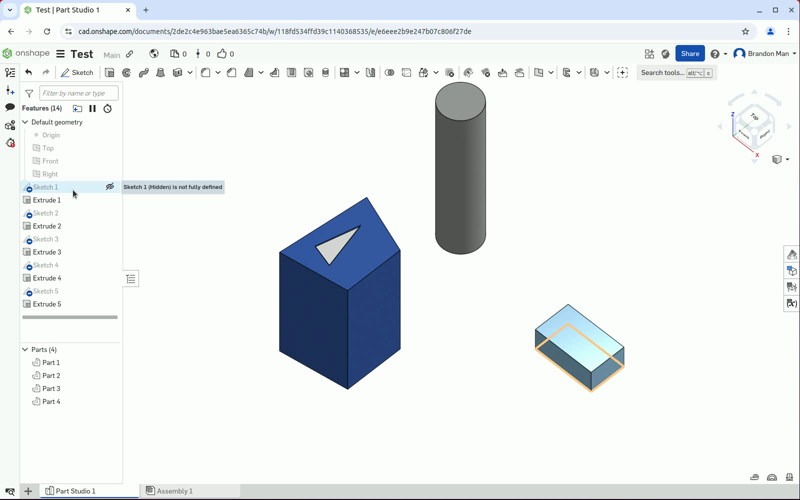
click(73, 189)